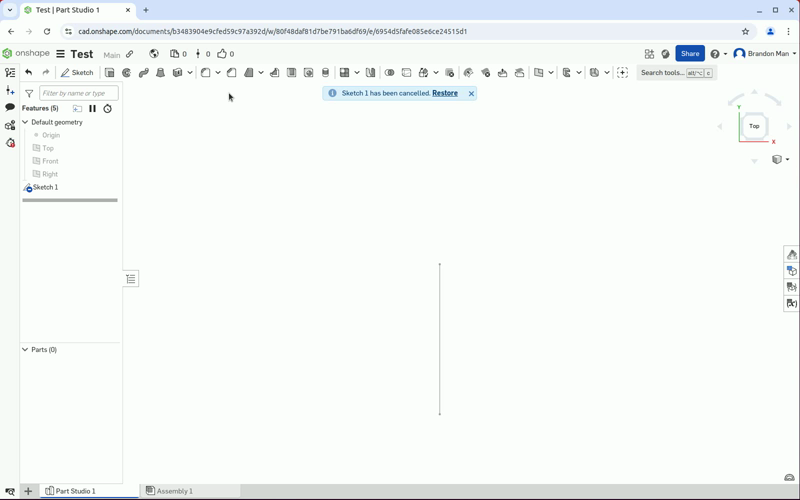
key(shift+h)
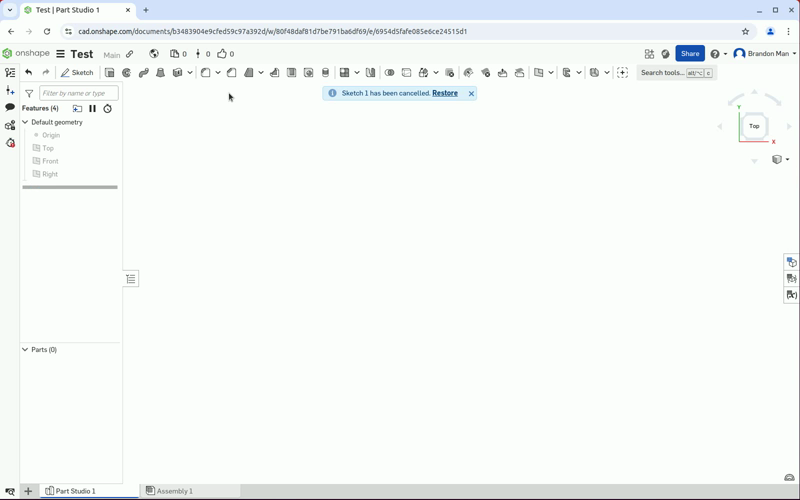
key(shift+s)
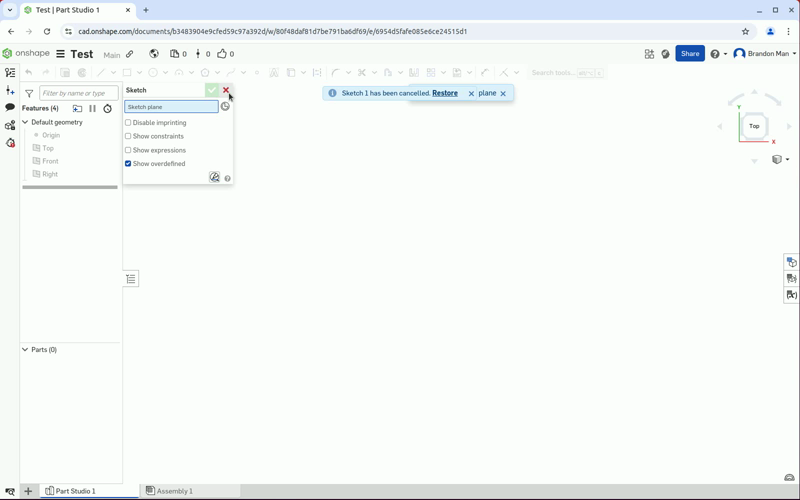
mouse_move(73, 150)
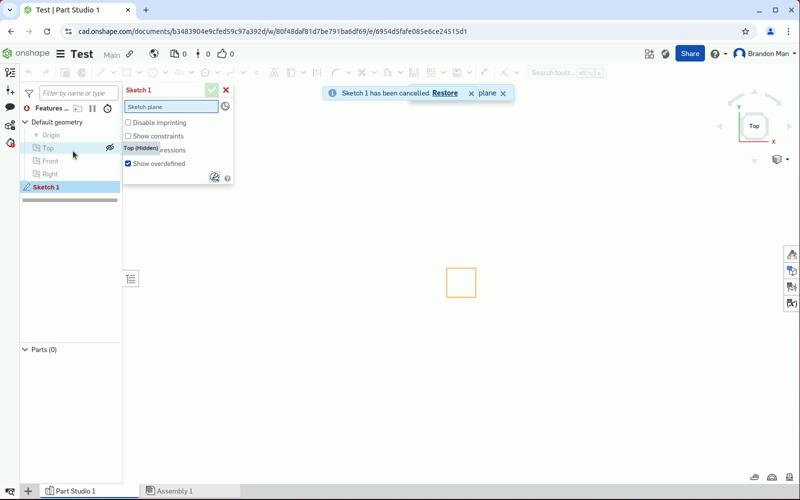
click(73, 150)
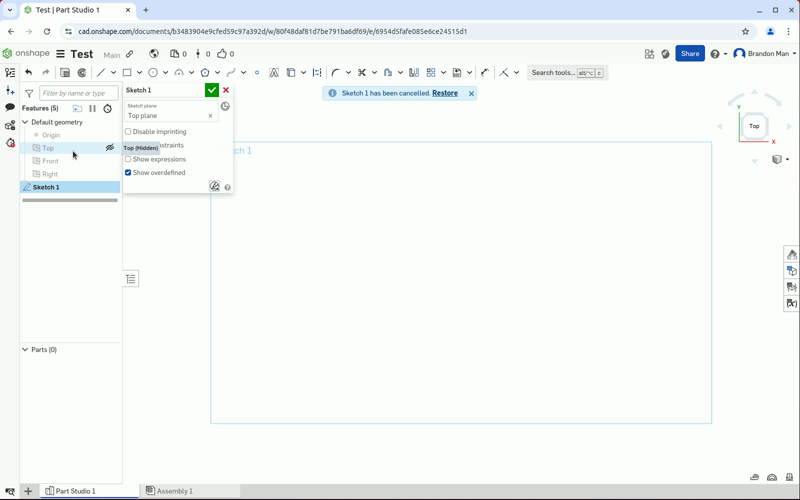
mouse_move(73, 352)
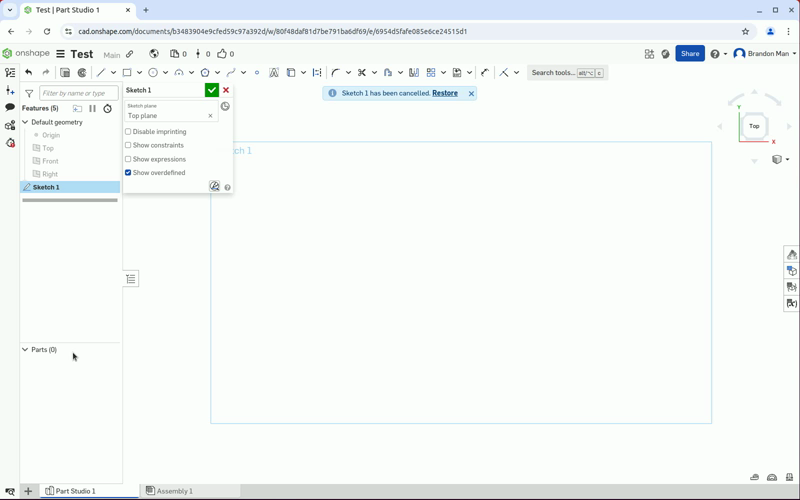
key(y)
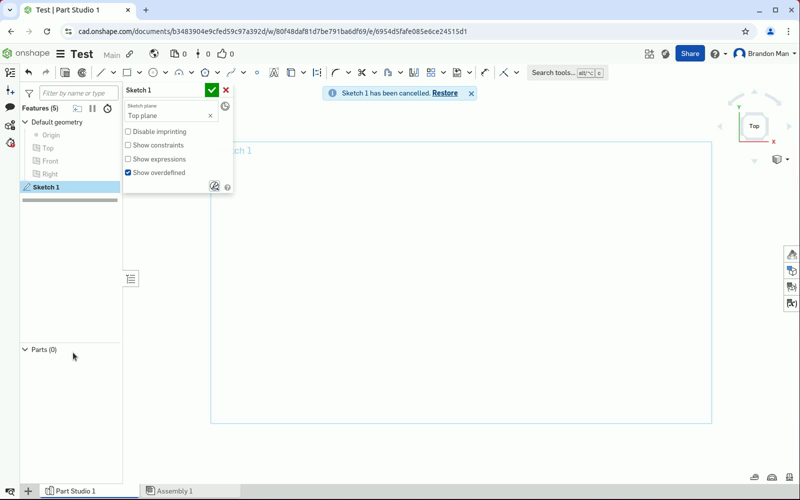
key(c)
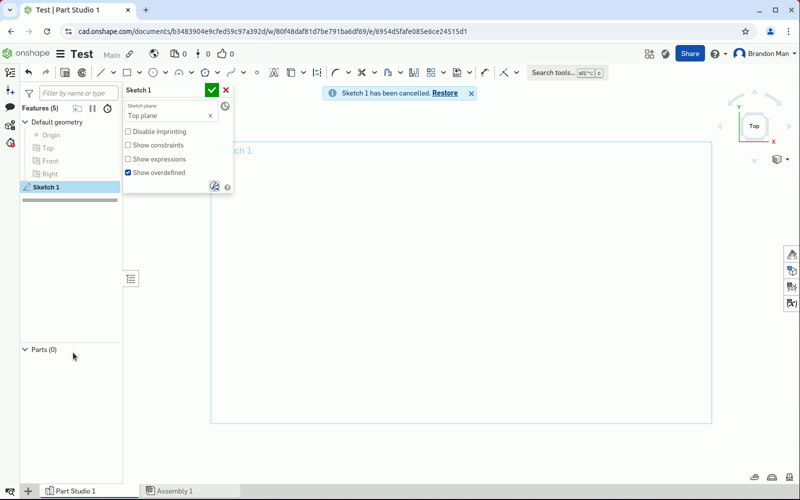
key_down(shift)
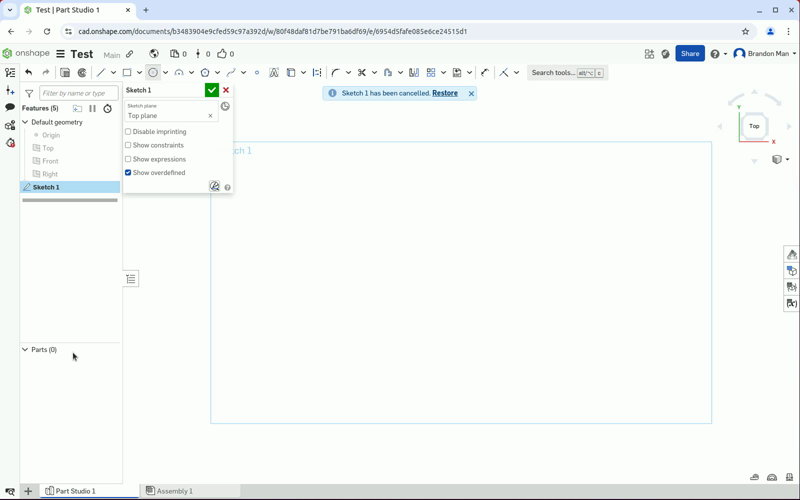
mouse_move(461, 282)
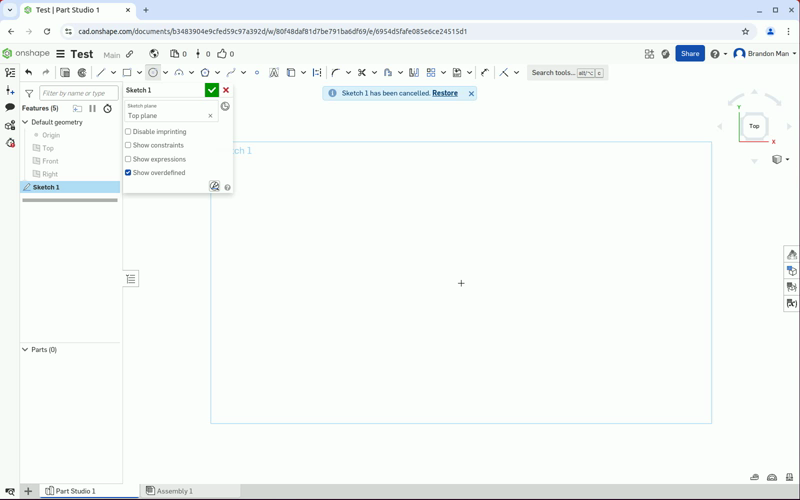
click(461, 282)
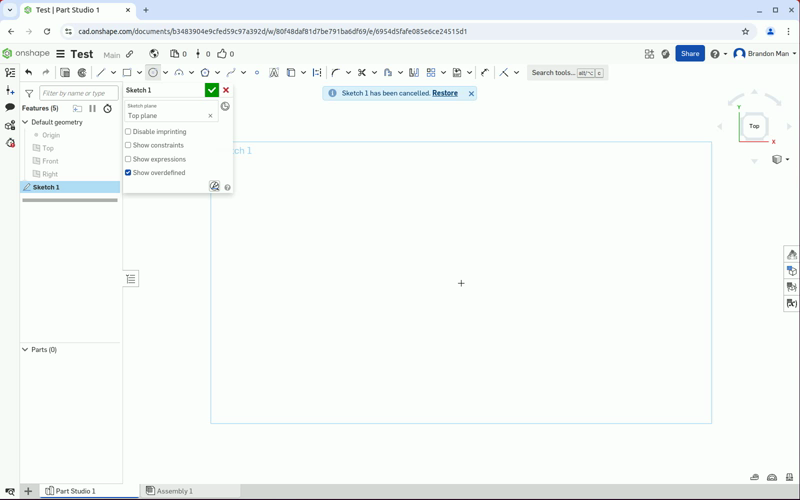
key_up(shift)
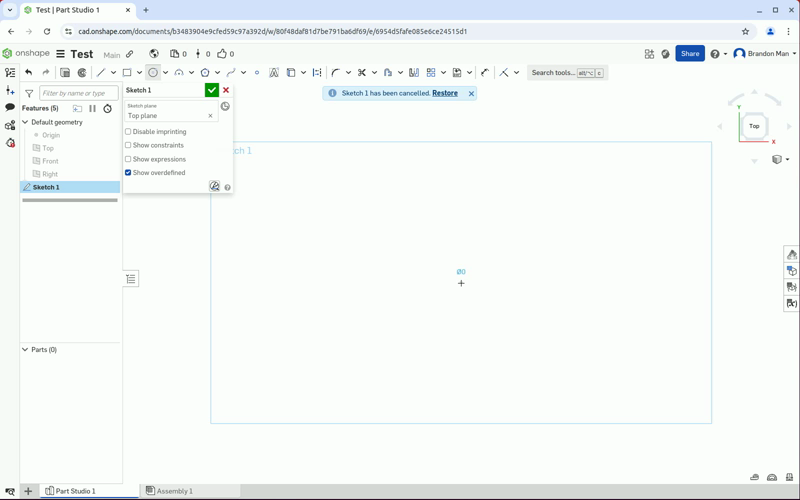
mouse_move(574, 282)
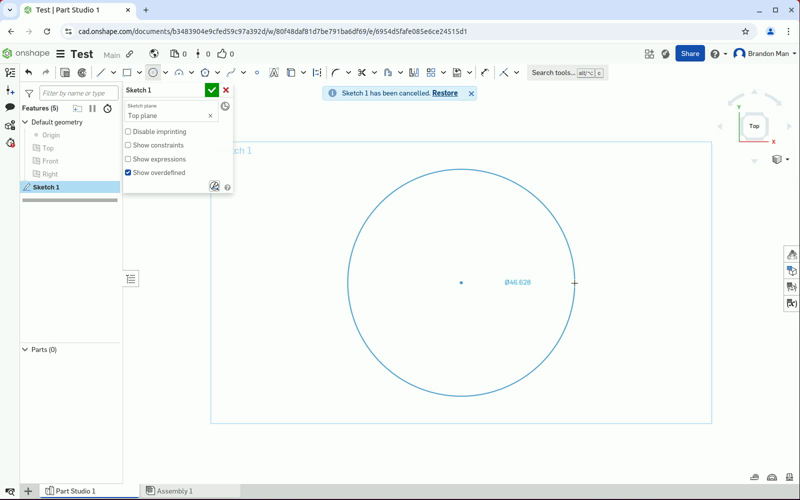
click(574, 282)
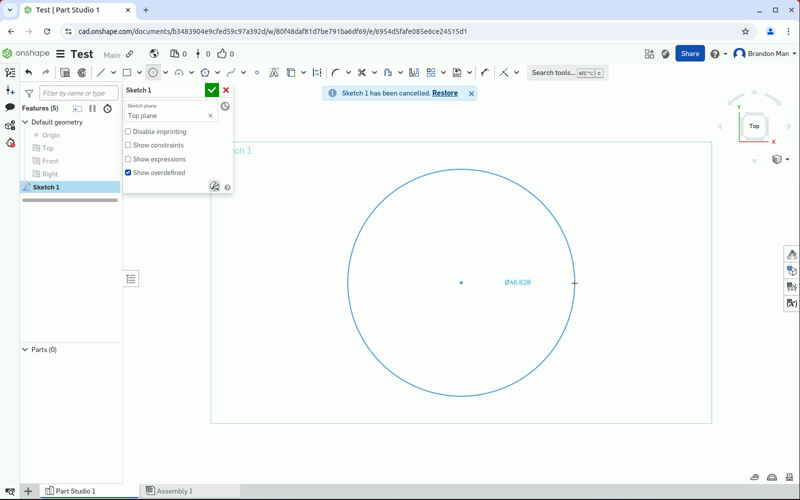
key(esc)
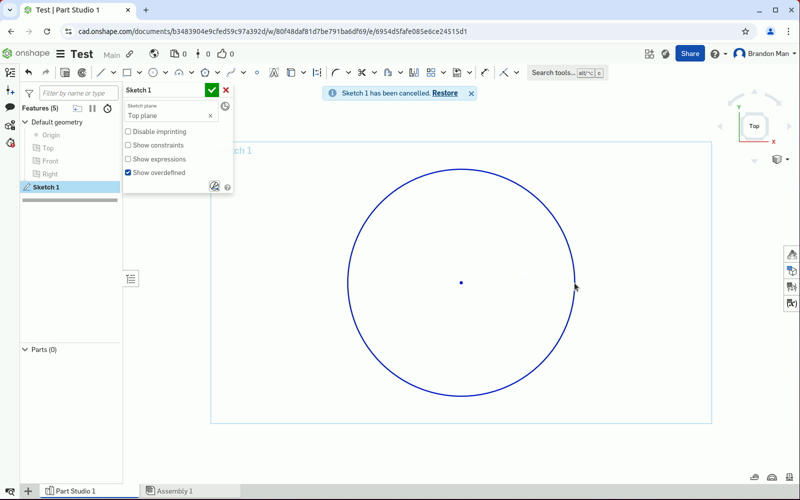
mouse_move(462, 277)
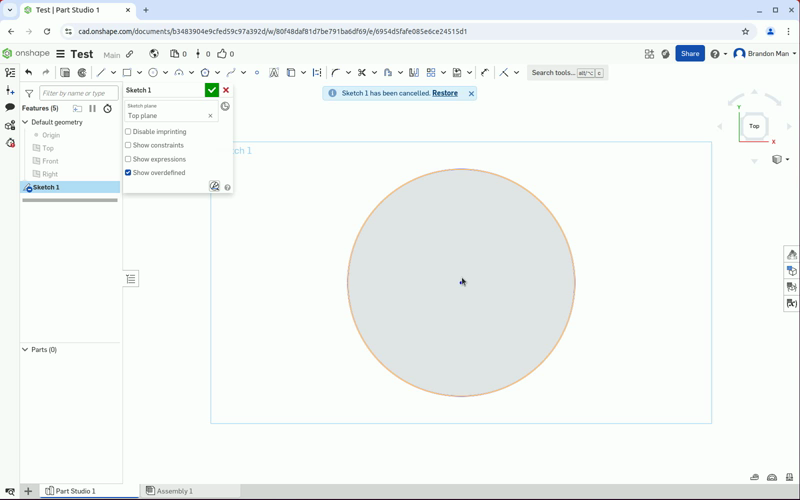
click(462, 277)
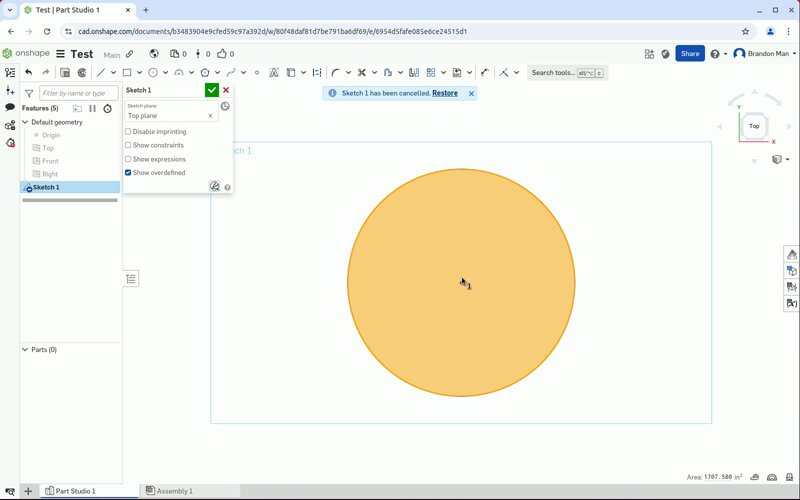
mouse_move(73, 352)
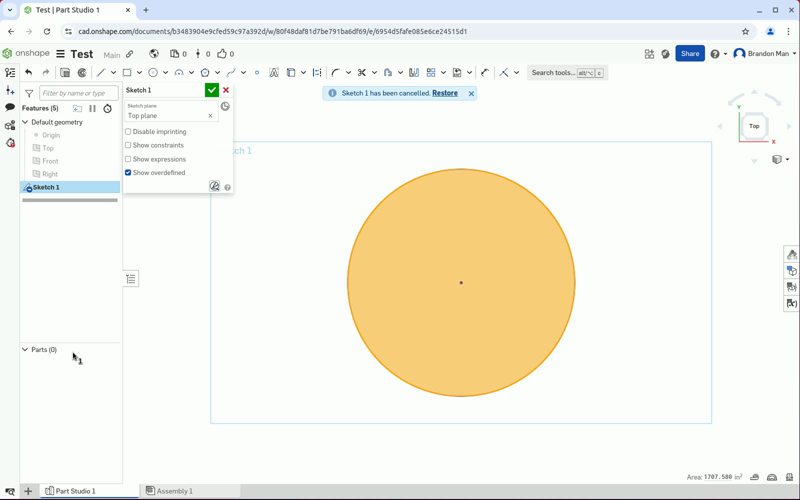
key(shift+y)
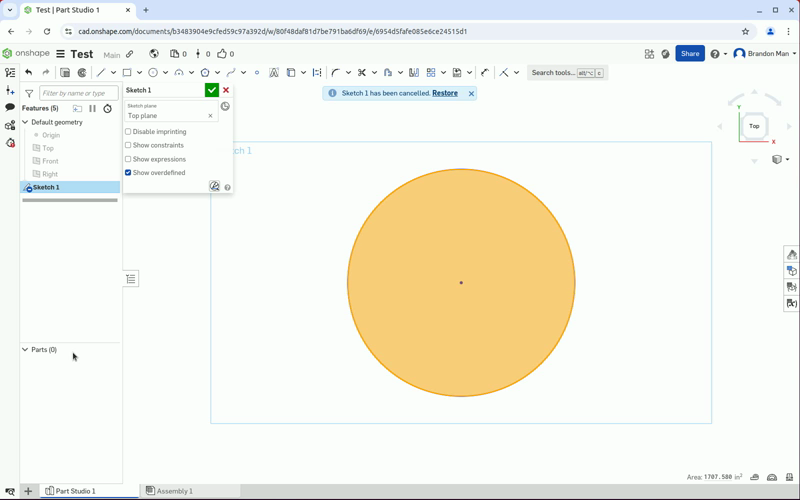
key(shift+e)
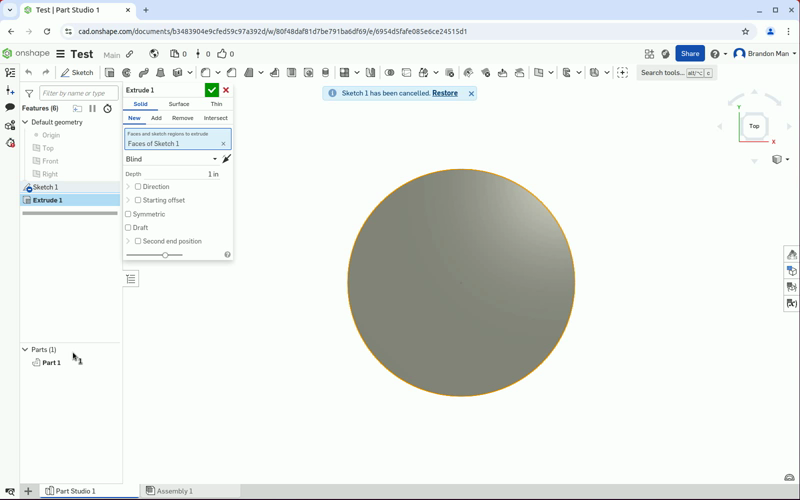
mouse_move(143, 106)
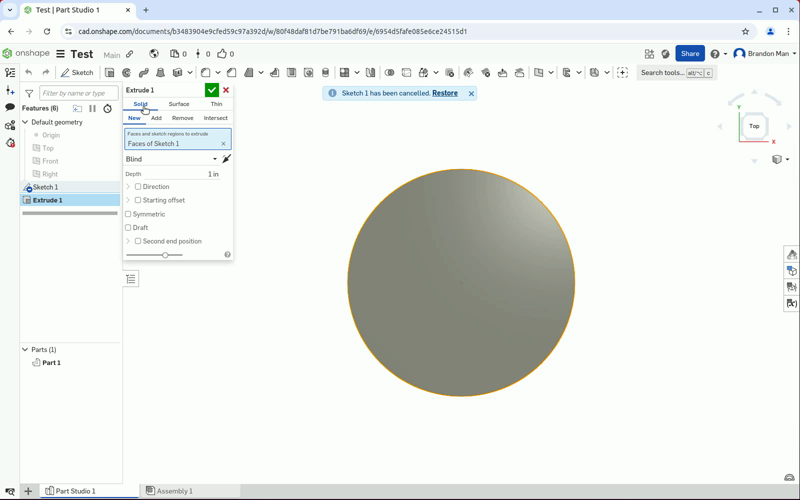
click(143, 106)
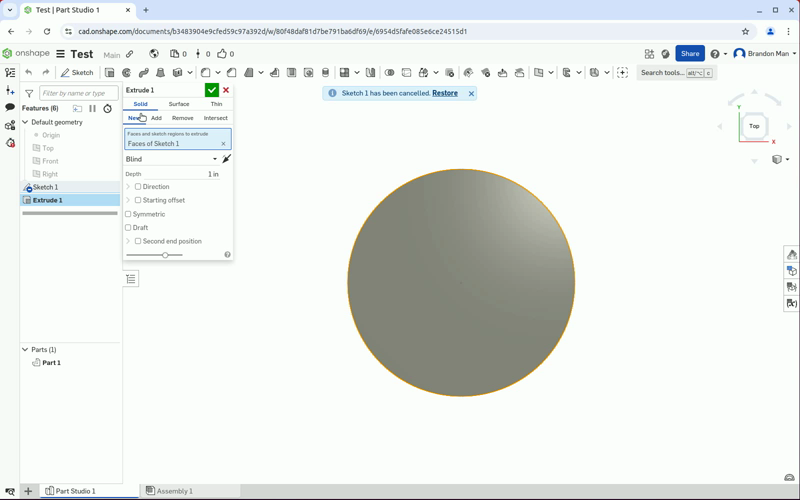
mouse_move(137, 120)
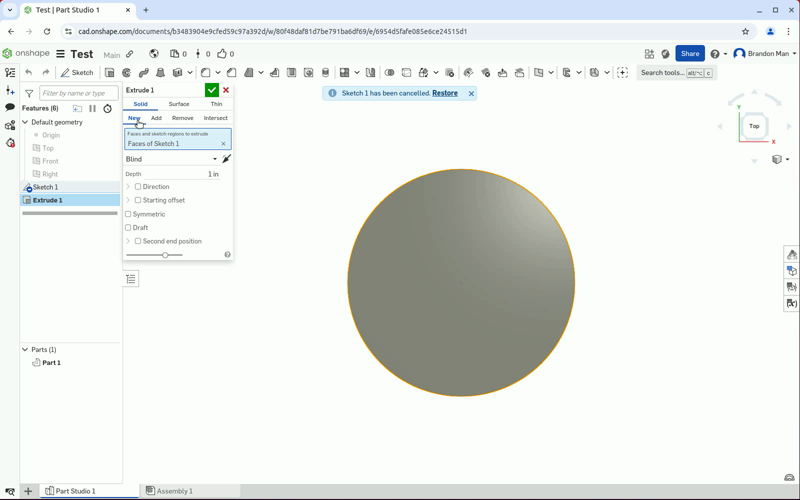
click(137, 120)
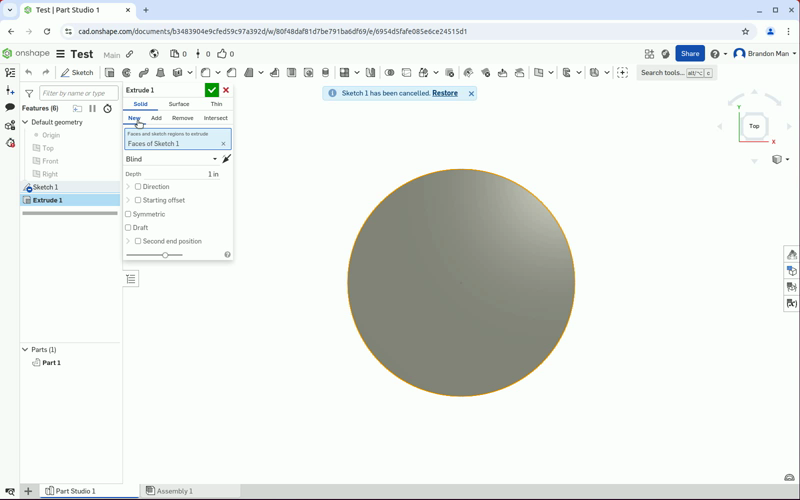
key(tab, 4)
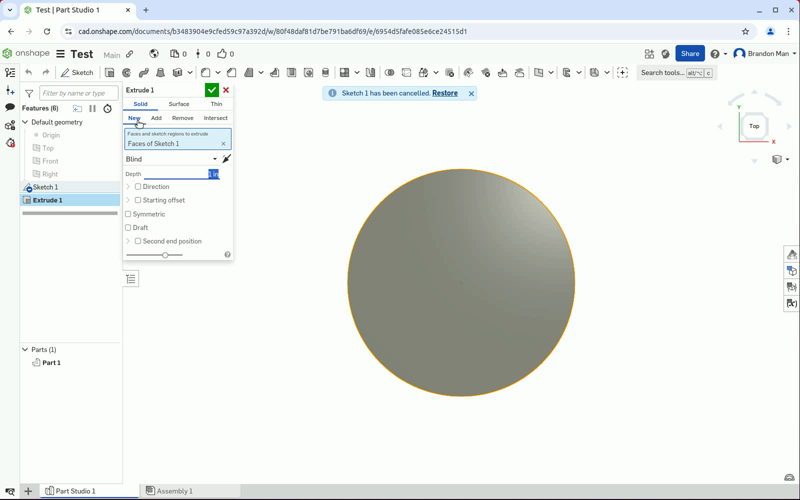
text(9.147)
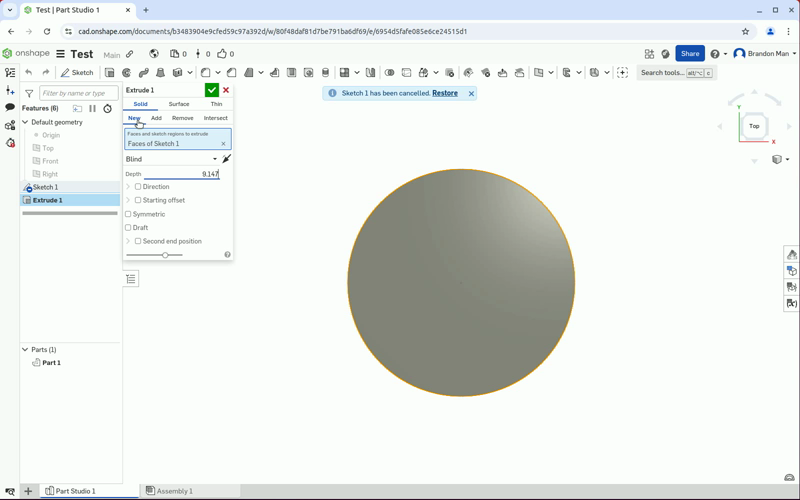
key(enter)
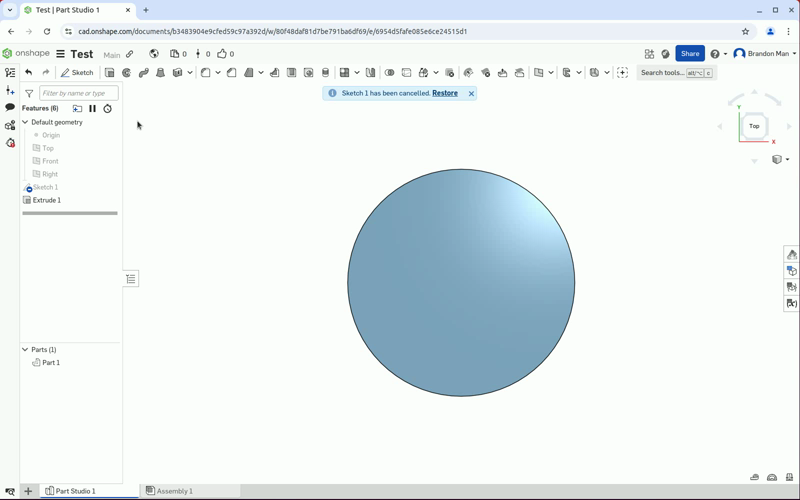
key(shift+h)
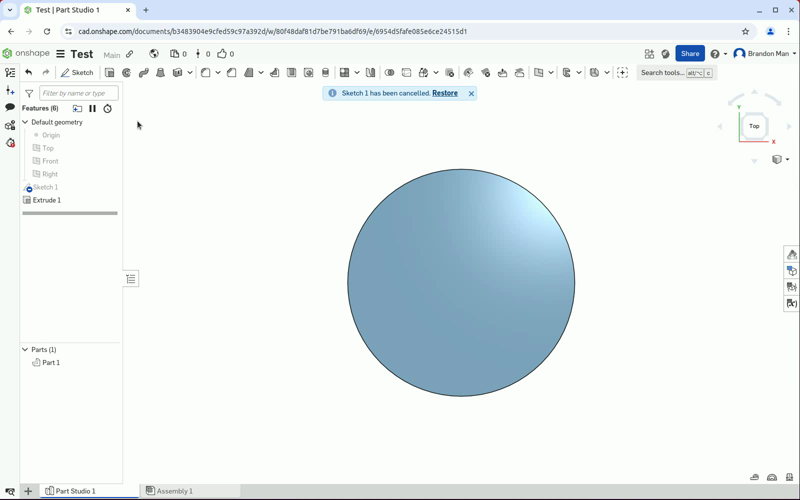
key(shift+h)
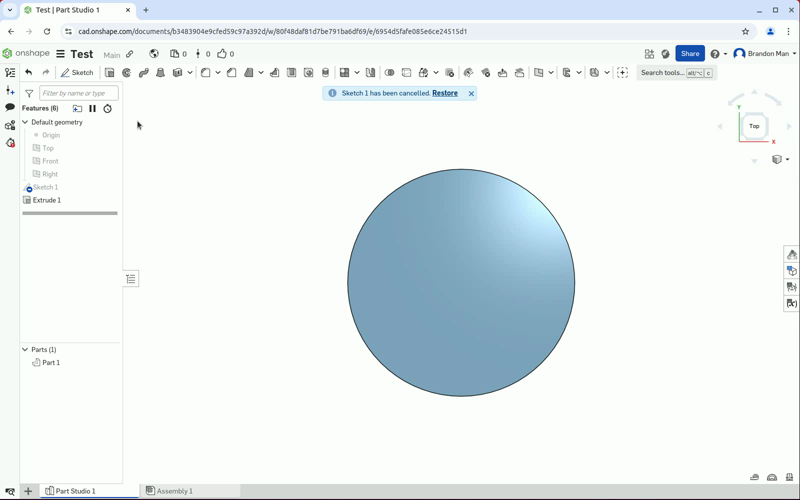
mouse_move(73, 189)
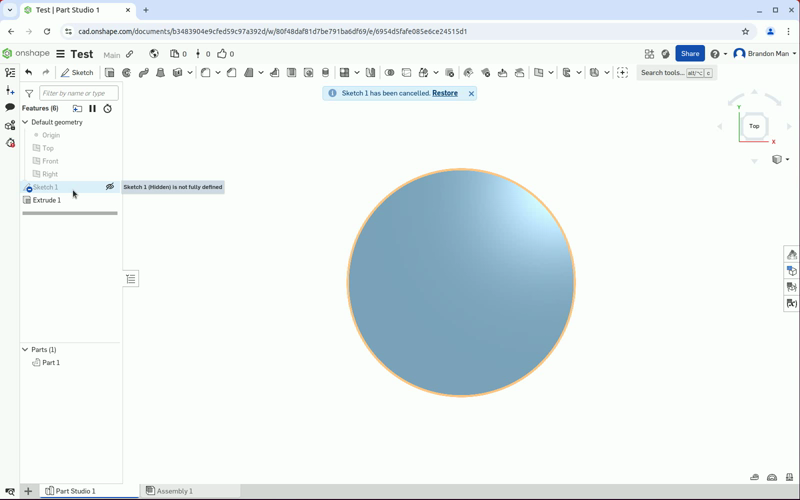
click(73, 189)
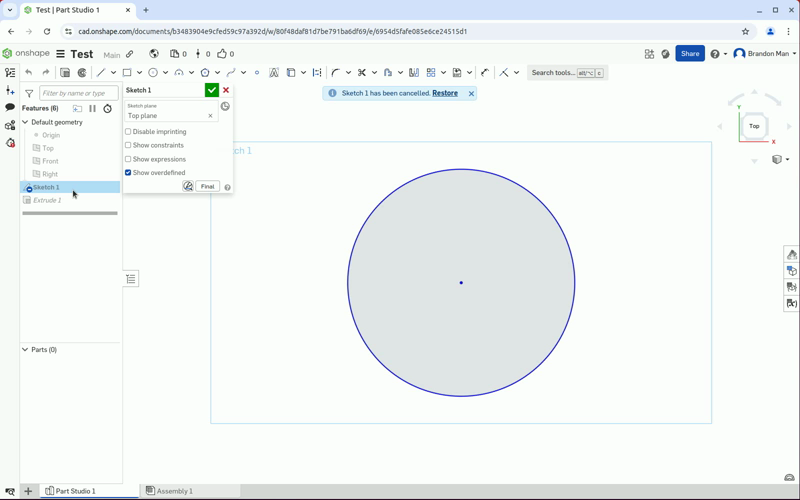
mouse_move(229, 92)
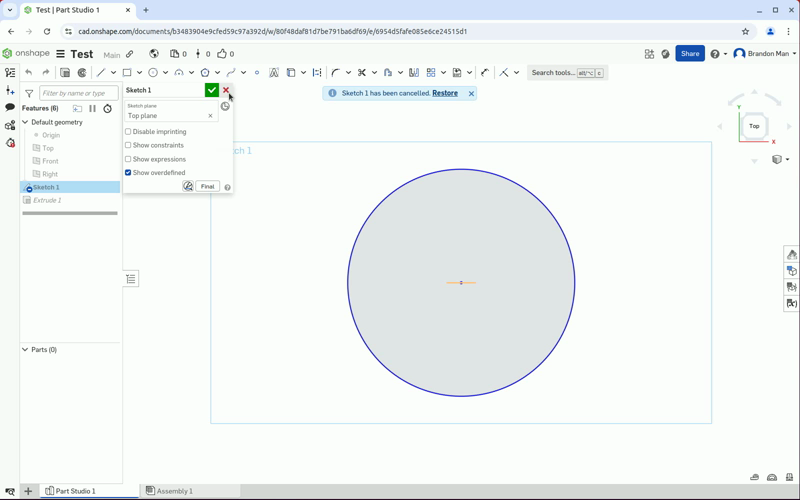
click(229, 92)
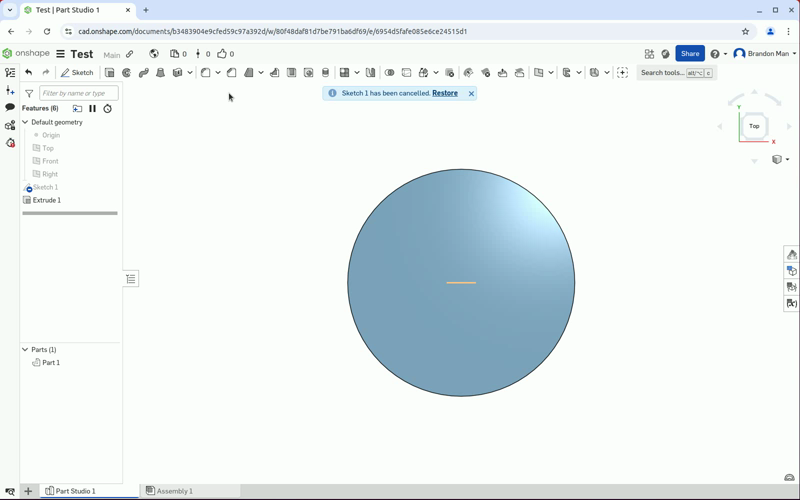
mouse_move(541, 75)
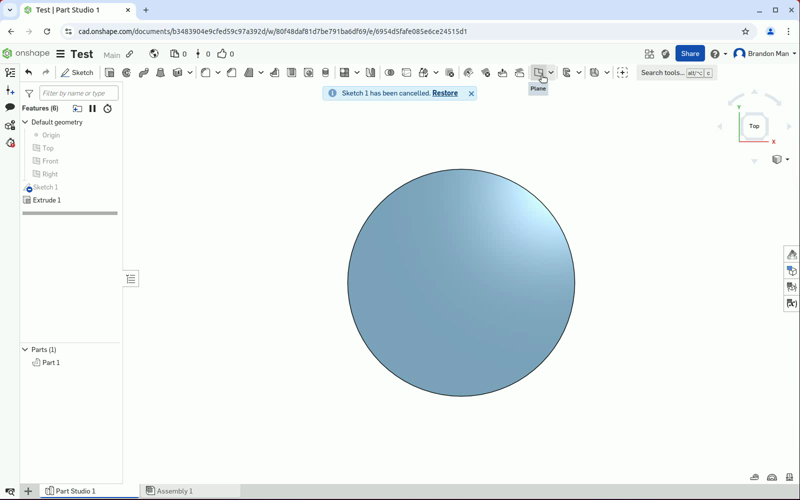
click(541, 75)
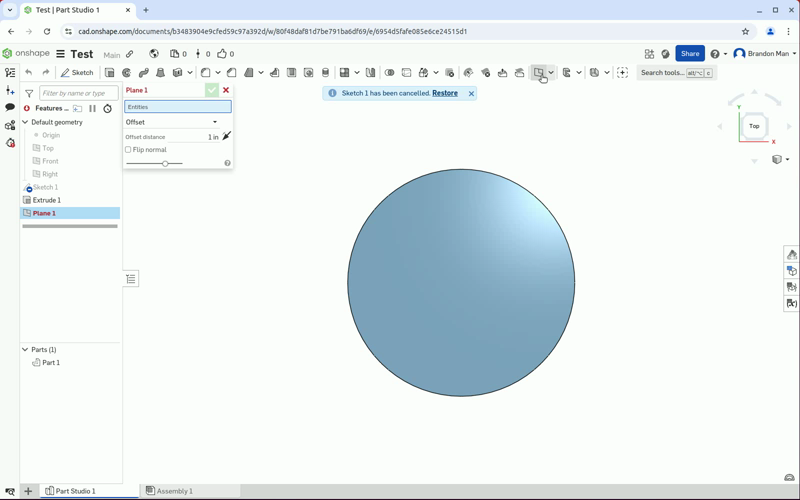
mouse_move(73, 150)
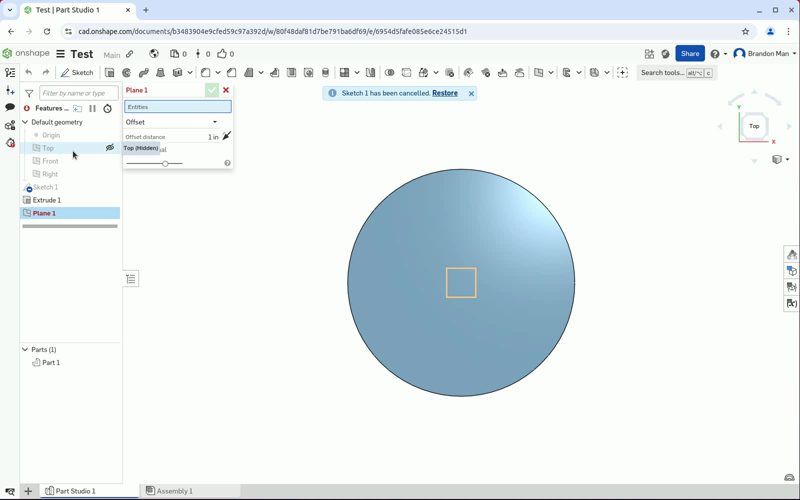
click(73, 150)
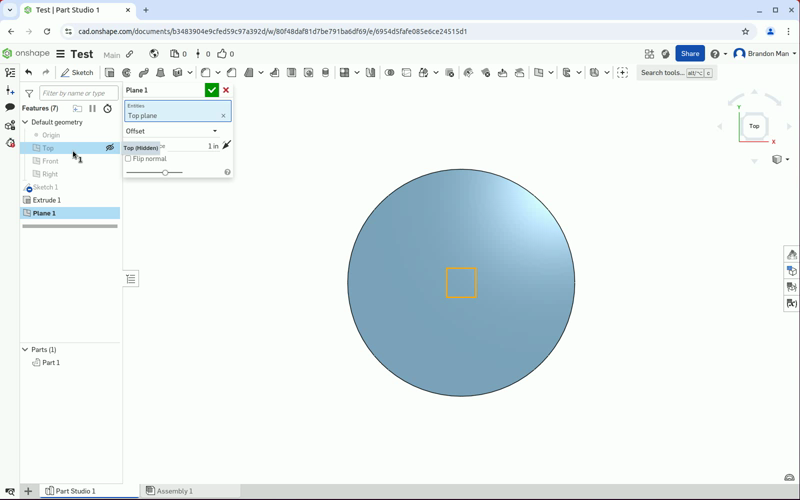
key(tab, 2)
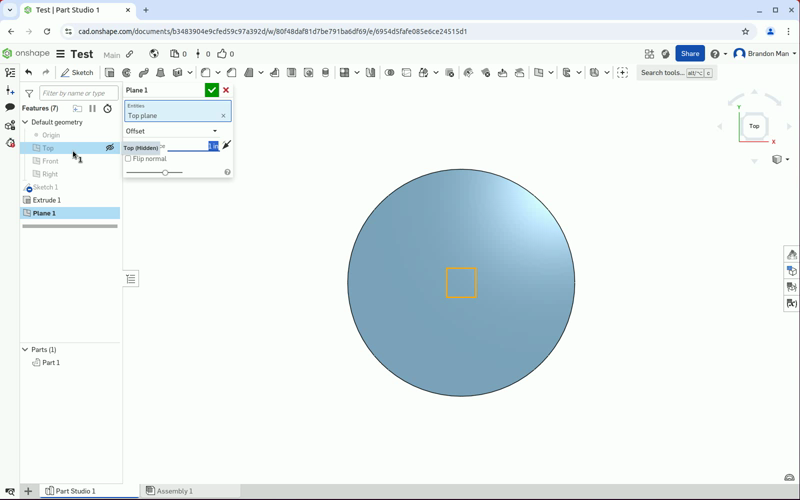
text(9.151)
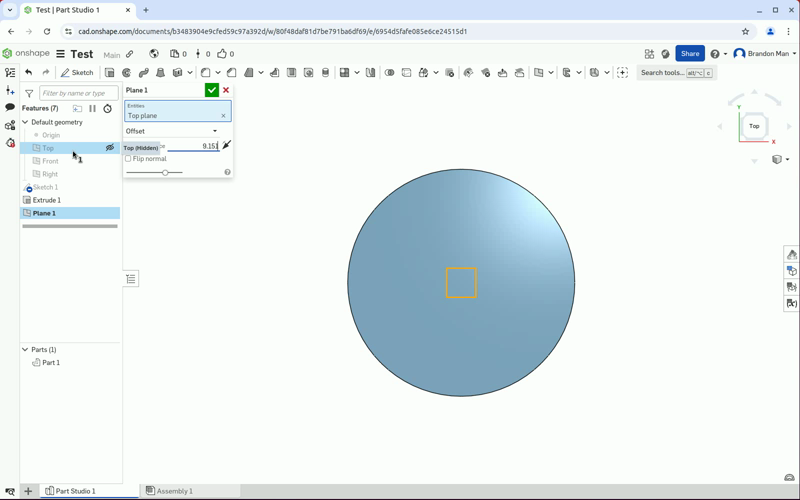
key(enter, 2)
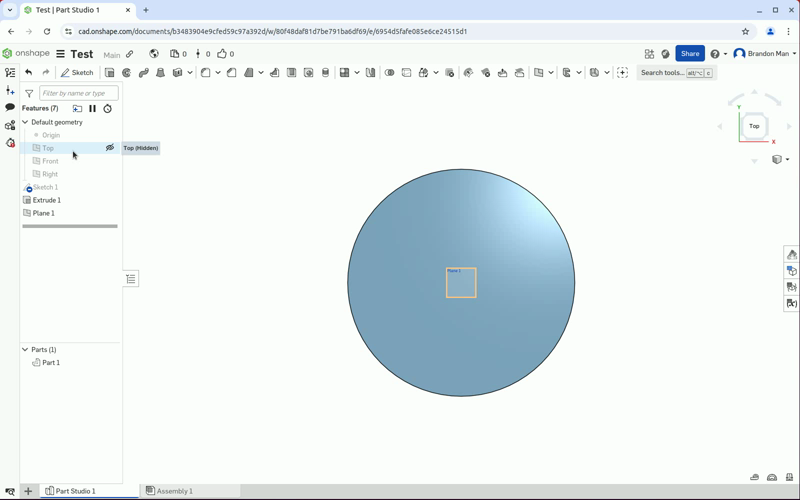
key(shift+s)
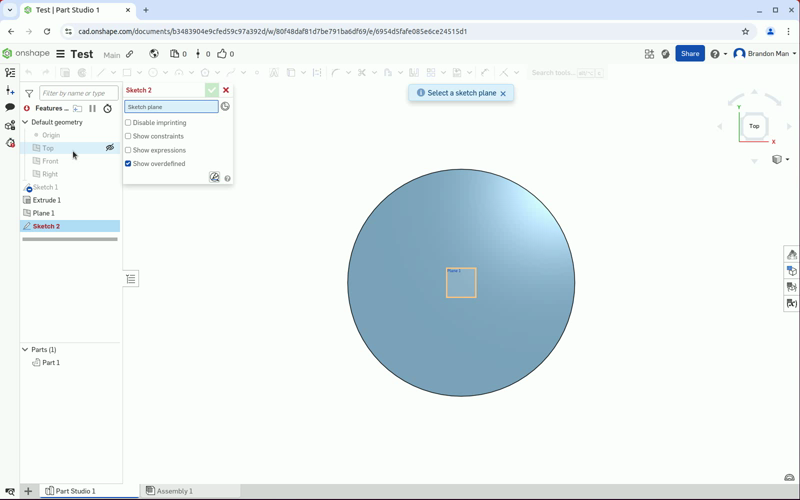
mouse_move(73, 215)
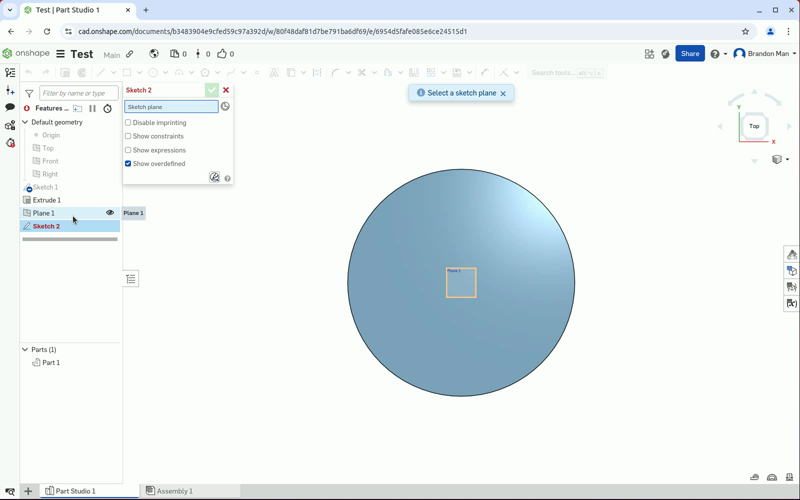
click(73, 215)
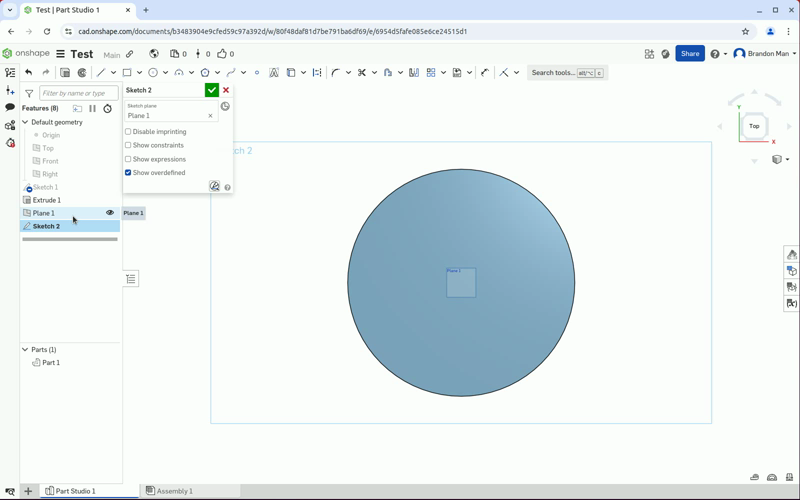
mouse_move(73, 352)
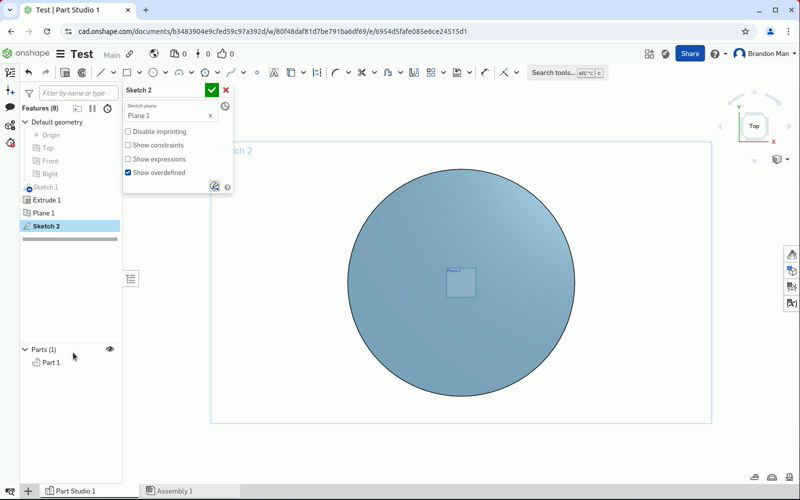
key(y)
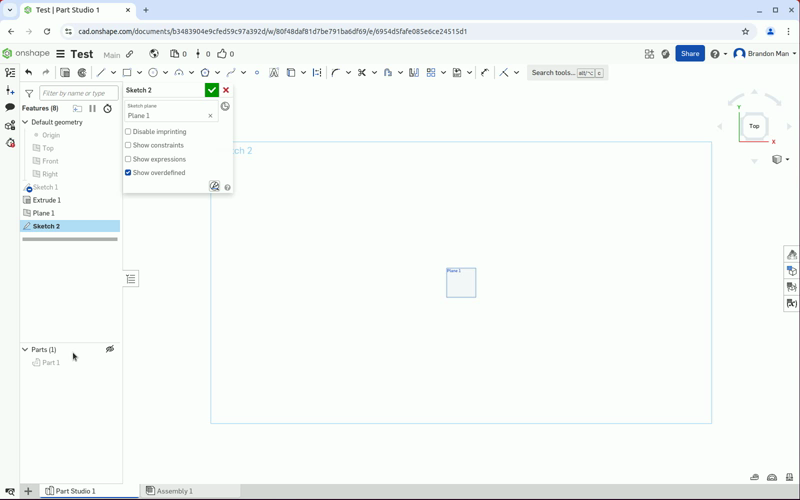
key(c)
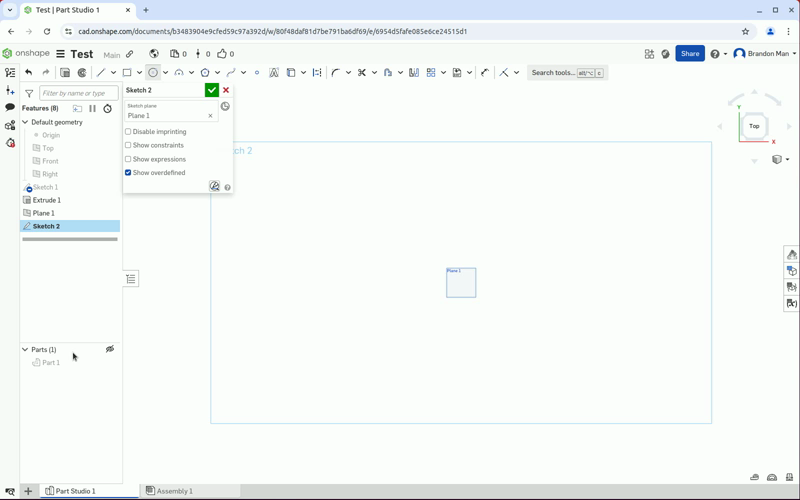
key_down(shift)
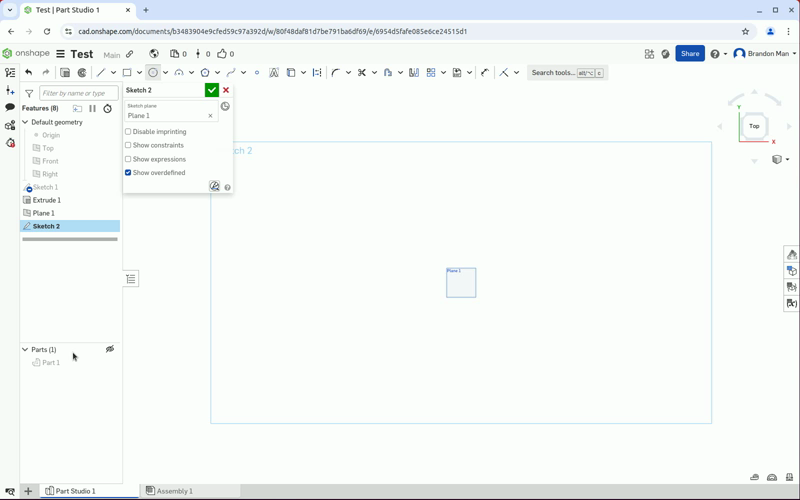
mouse_move(461, 282)
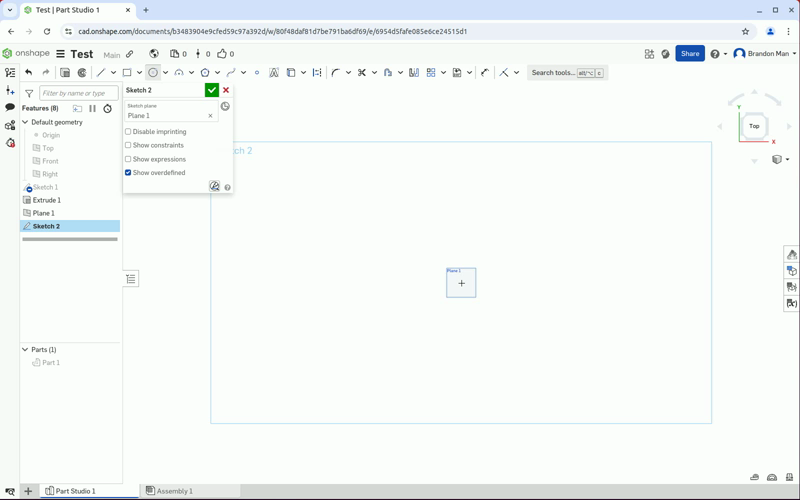
click(461, 282)
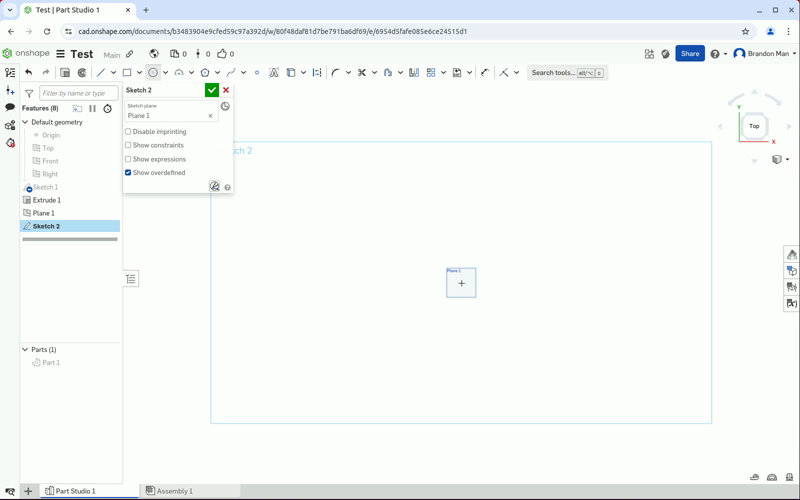
key_up(shift)
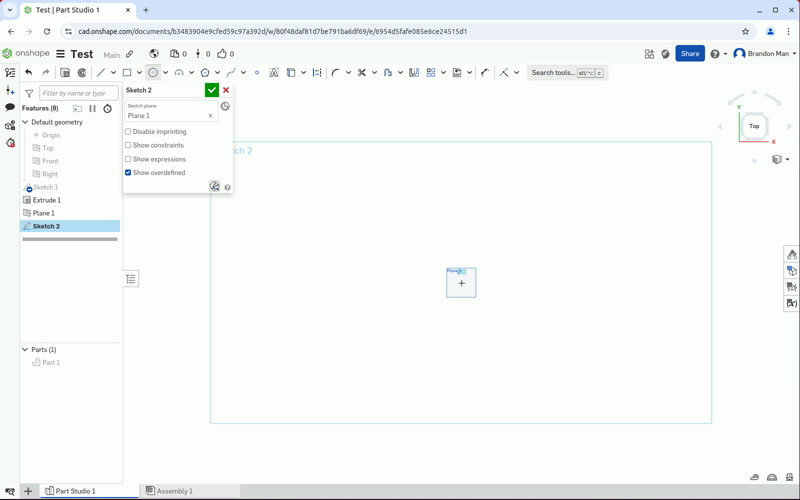
mouse_move(564, 282)
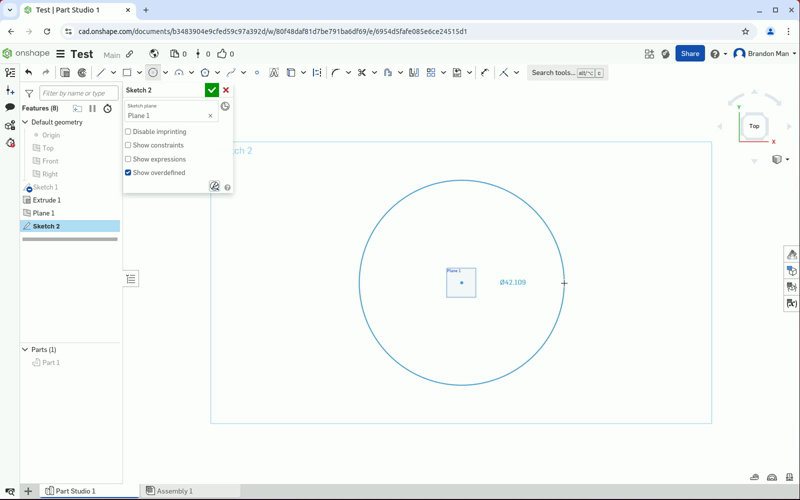
click(564, 282)
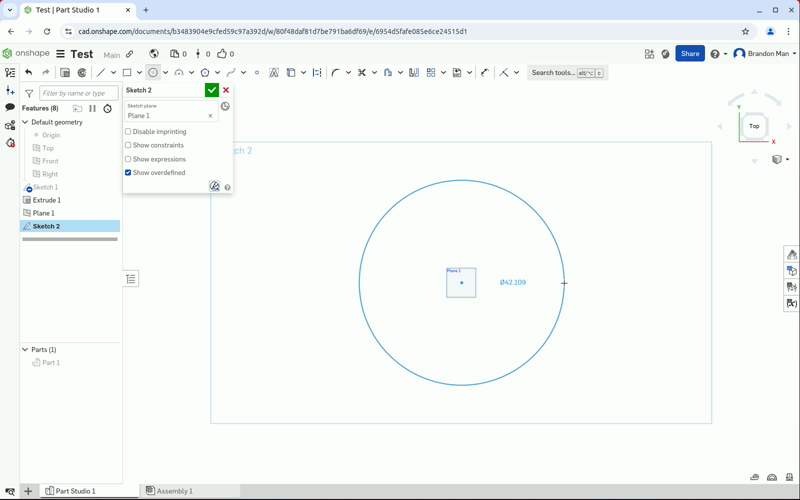
key(esc)
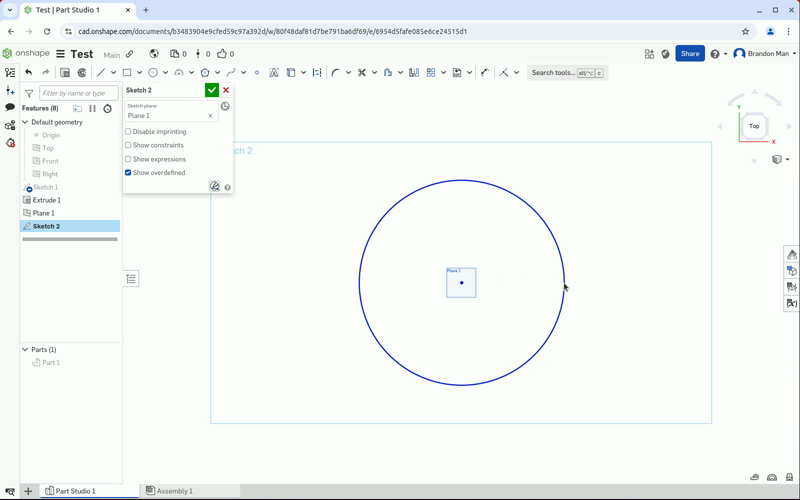
mouse_move(387, 291)
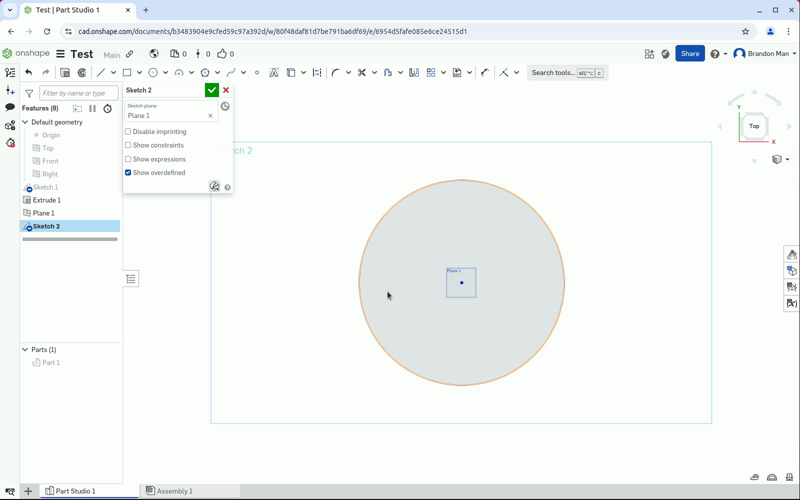
click(387, 291)
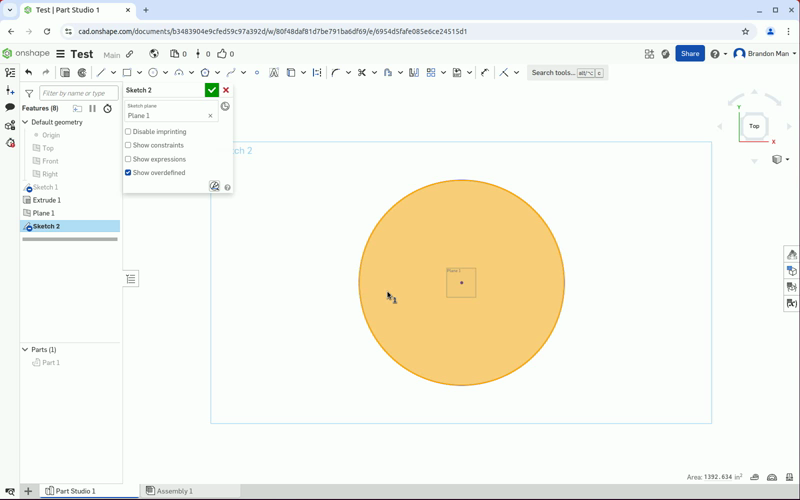
mouse_move(73, 352)
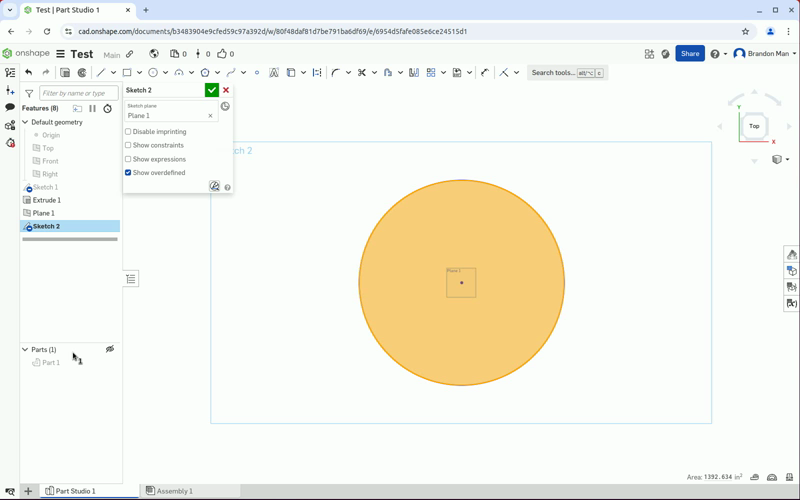
key(shift+y)
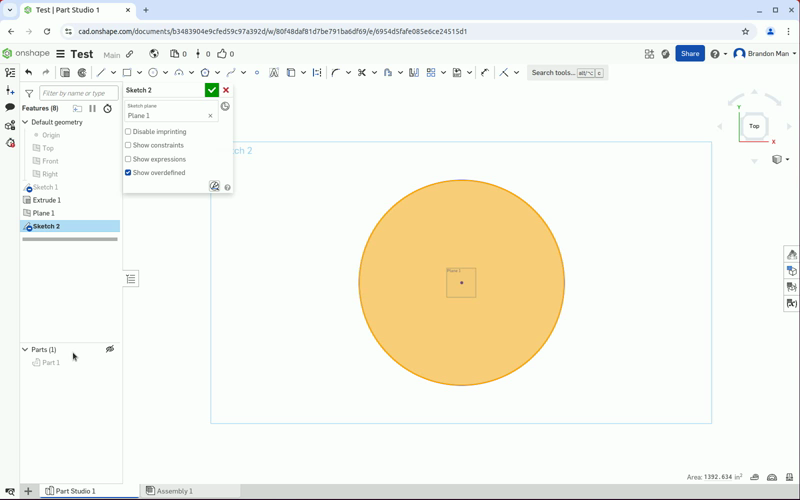
key(shift+e)
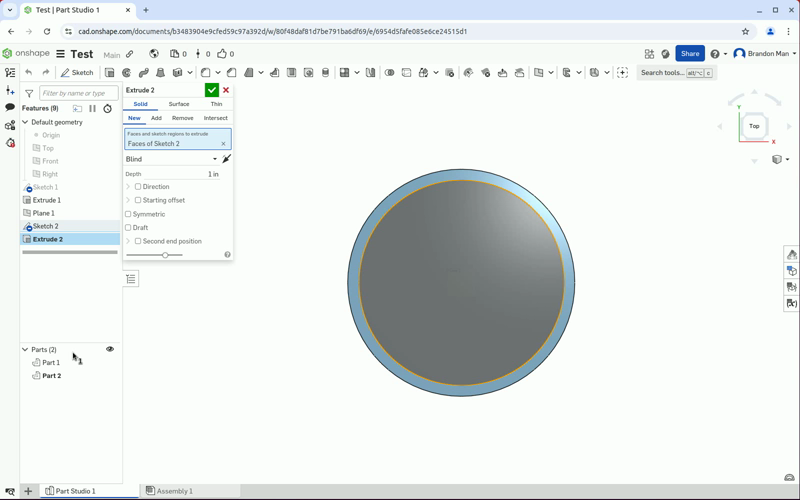
mouse_move(143, 106)
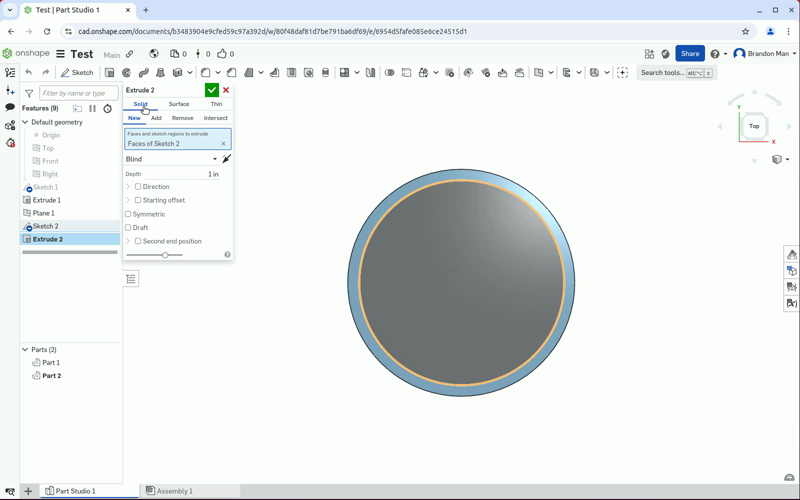
click(143, 106)
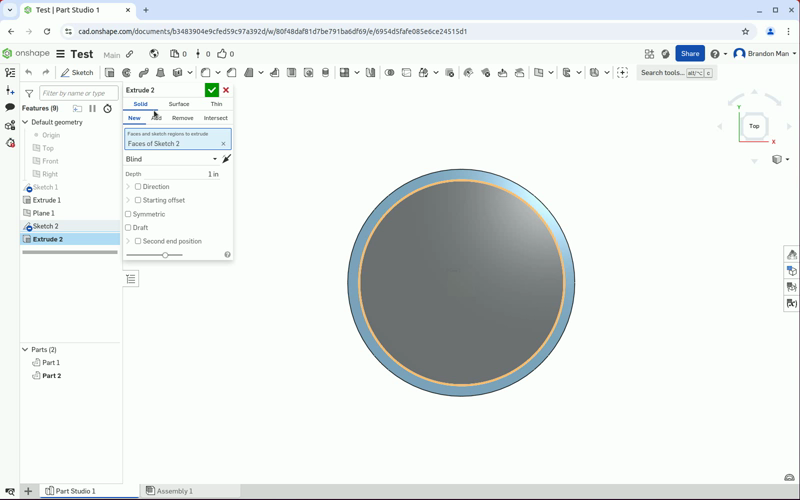
mouse_move(186, 120)
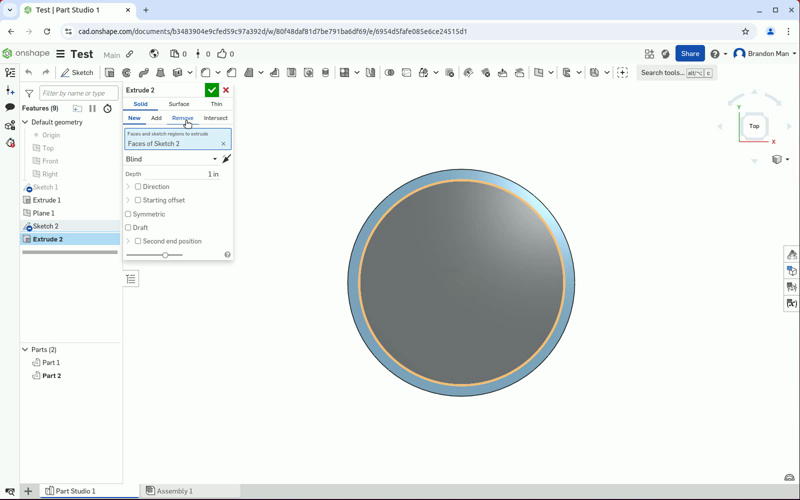
click(186, 120)
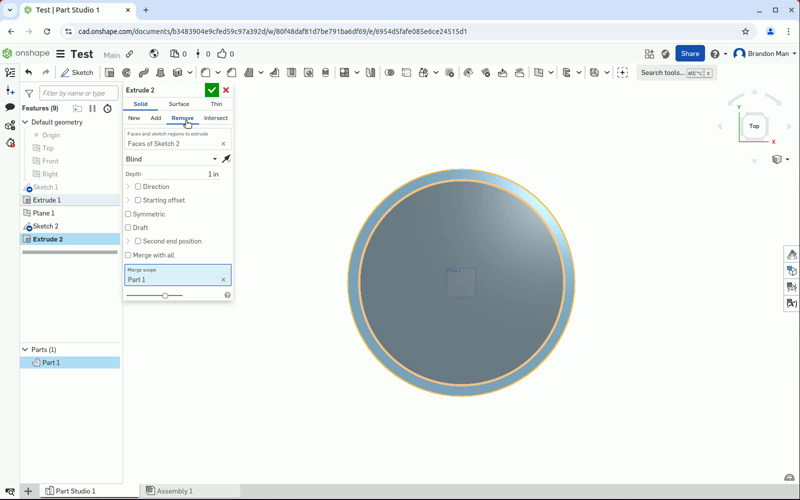
key(tab, 4)
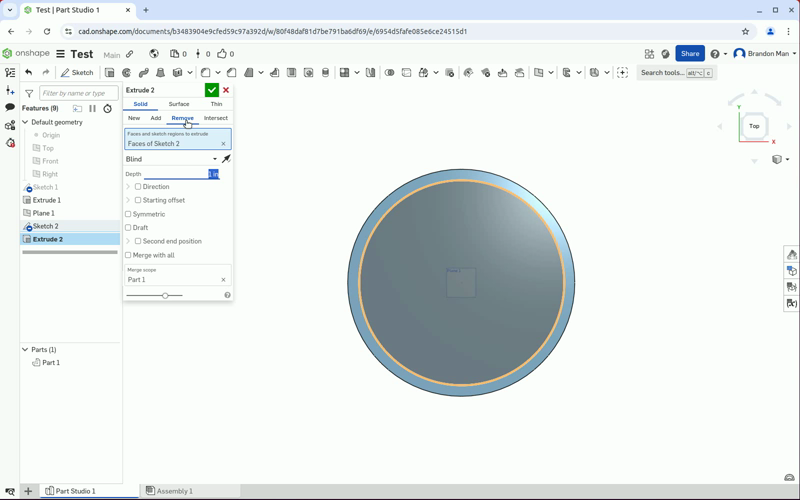
text(6.981)
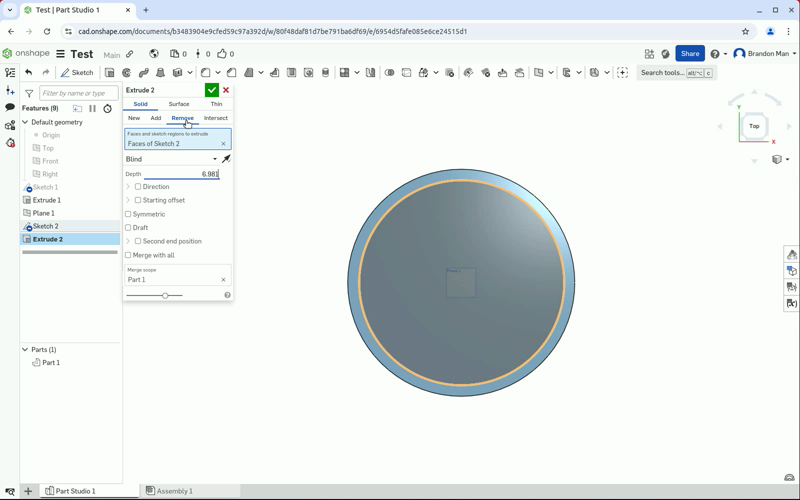
key(tab, 6)
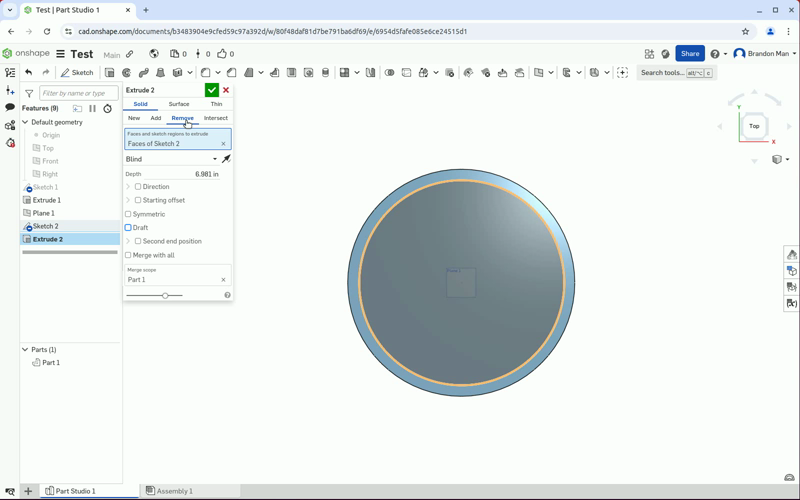
key(space)
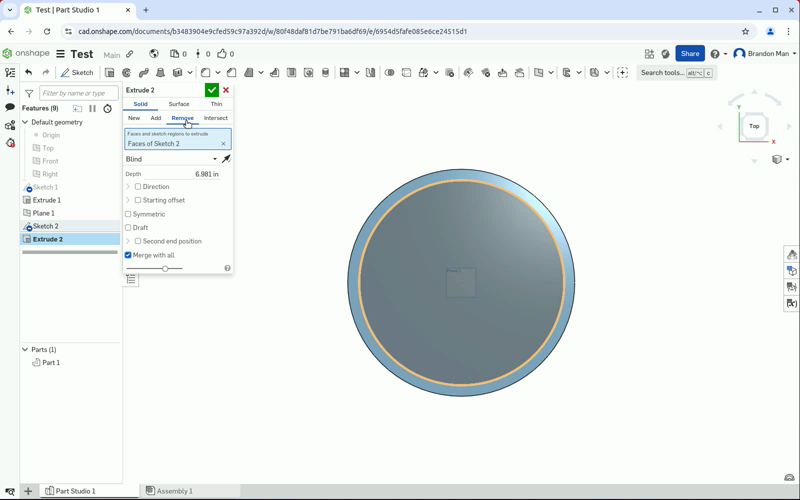
key(enter)
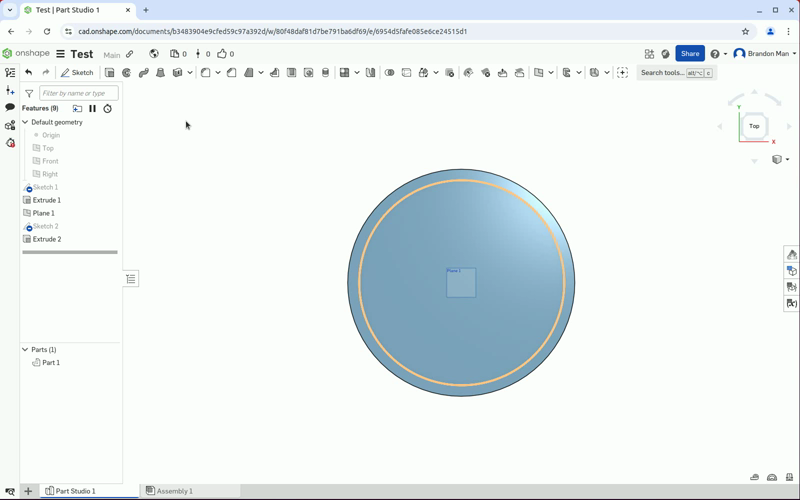
key(shift+h)
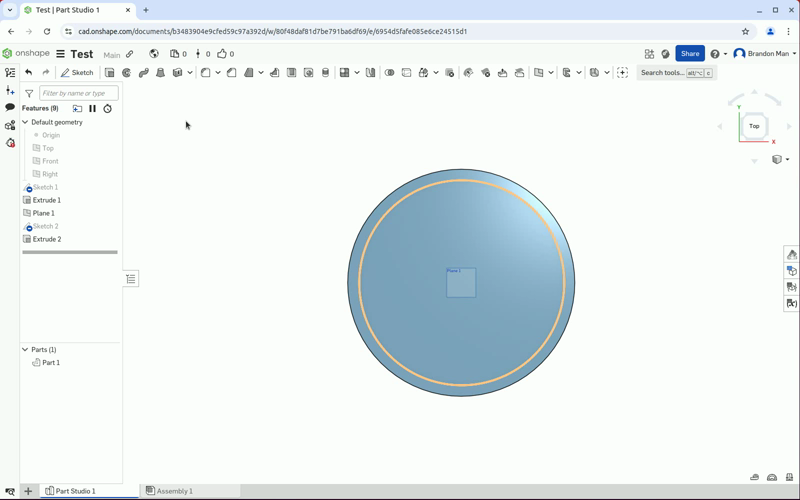
key(shift+h)
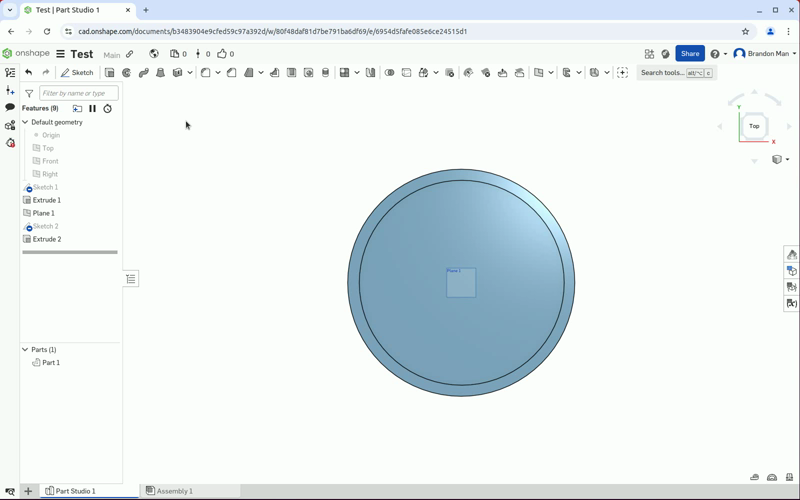
mouse_move(73, 189)
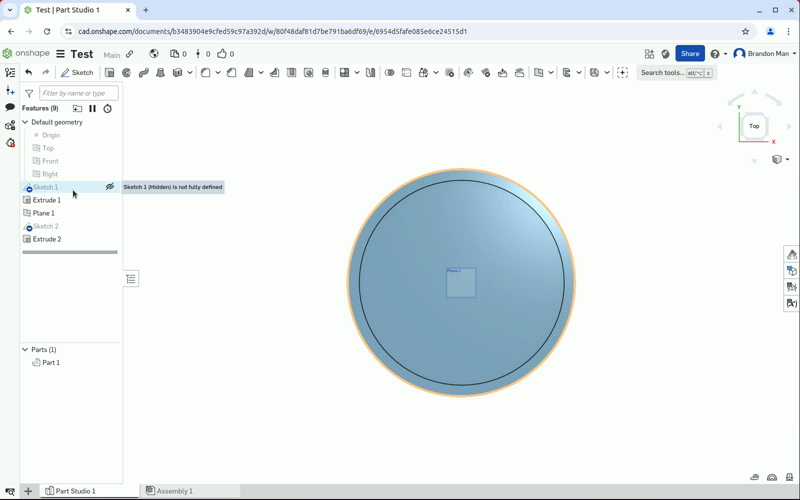
click(73, 189)
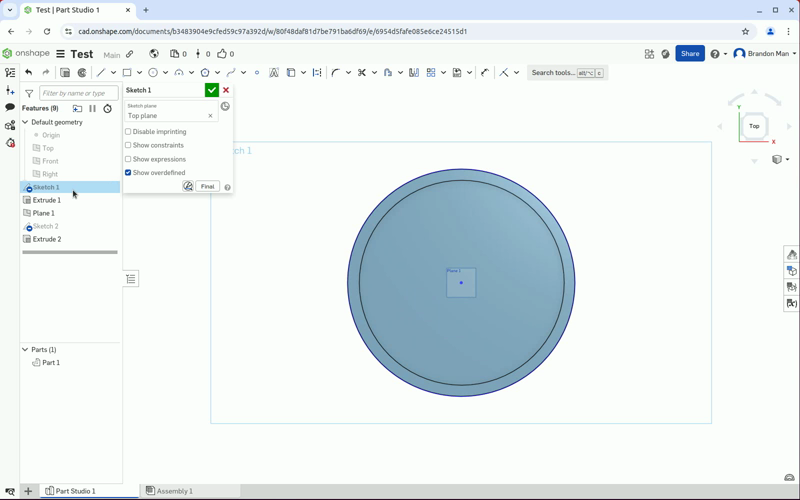
mouse_move(229, 92)
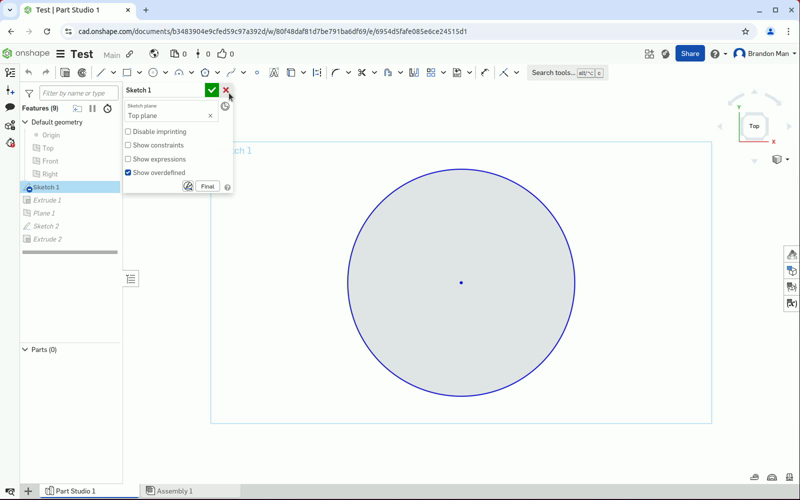
click(229, 92)
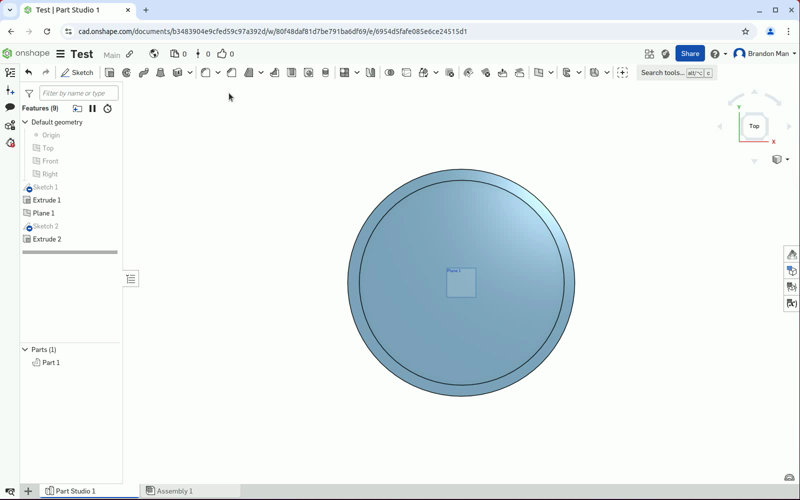
mouse_move(541, 75)
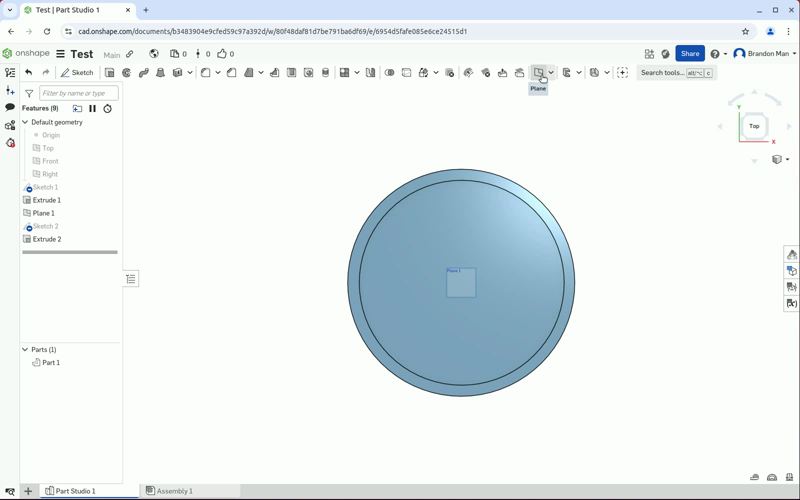
click(541, 75)
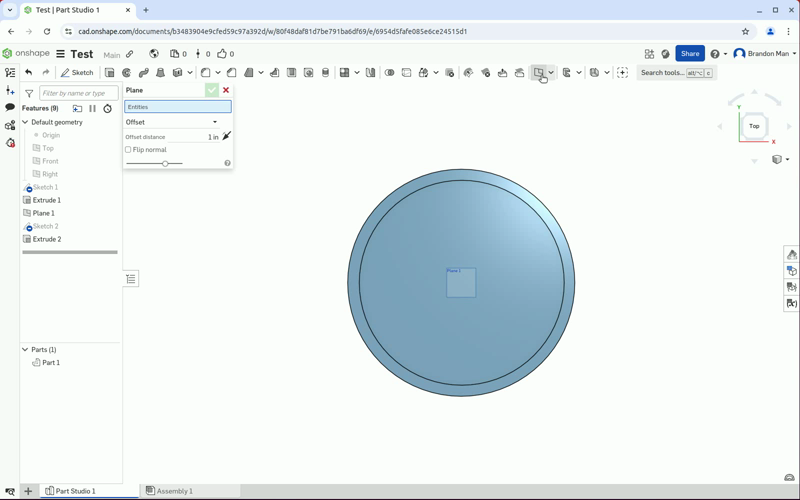
mouse_move(73, 150)
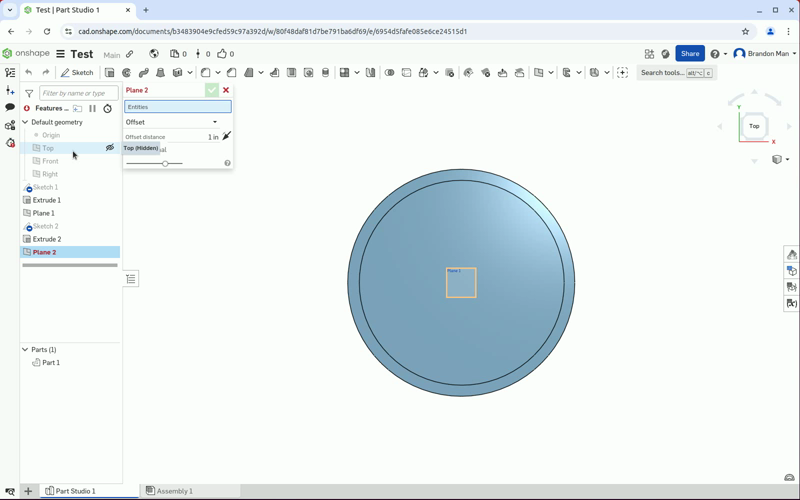
click(73, 150)
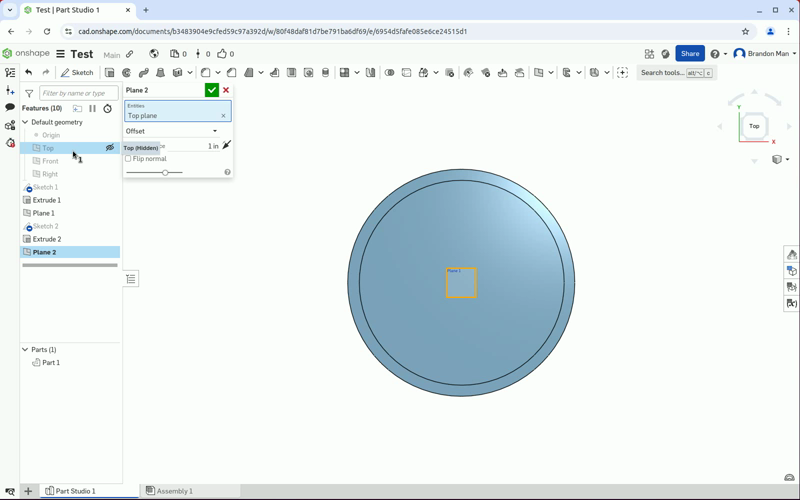
key(tab, 2)
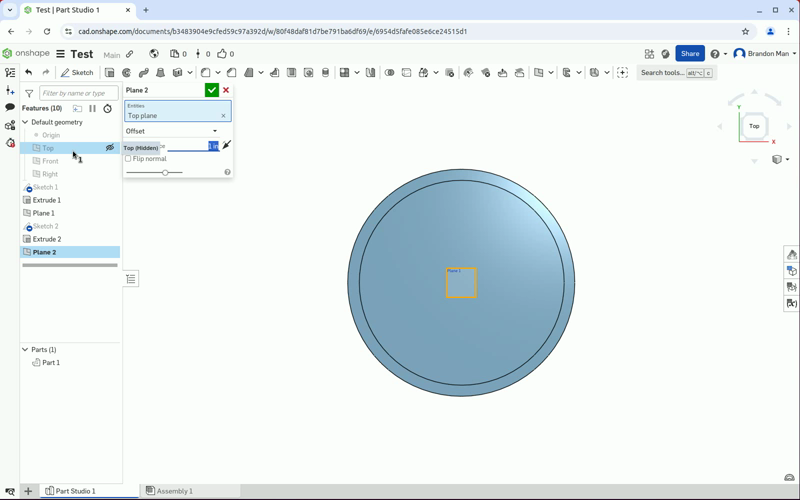
text(2.403)
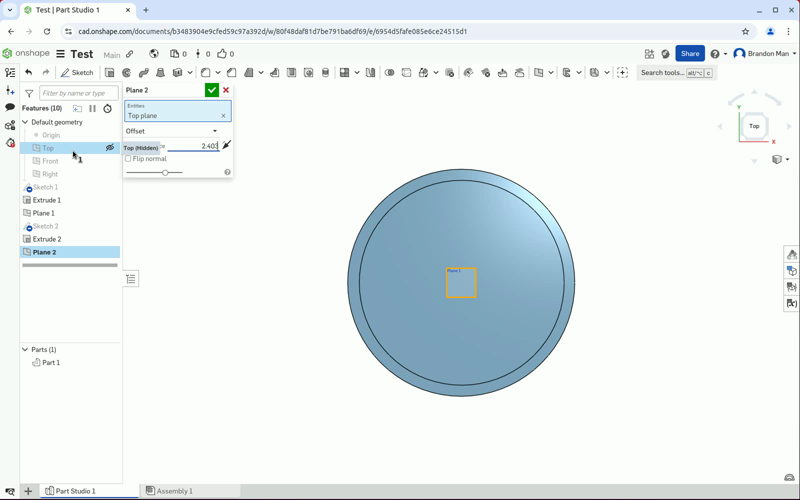
key(enter, 2)
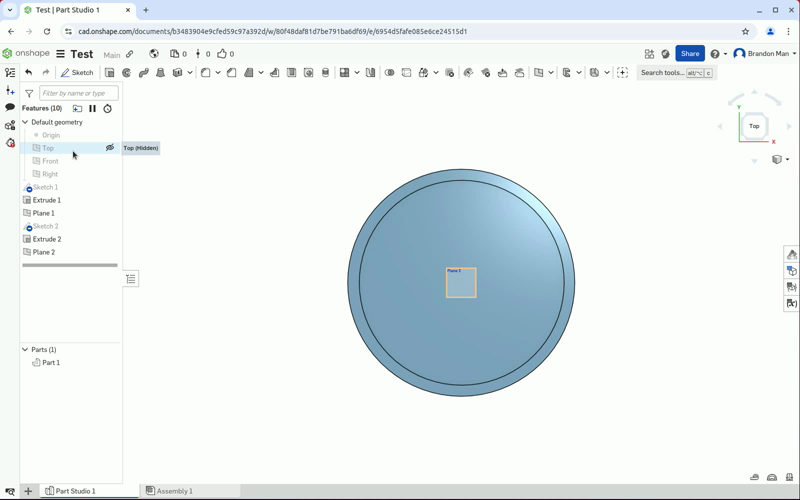
key(shift+s)
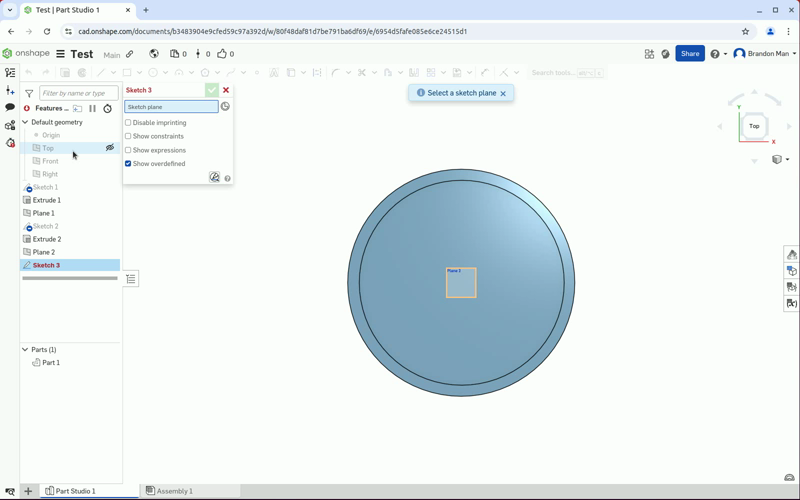
mouse_move(73, 254)
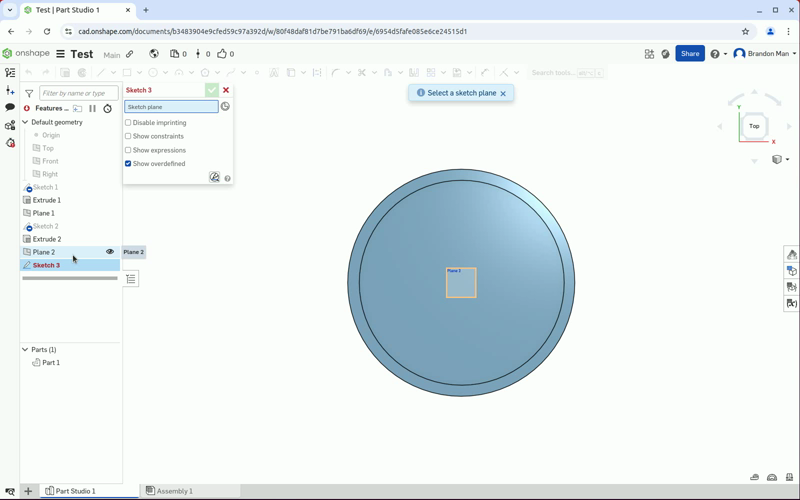
click(73, 254)
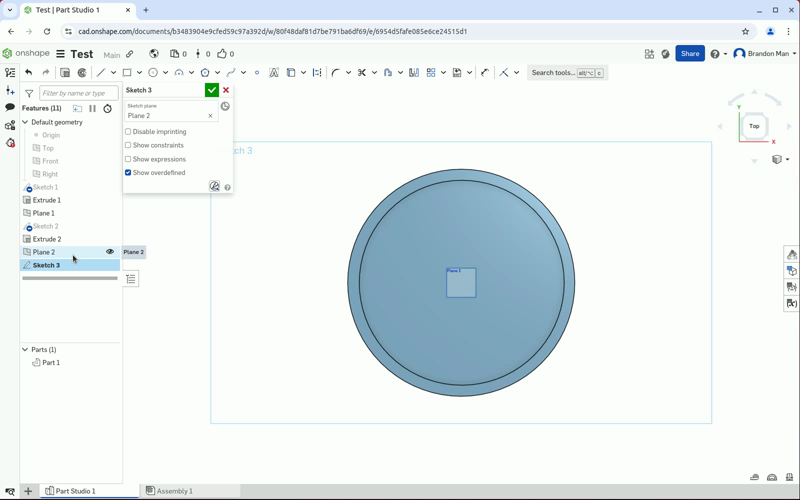
mouse_move(73, 352)
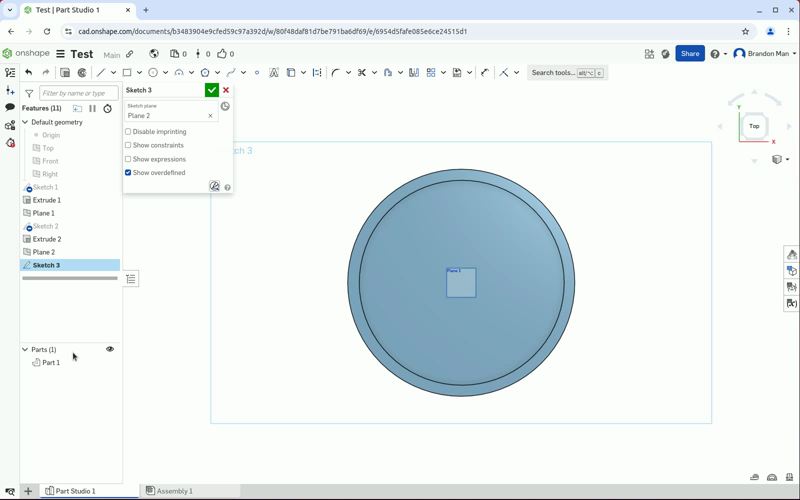
key(y)
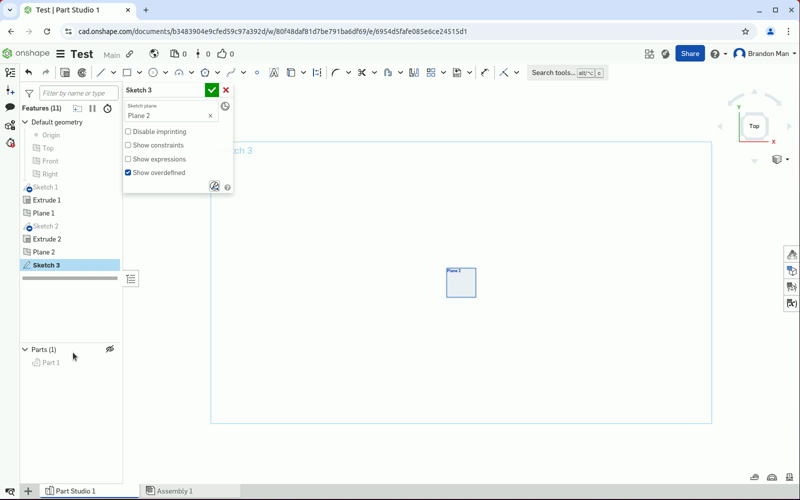
key(l)
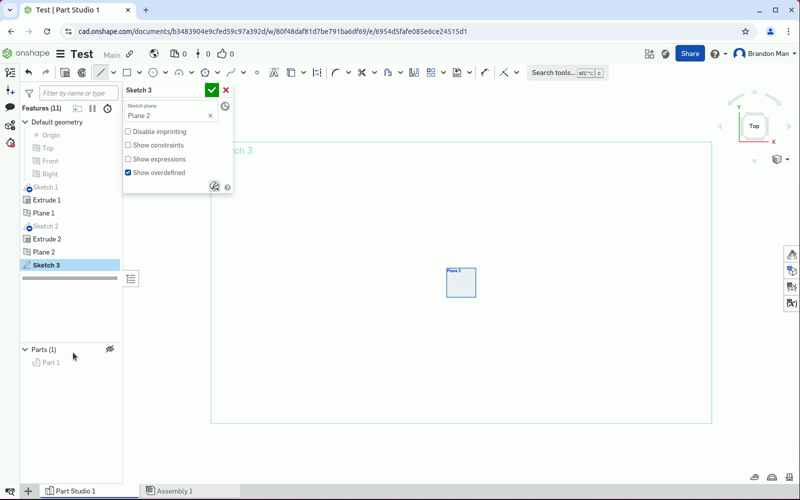
key_down(shift)
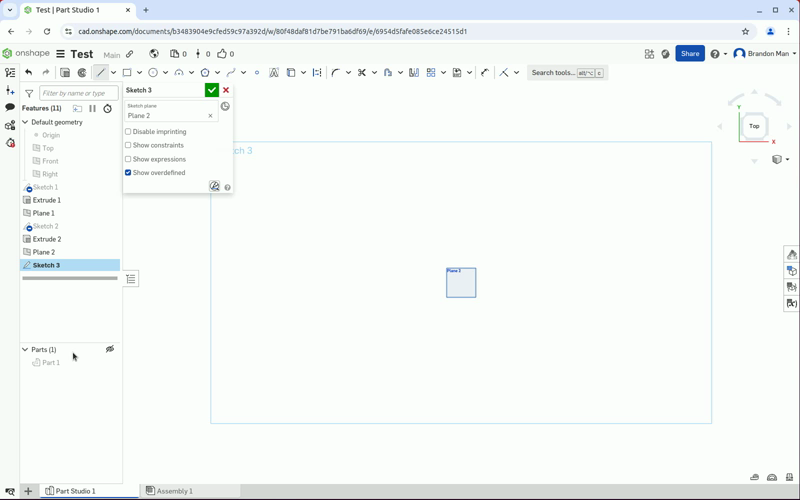
mouse_move(433, 209)
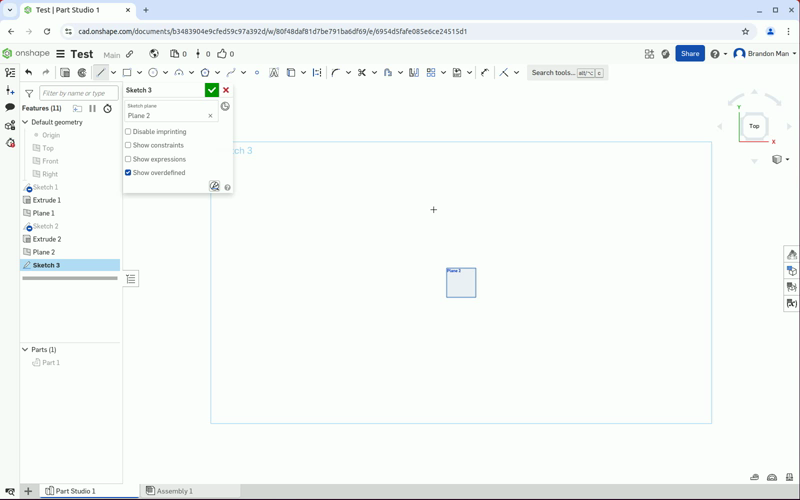
click(433, 209)
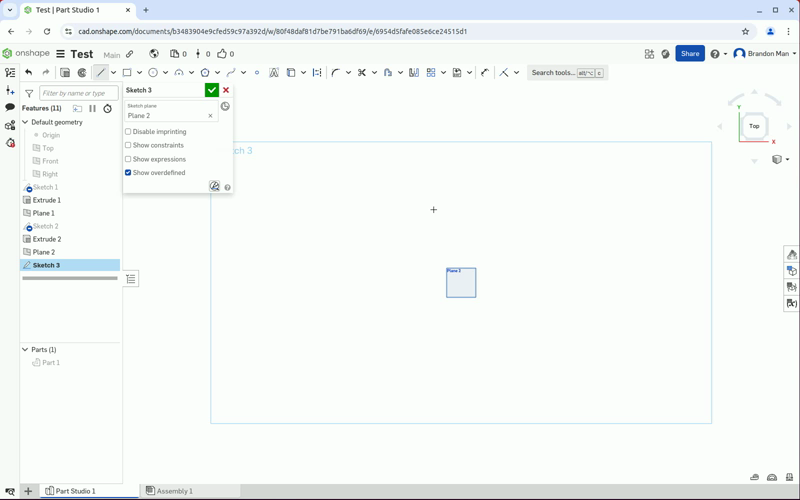
key_up(shift)
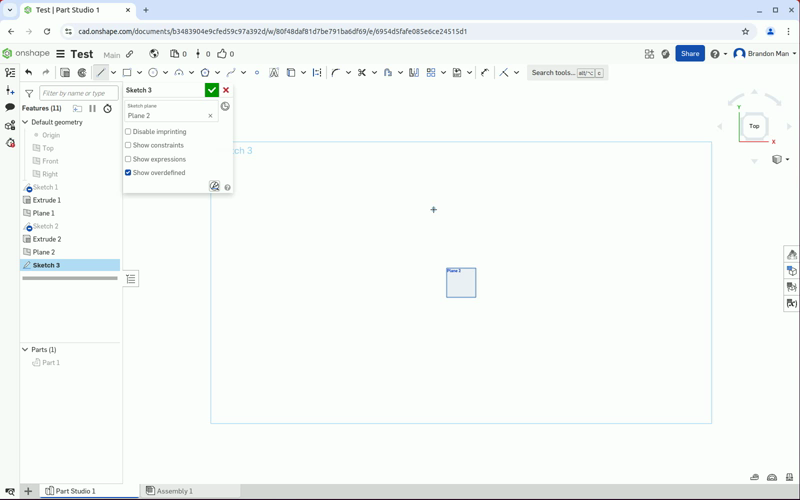
key_down(shift)
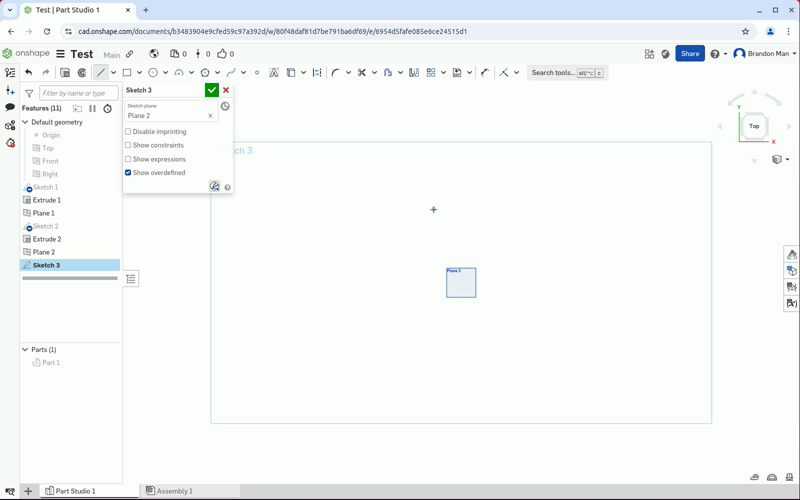
mouse_move(463, 209)
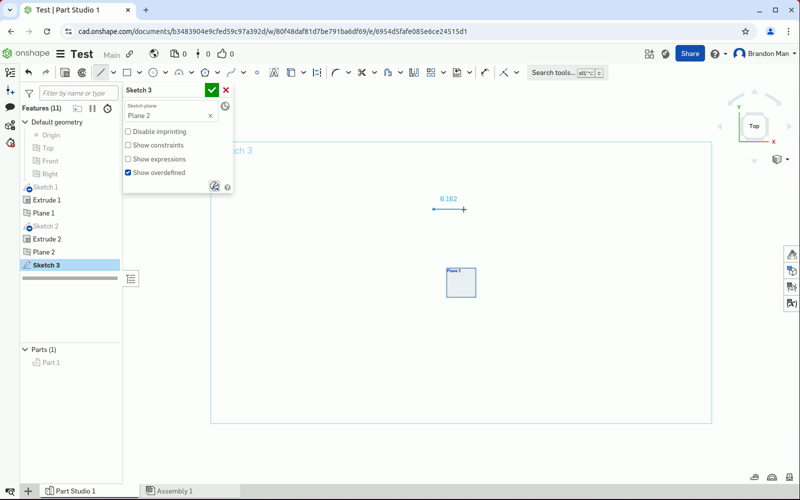
mouse_move(441, 231)
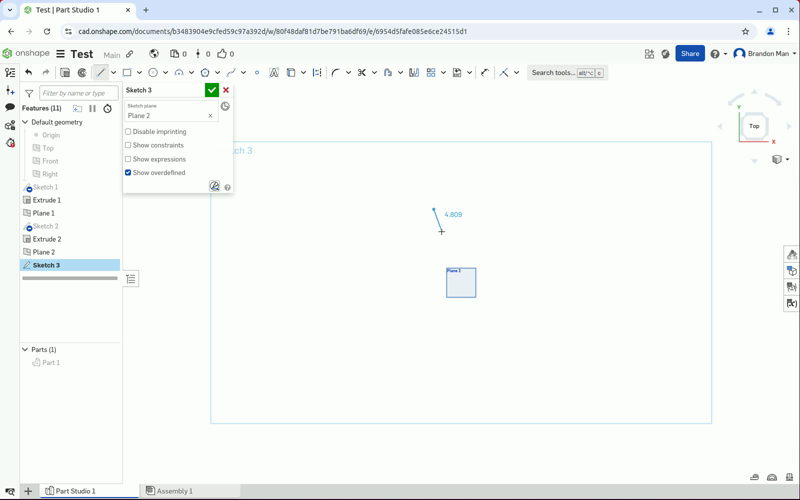
click(441, 231)
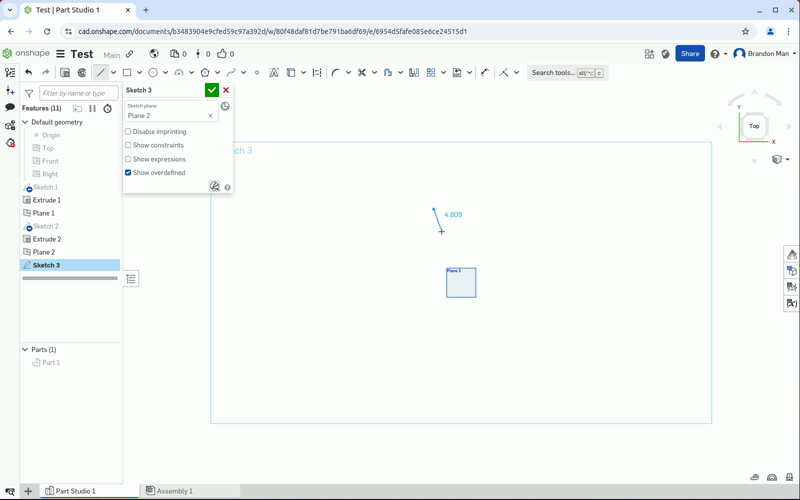
key_up(shift)
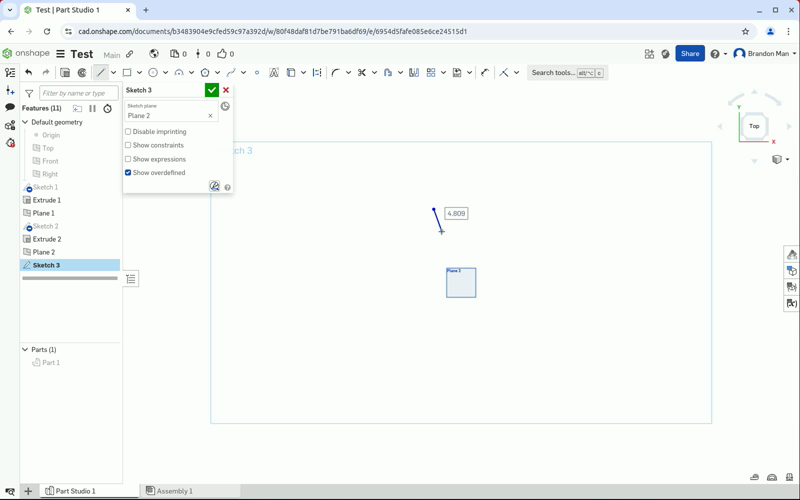
key(esc)
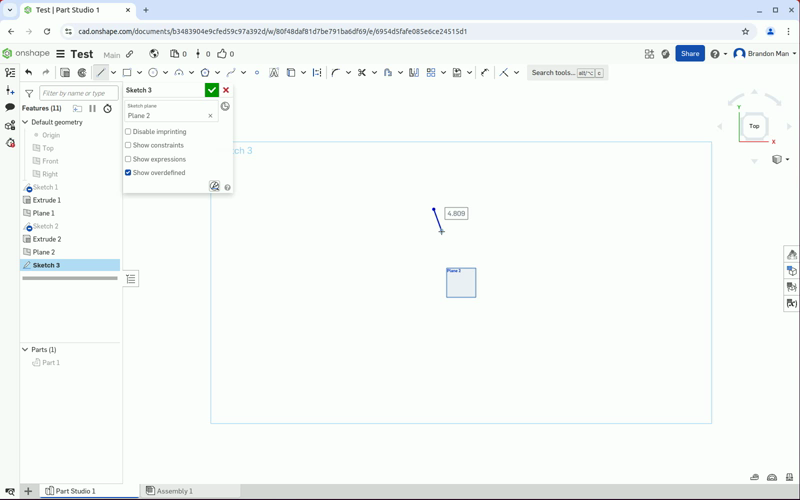
key(a)
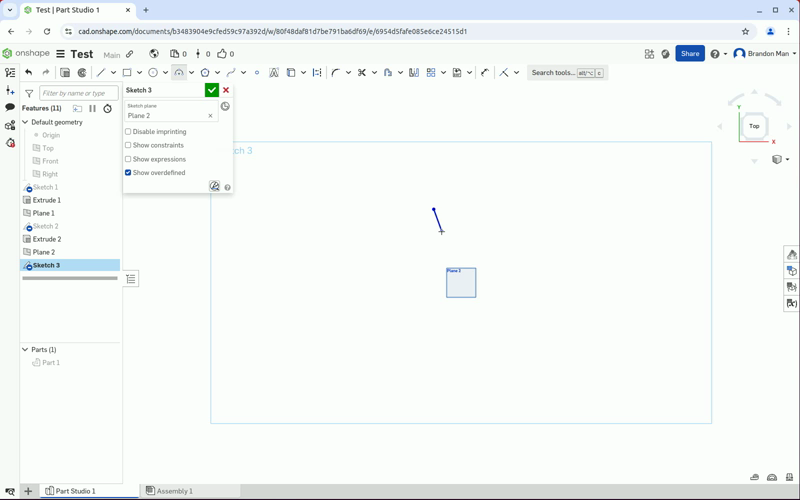
mouse_move(441, 231)
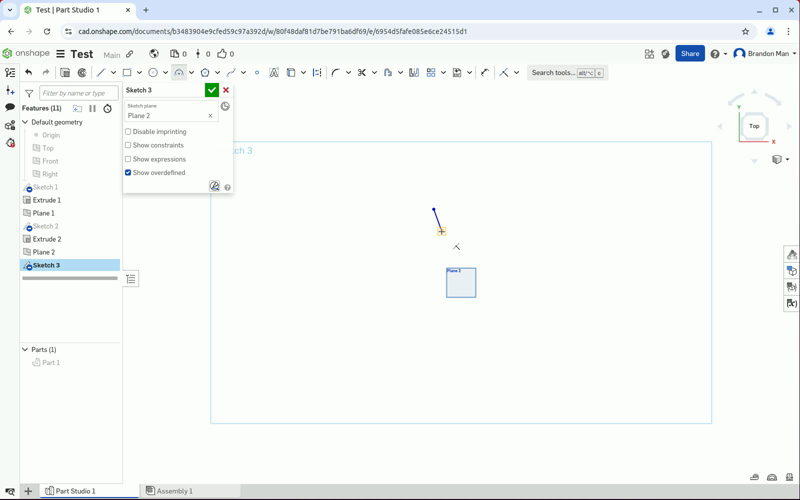
click(441, 231)
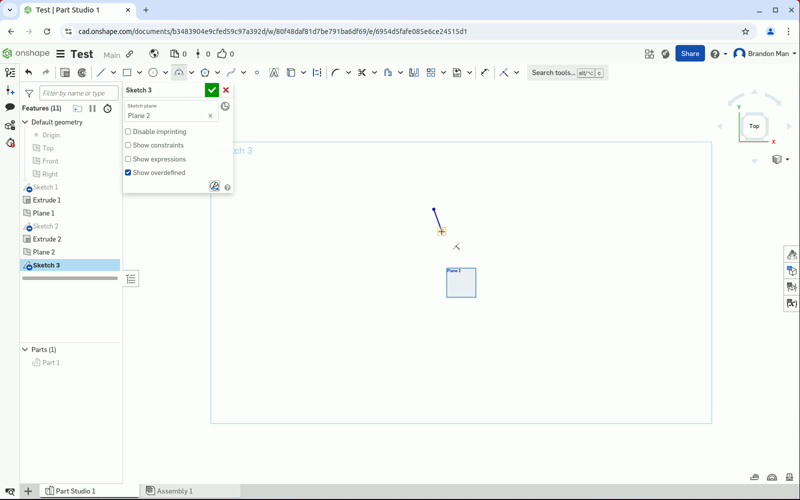
key_down(shift)
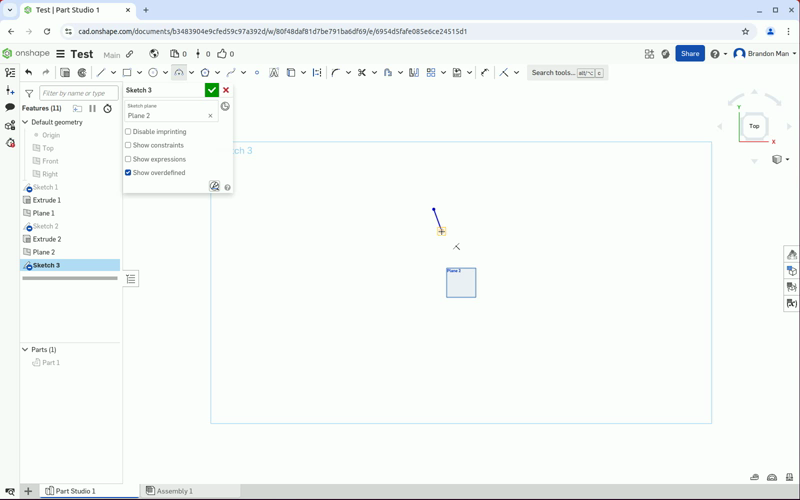
mouse_move(461, 227)
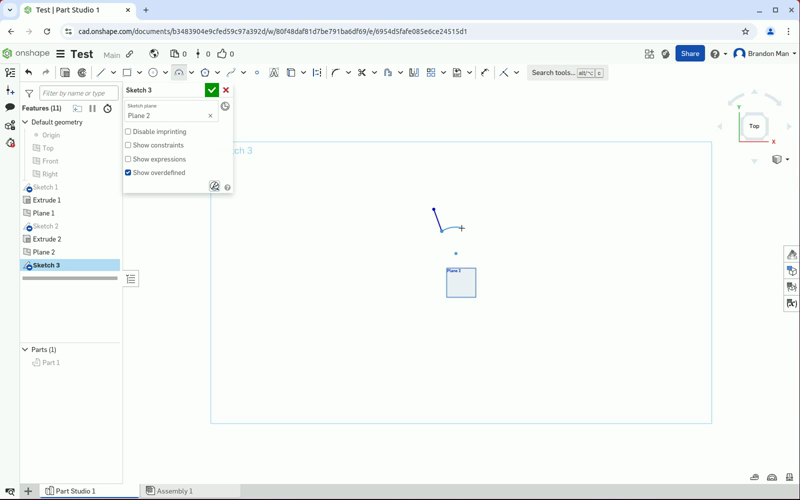
click(461, 227)
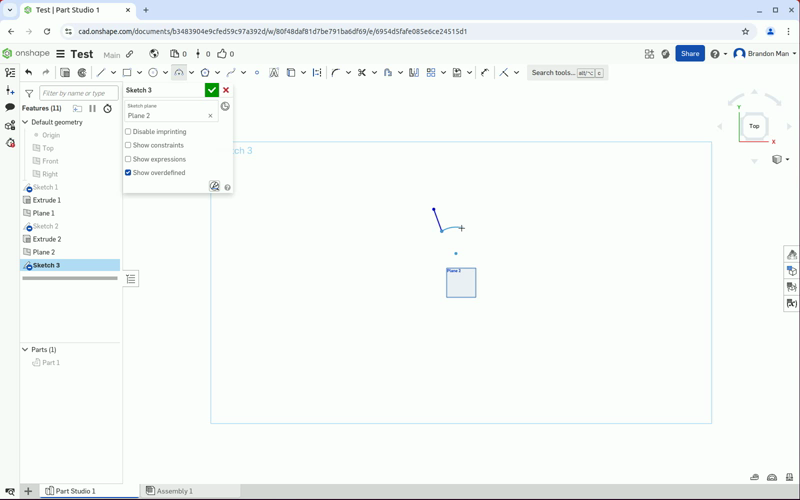
mouse_move(451, 228)
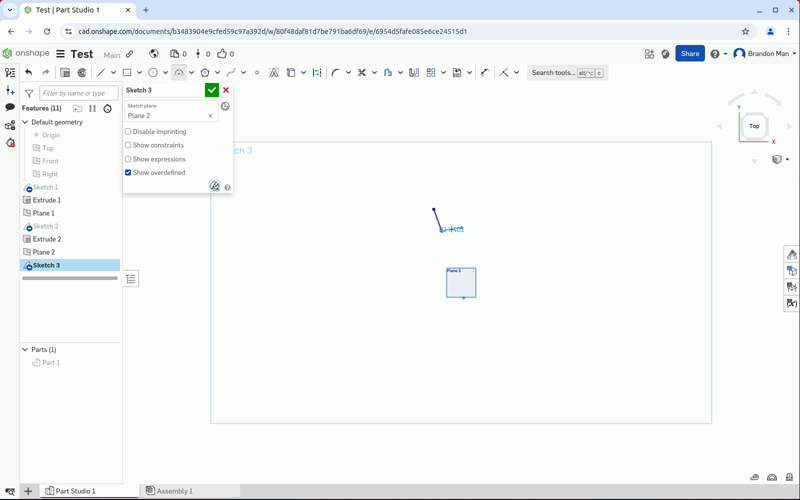
click(451, 228)
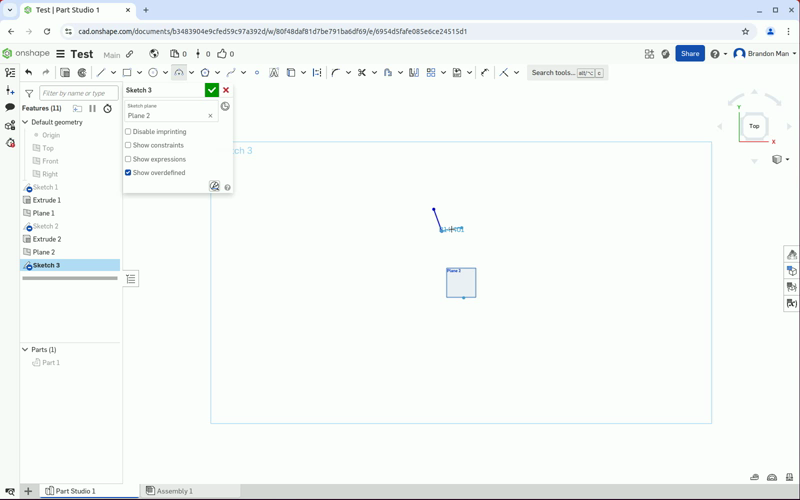
key_up(shift)
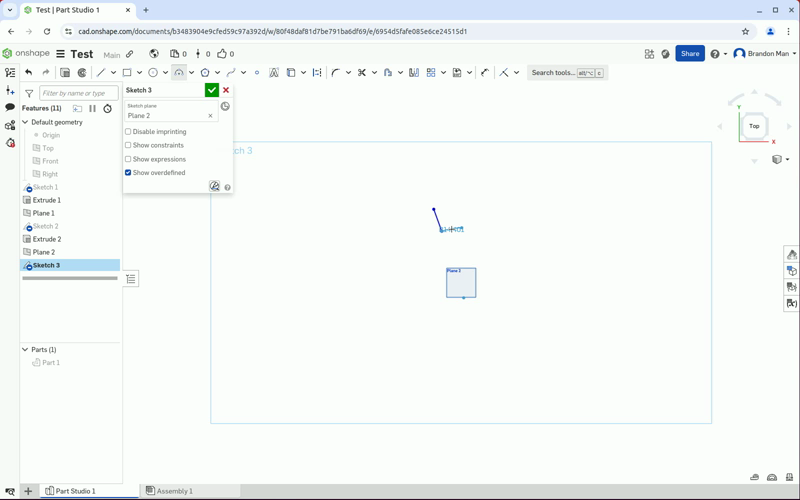
key(esc)
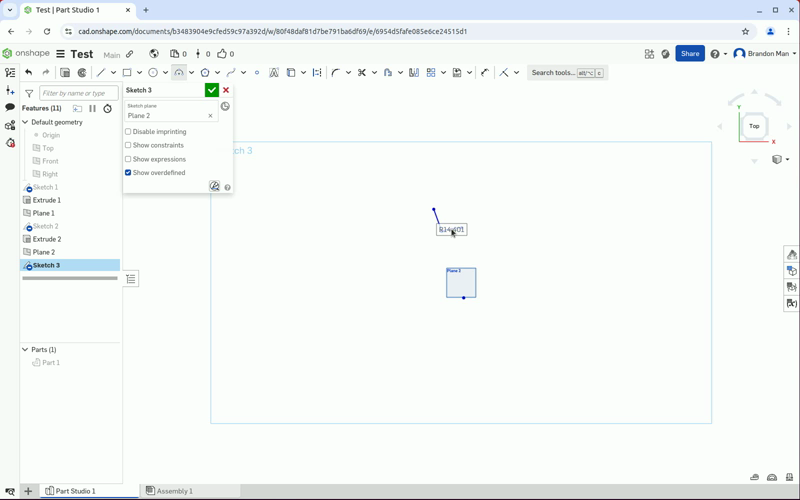
key(l)
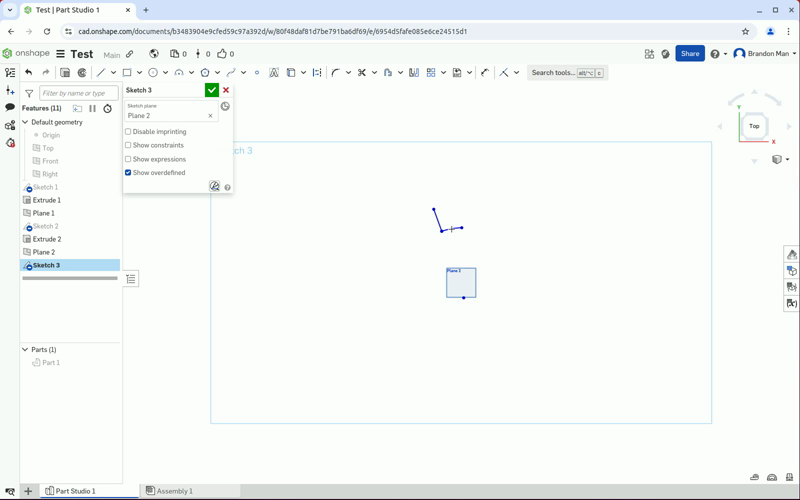
mouse_move(461, 227)
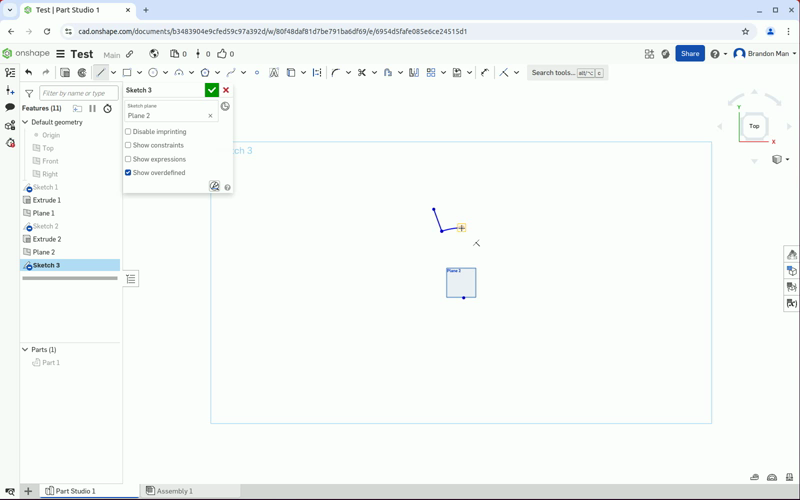
click(461, 227)
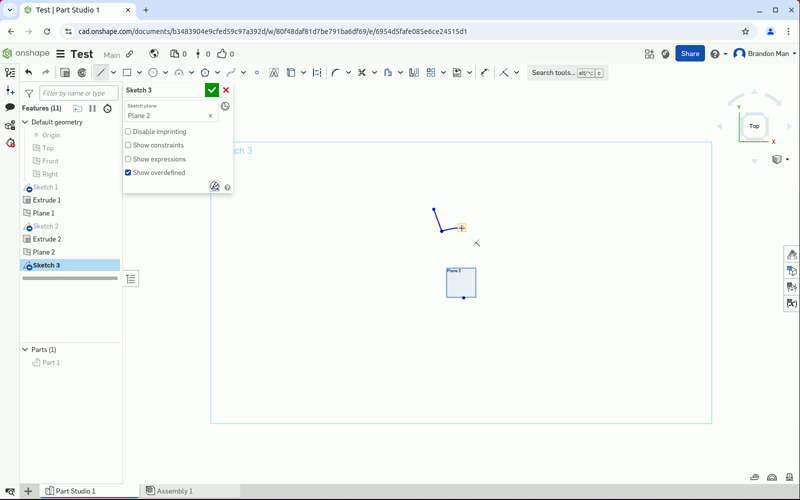
key_down(shift)
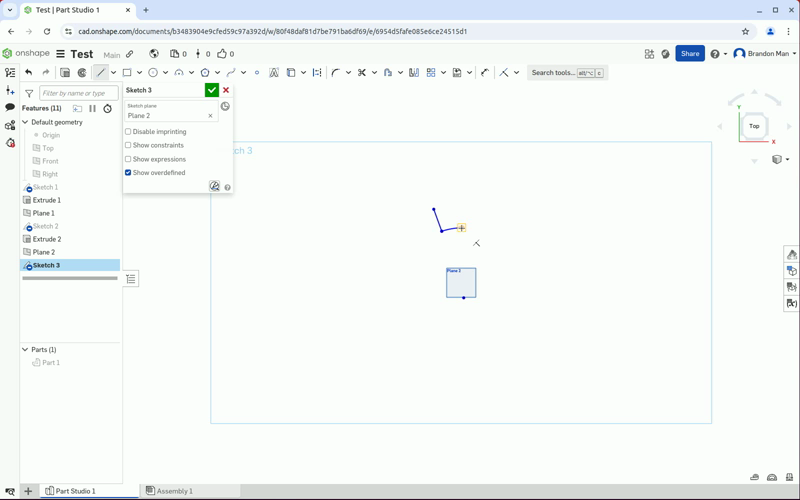
mouse_move(491, 227)
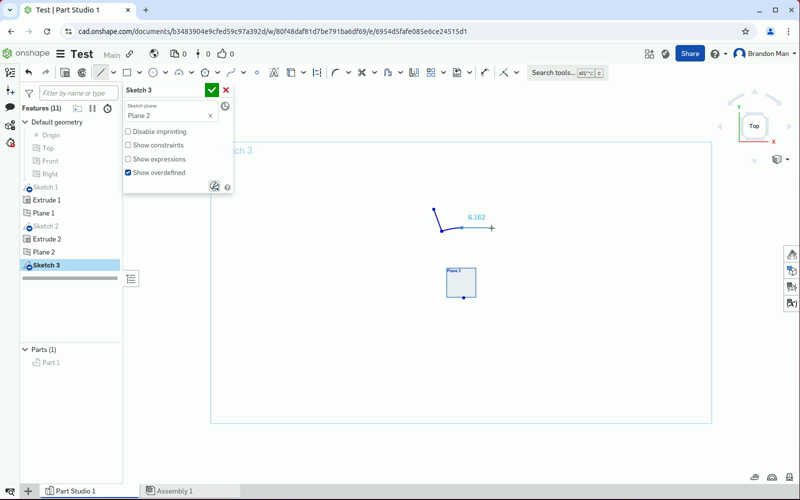
mouse_move(461, 204)
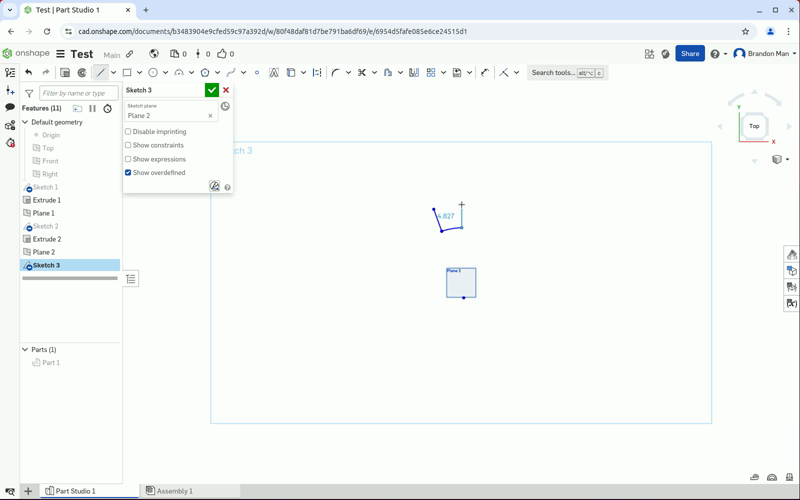
click(461, 204)
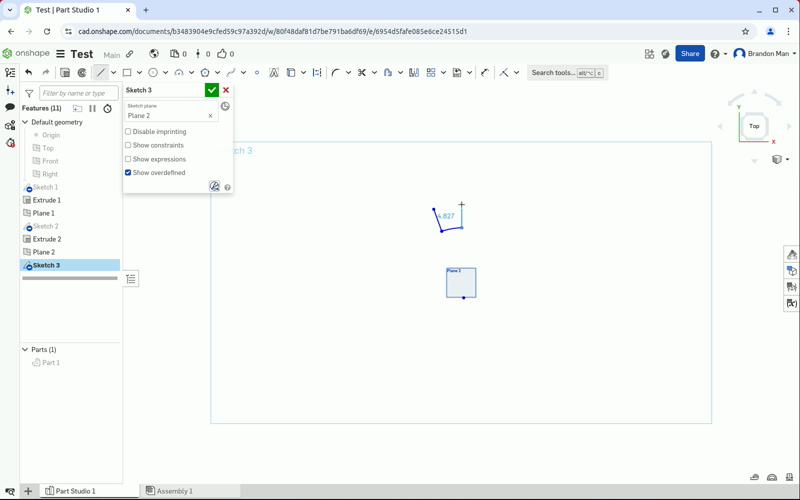
key_up(shift)
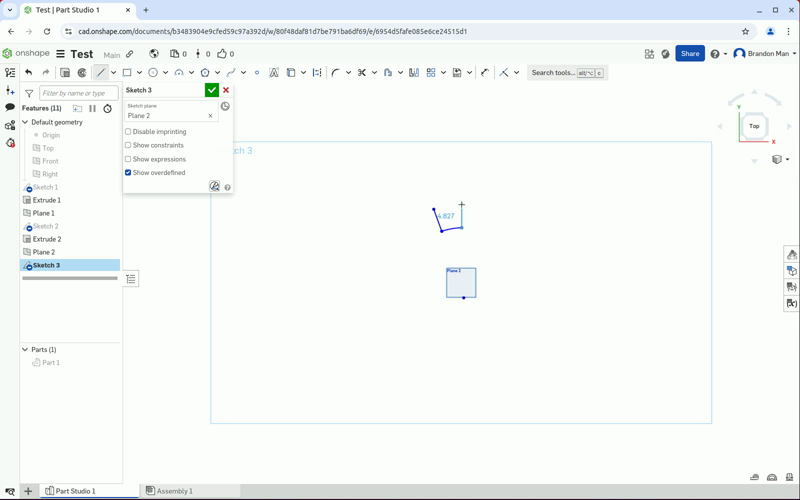
key(esc)
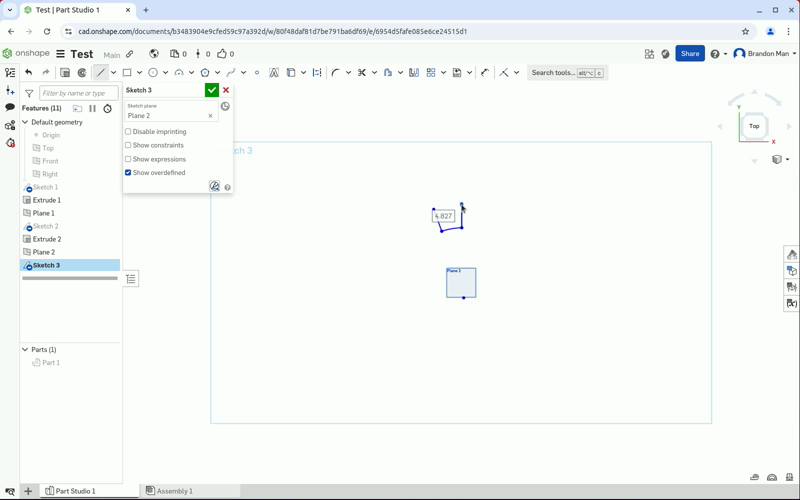
key(a)
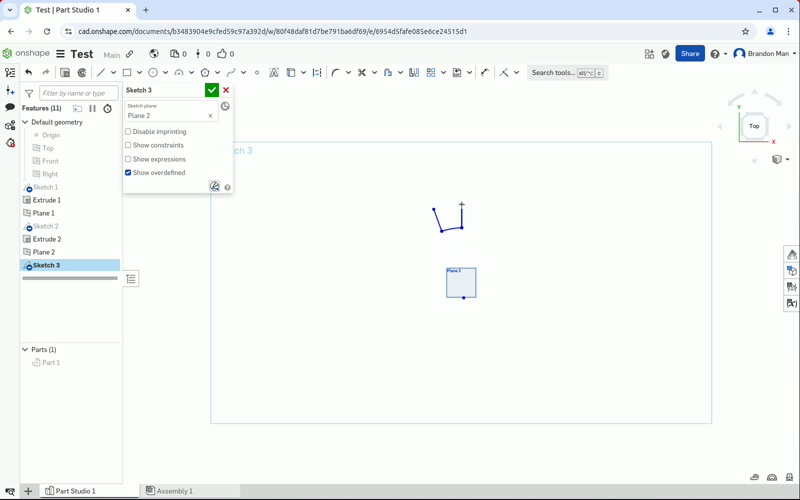
mouse_move(461, 204)
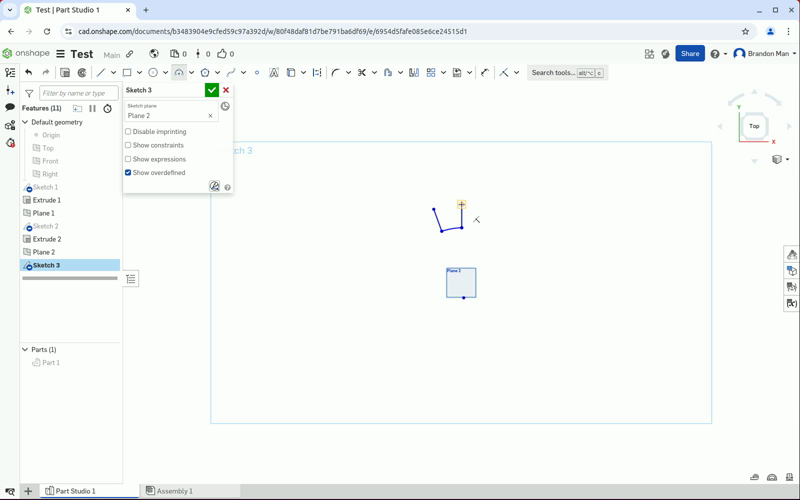
click(461, 204)
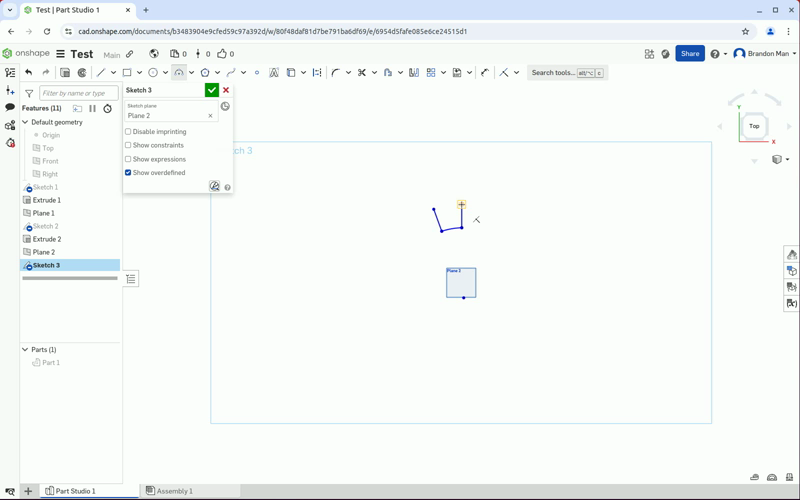
mouse_move(433, 209)
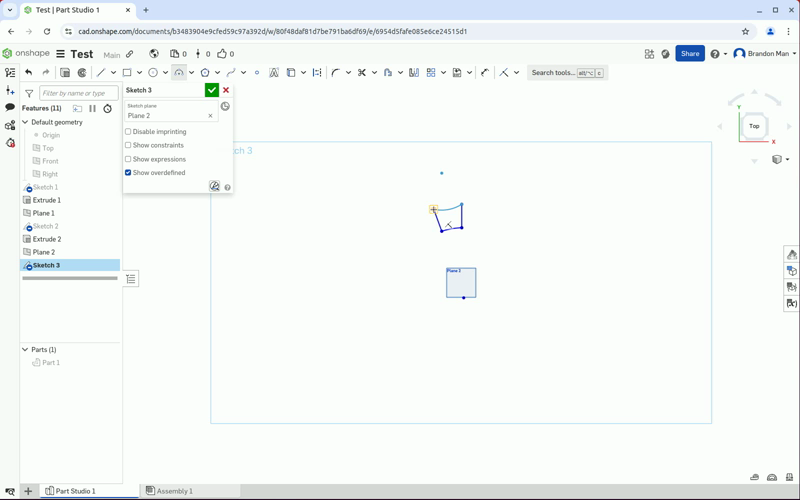
click(433, 209)
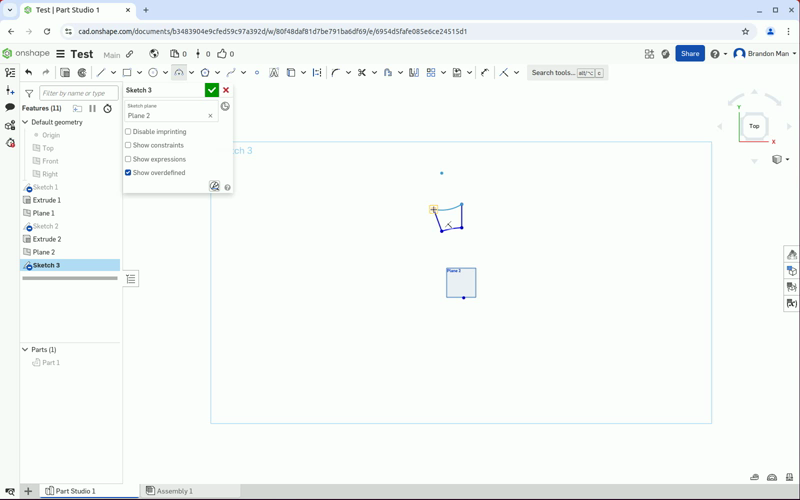
key_down(shift)
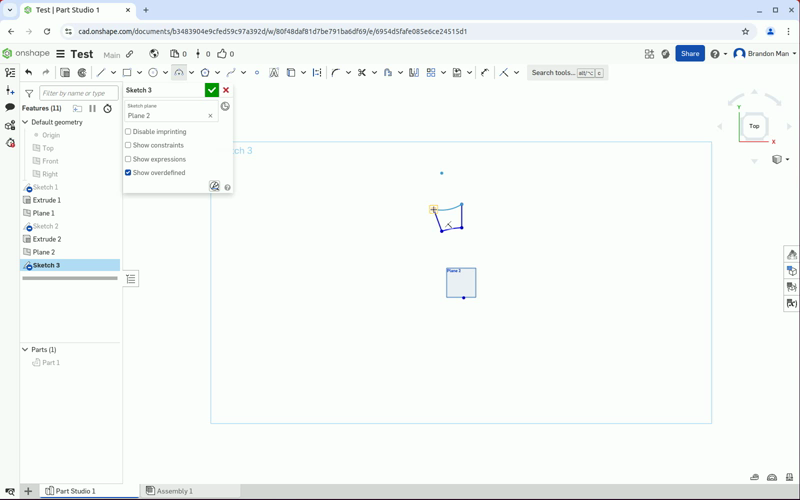
mouse_move(447, 205)
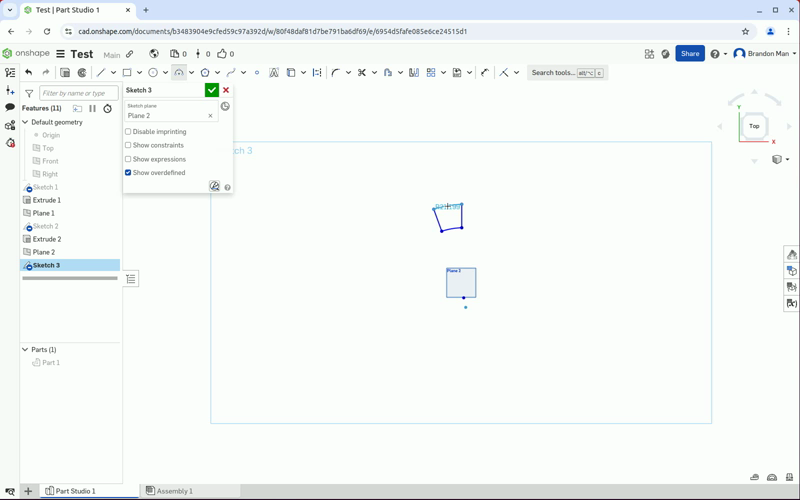
click(447, 205)
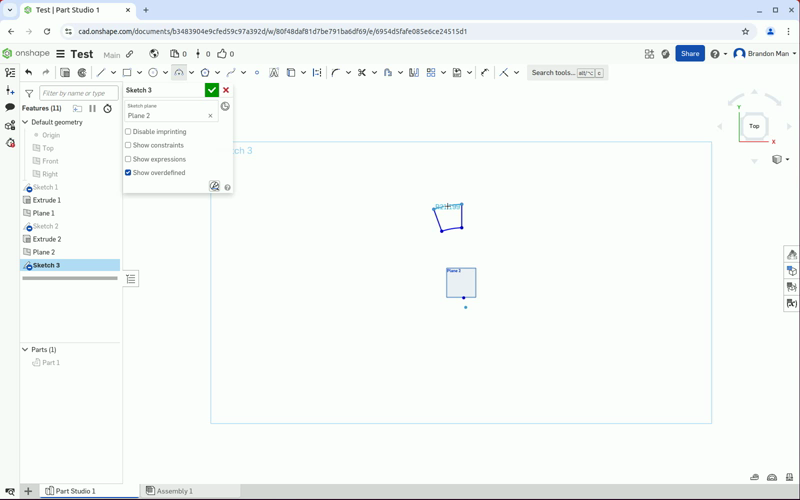
key_up(shift)
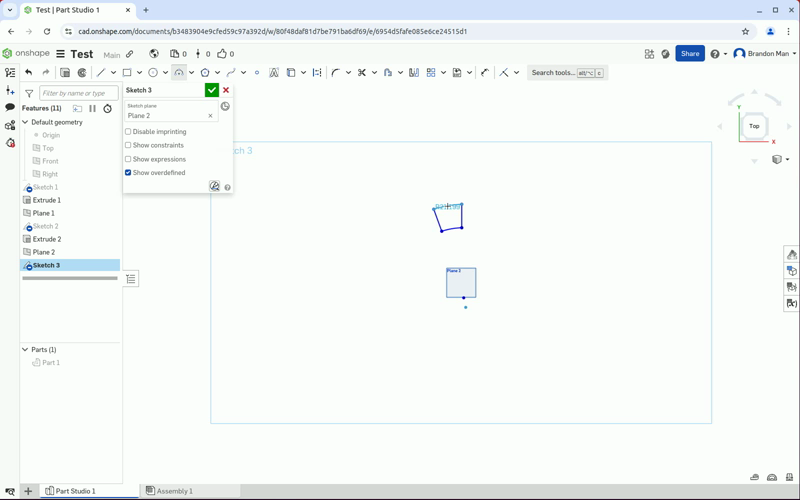
key(esc)
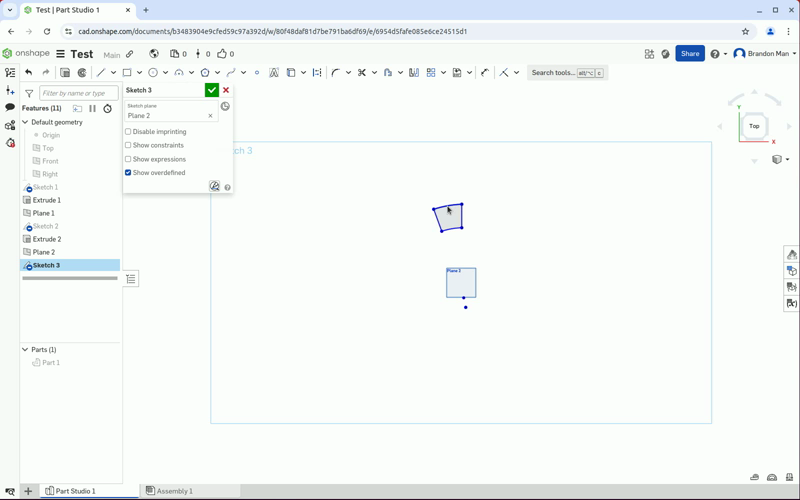
mouse_move(434, 209)
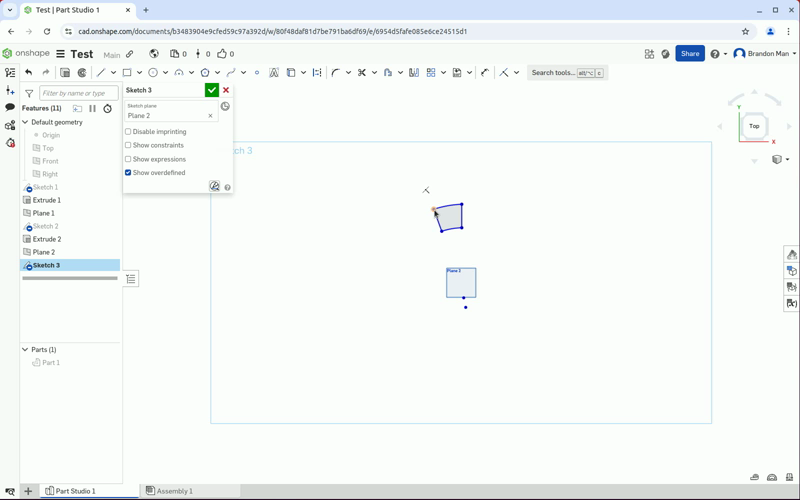
scroll(6)
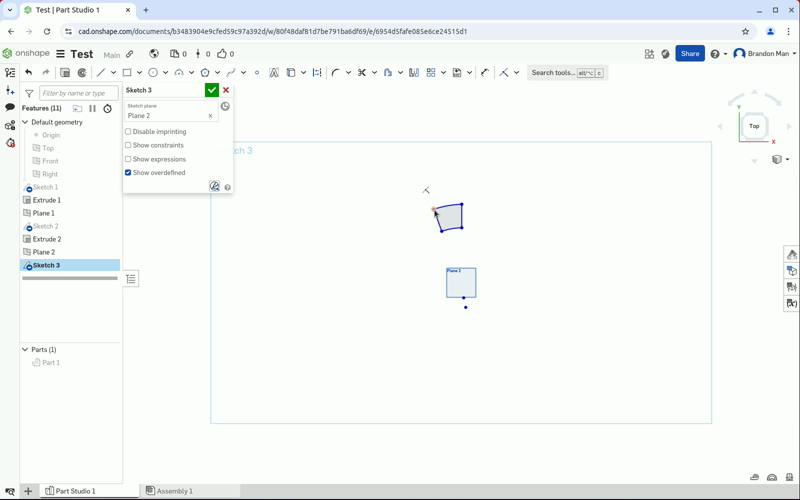
scroll(6)
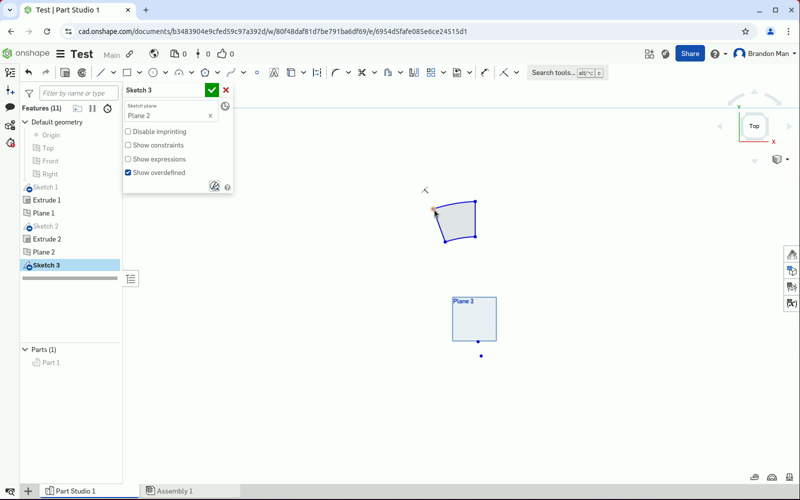
scroll(6)
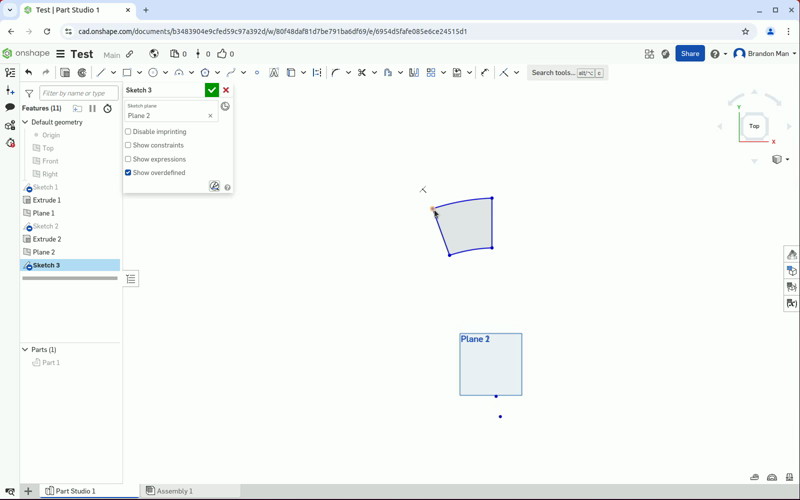
scroll(6)
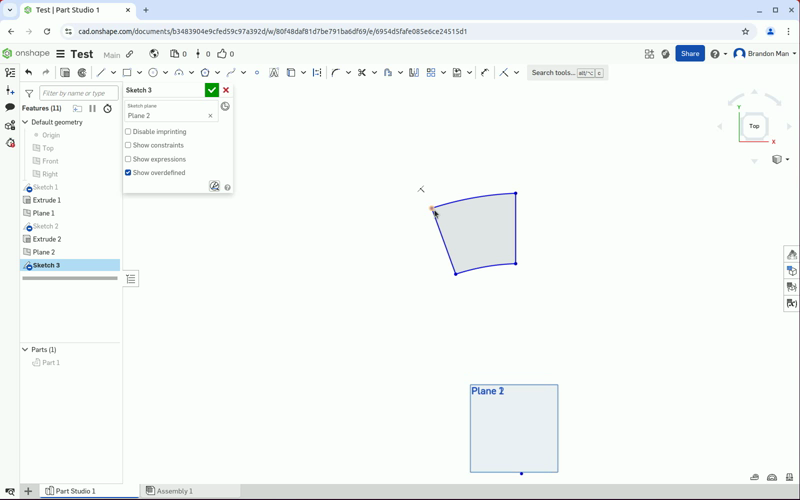
scroll(6)
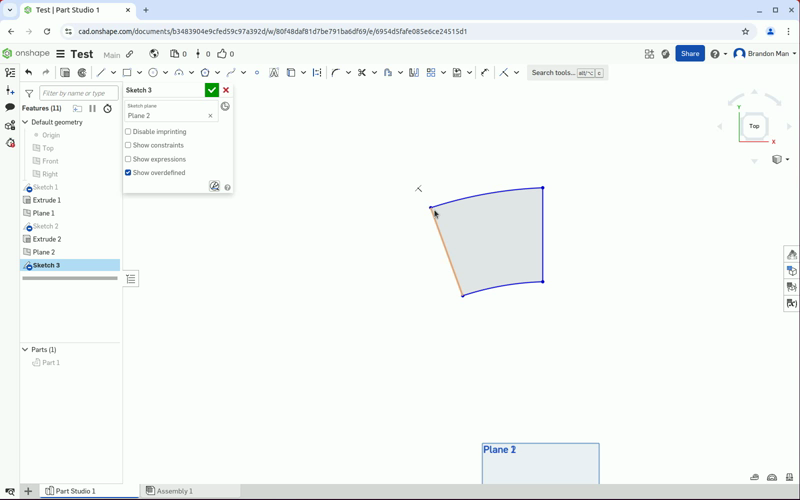
scroll(6)
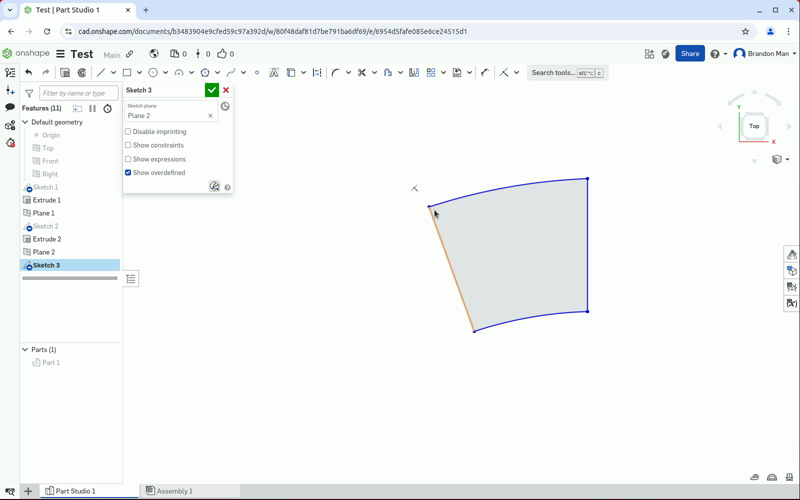
scroll(6)
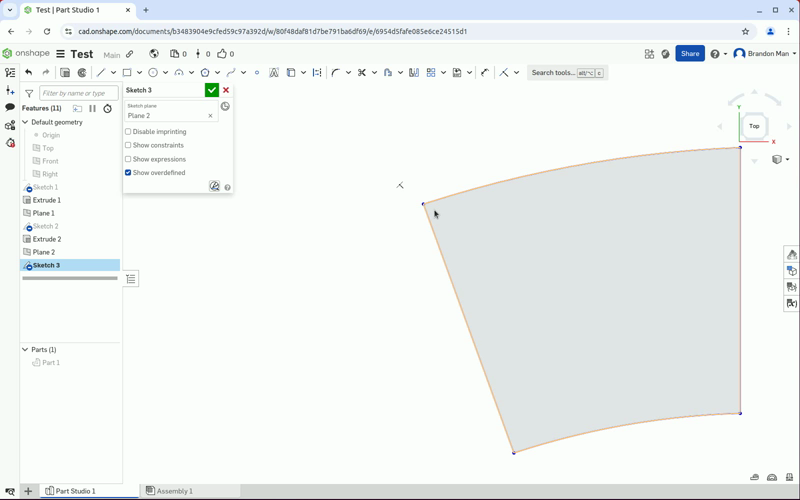
click(434, 209)
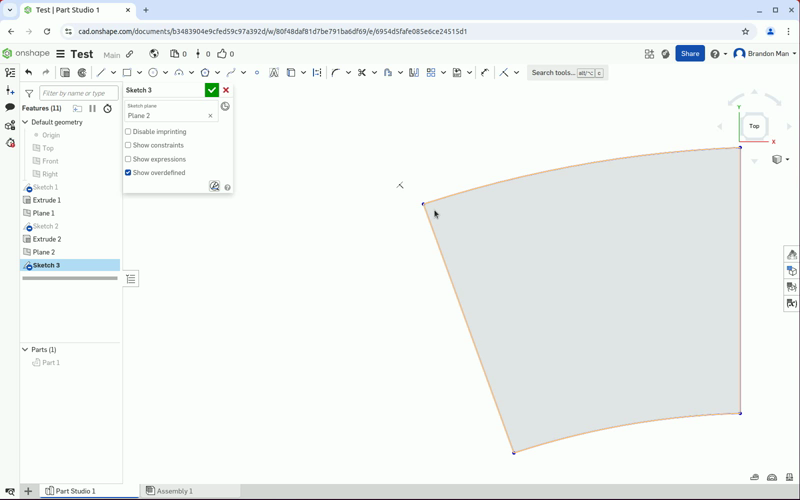
scroll(-6)
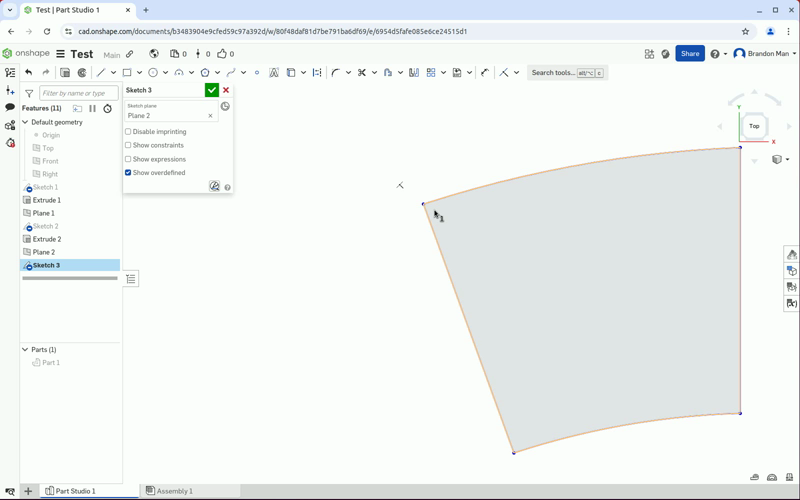
scroll(-6)
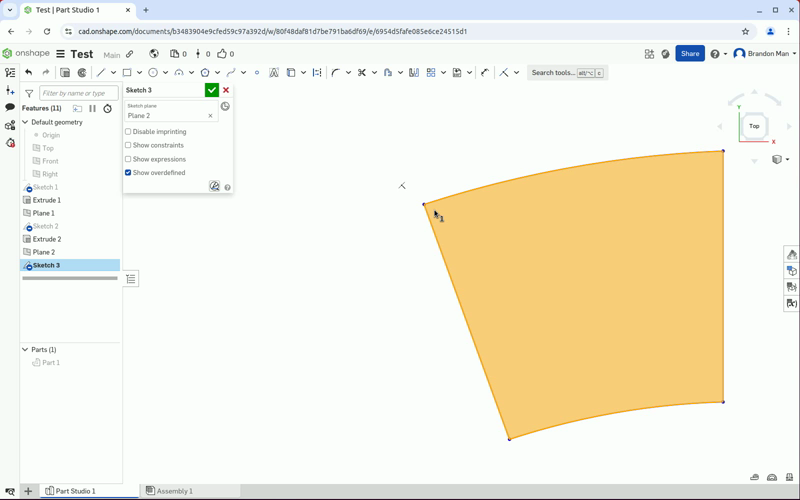
scroll(-6)
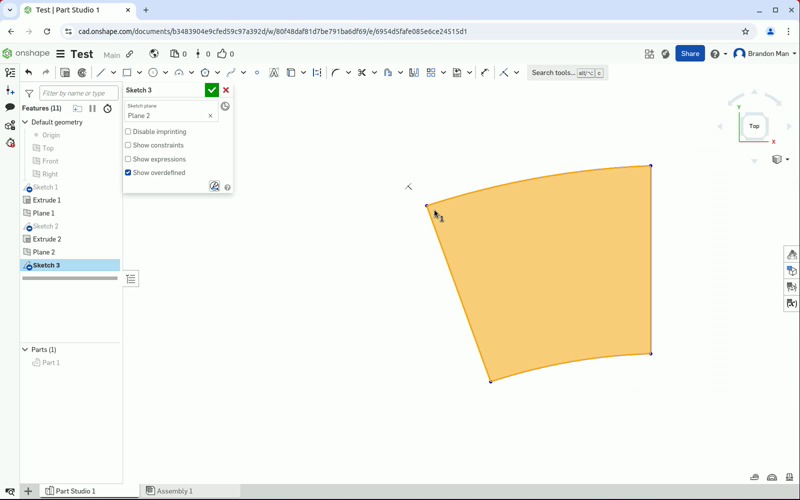
scroll(-6)
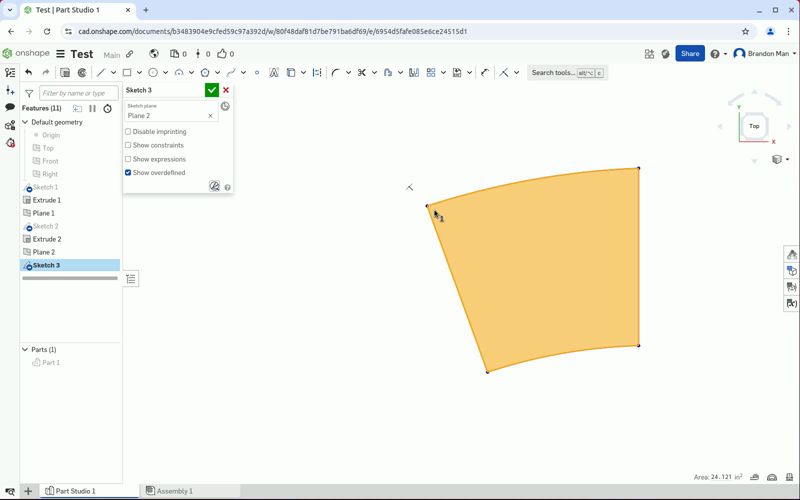
scroll(-6)
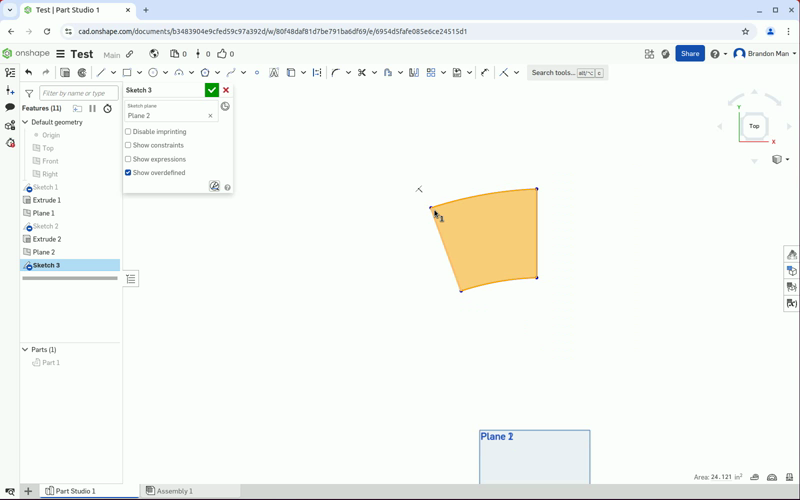
scroll(-6)
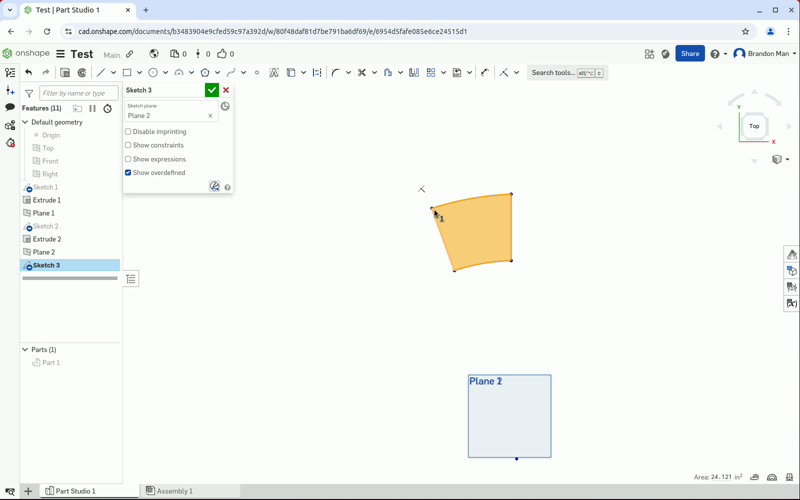
scroll(-6)
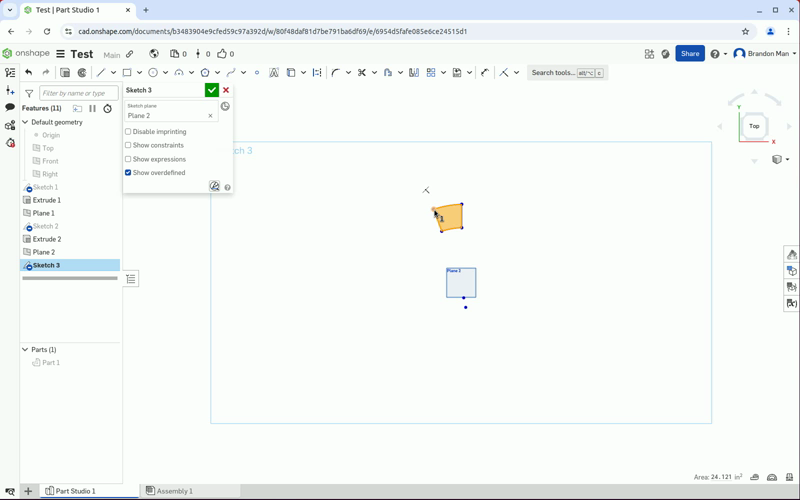
mouse_move(73, 352)
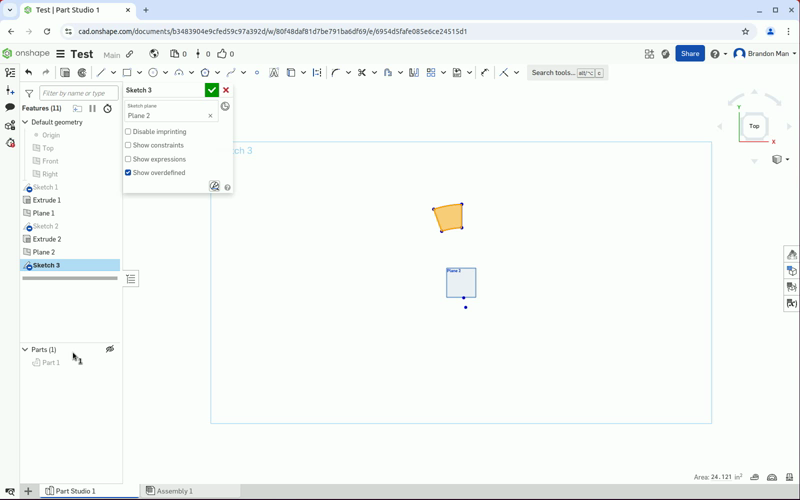
key(shift+y)
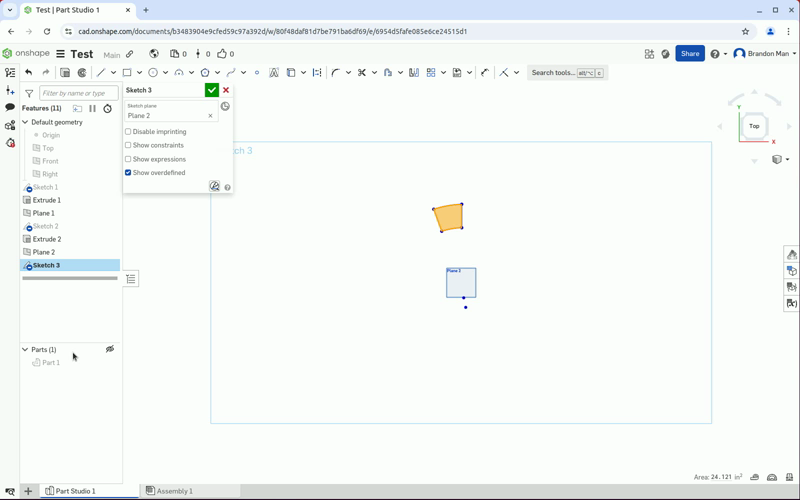
key(shift+e)
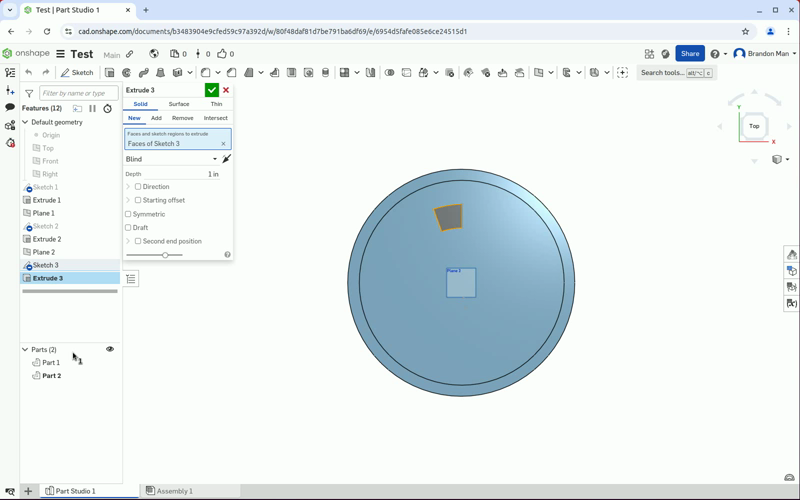
mouse_move(143, 106)
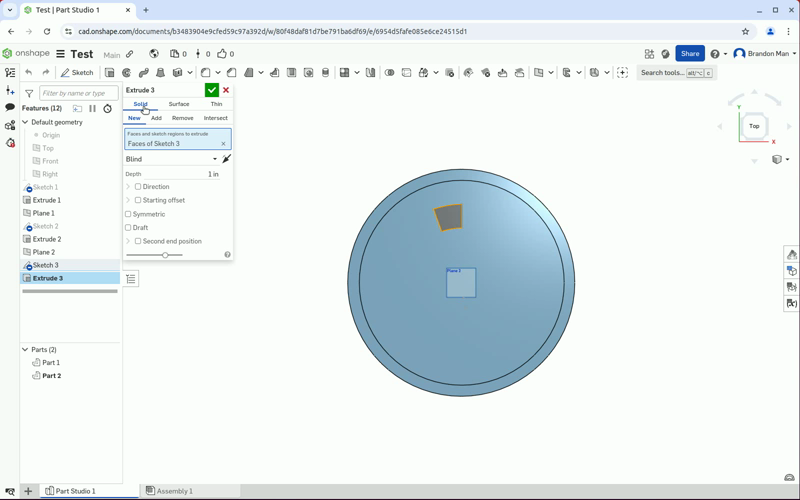
click(143, 106)
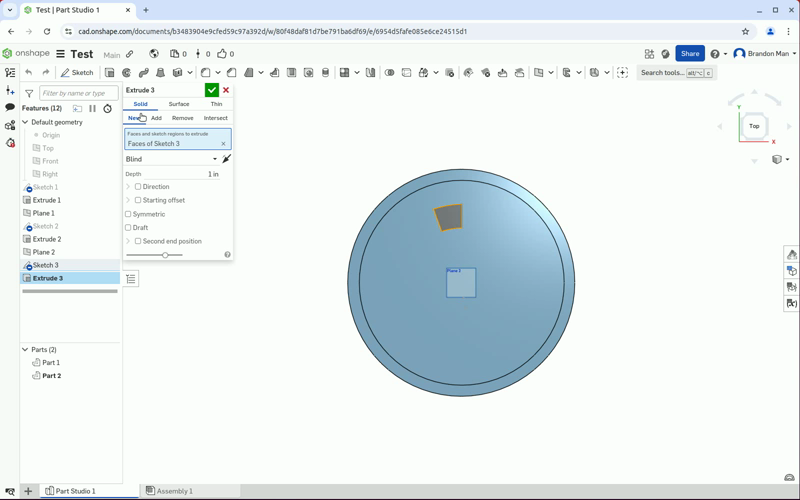
mouse_move(137, 120)
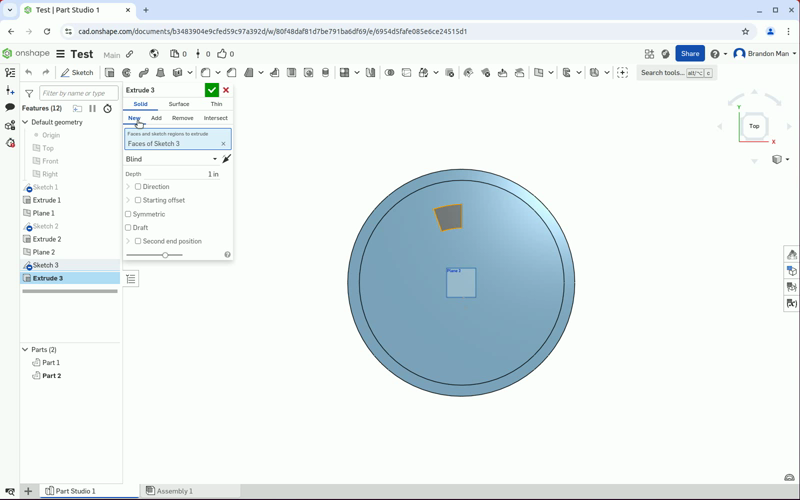
click(137, 120)
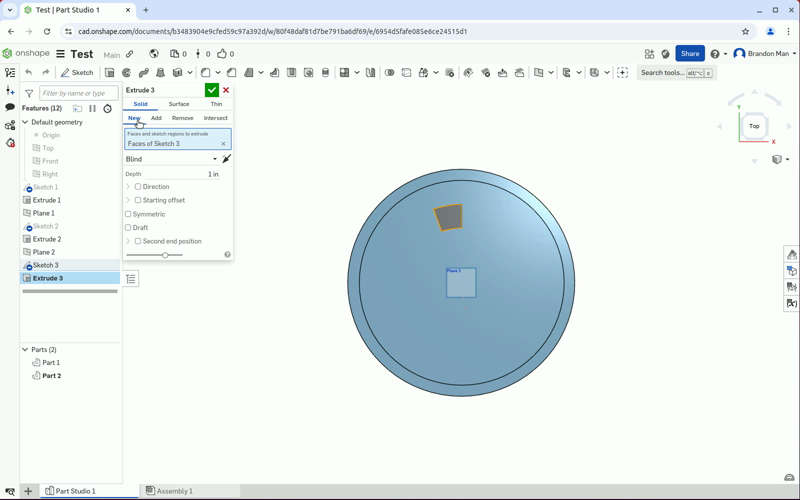
key(tab, 4)
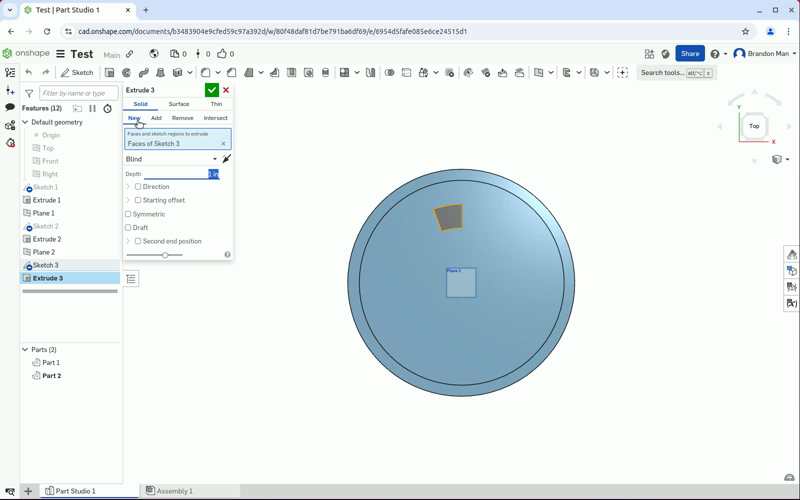
text(11.554)
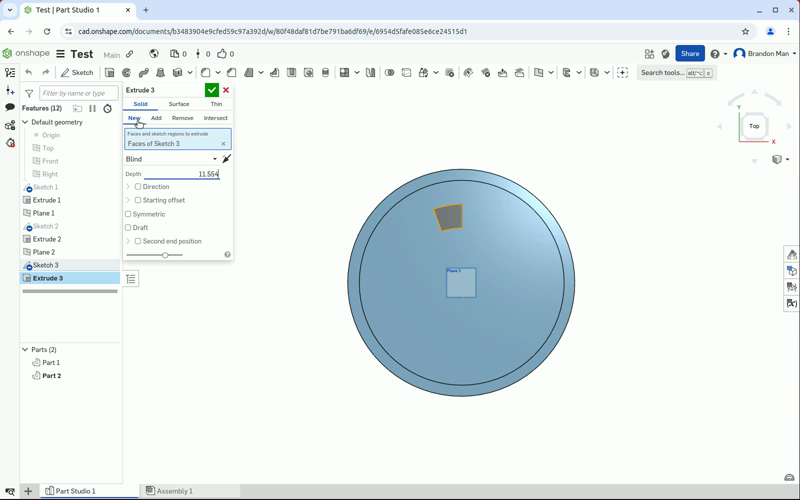
key(enter)
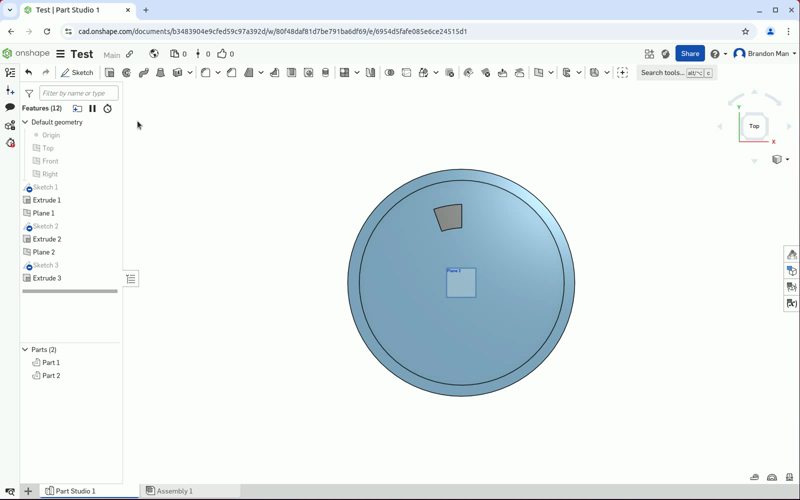
key(shift+h)
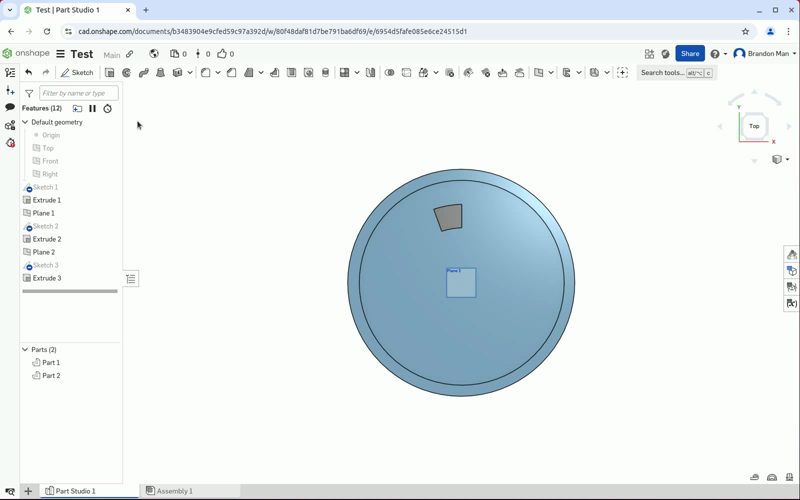
key(shift+h)
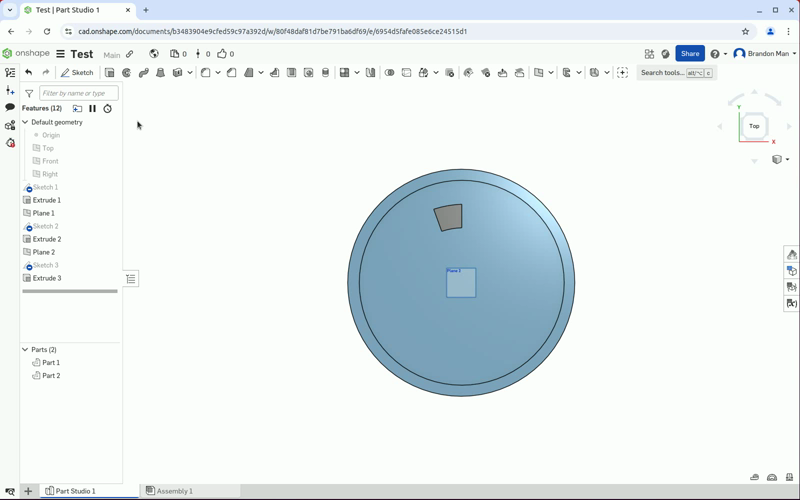
mouse_move(73, 189)
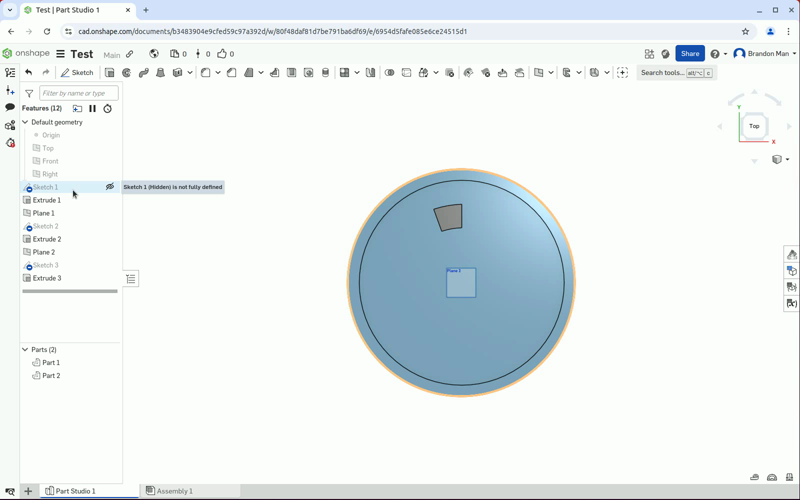
click(73, 189)
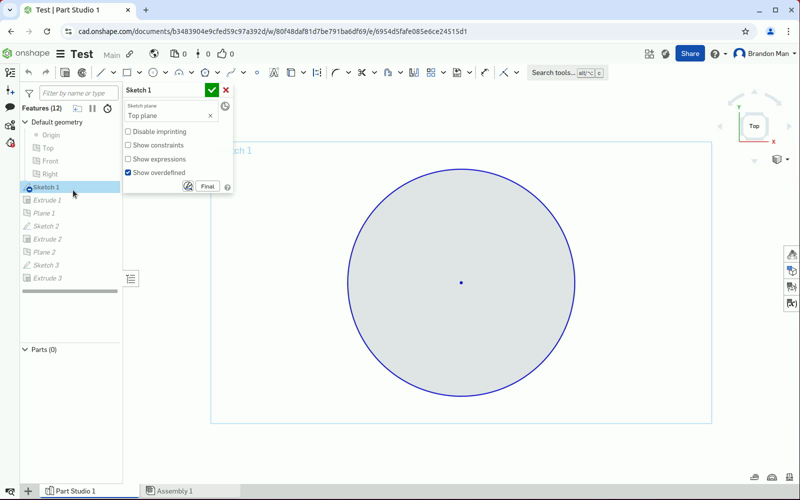
mouse_move(229, 92)
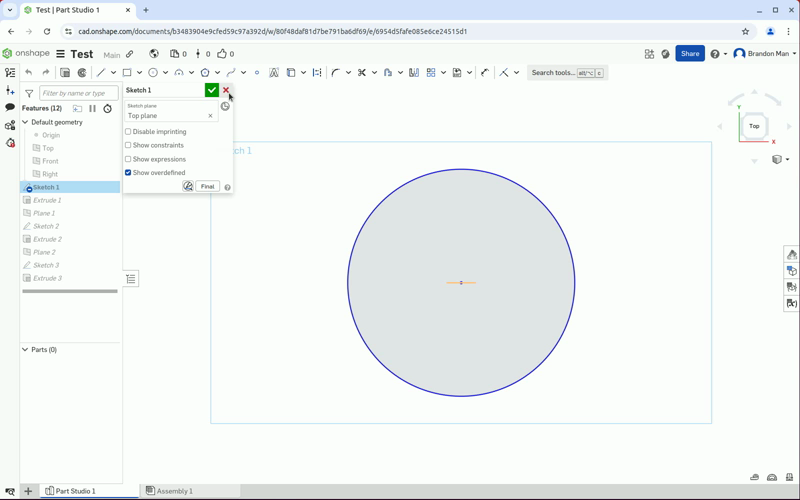
click(229, 92)
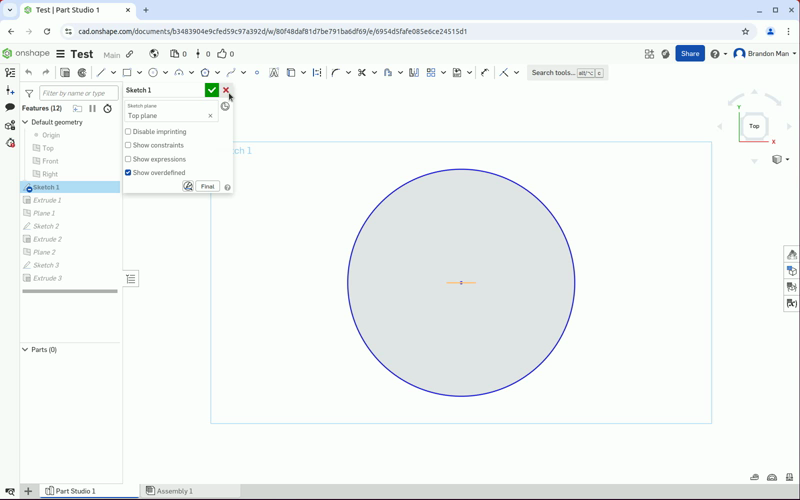
key(shift+s)
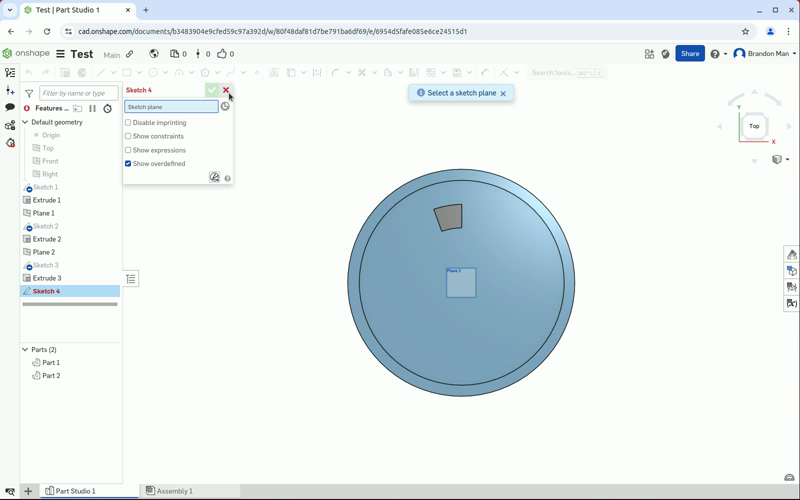
mouse_move(73, 254)
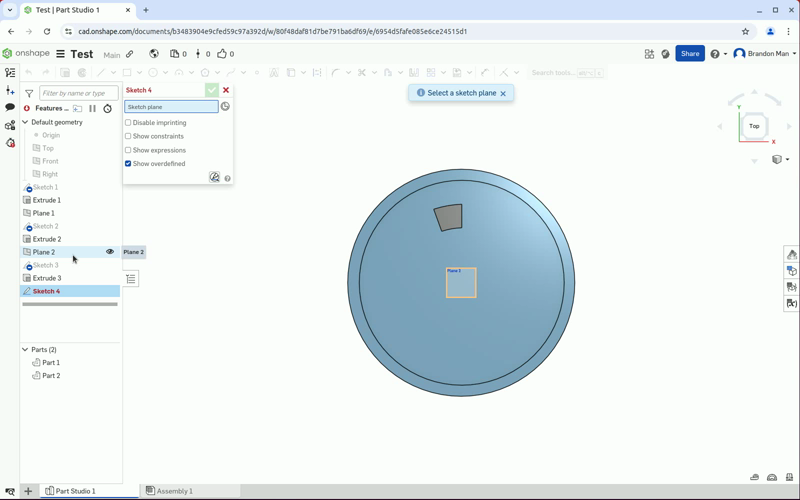
click(73, 254)
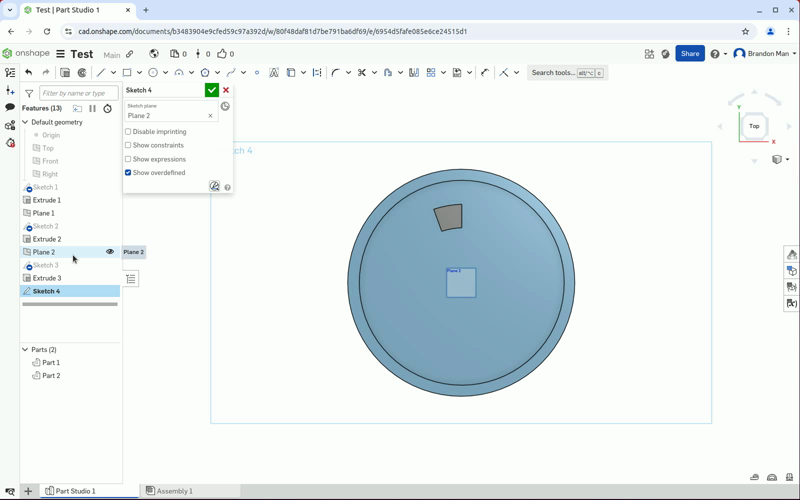
mouse_move(73, 352)
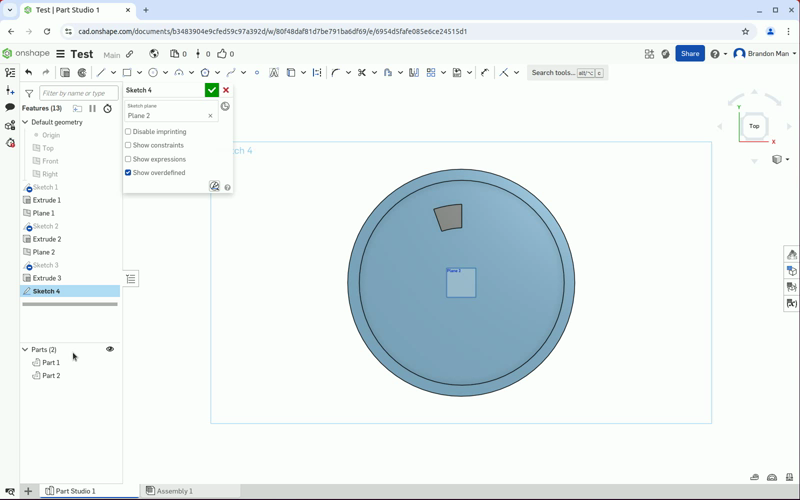
key(y)
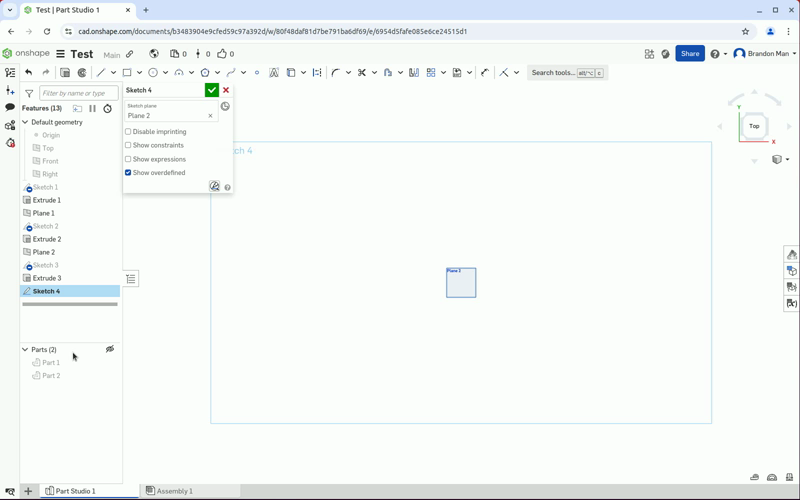
key(a)
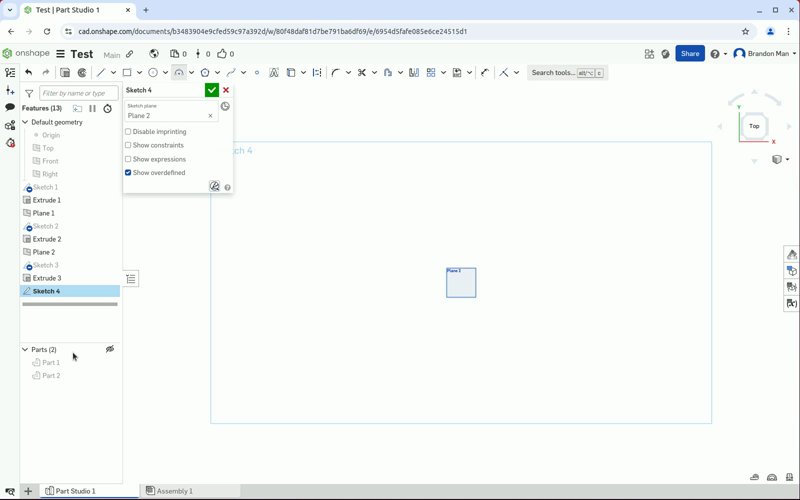
key_down(shift)
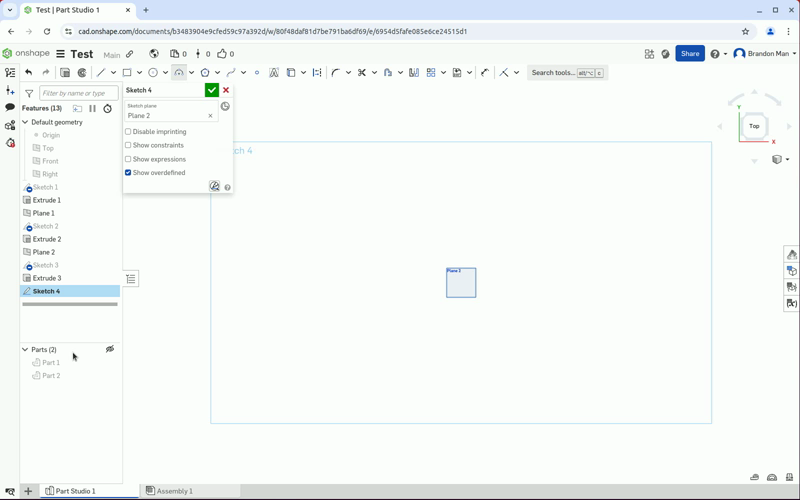
mouse_move(392, 322)
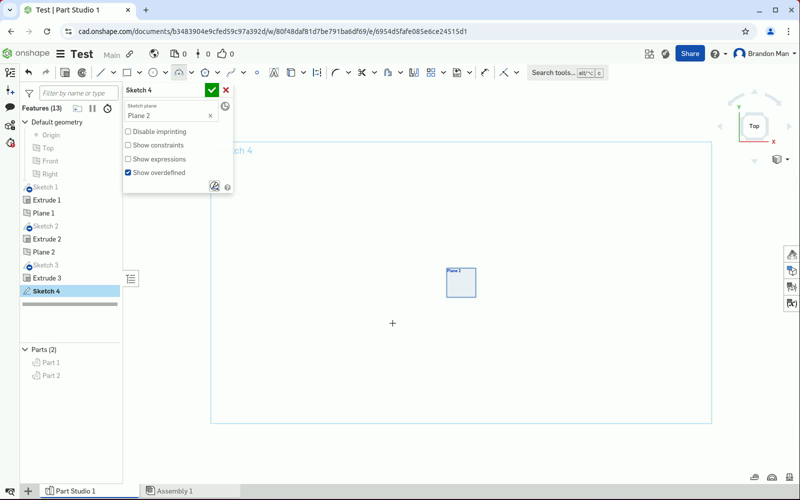
click(392, 322)
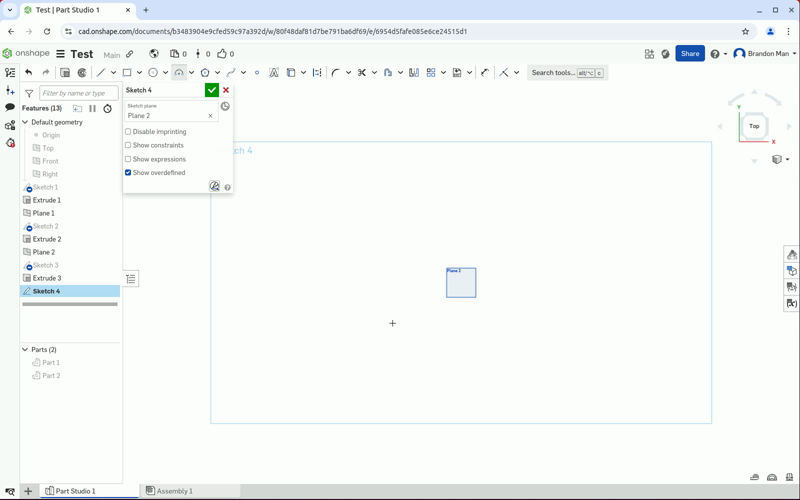
key_up(shift)
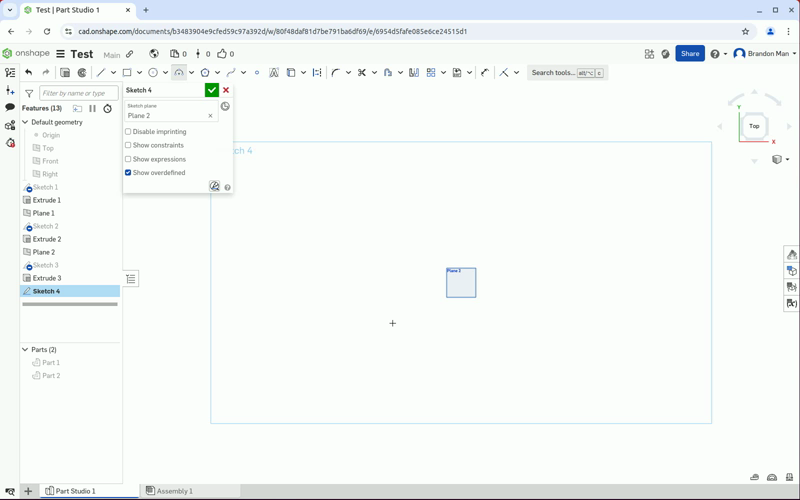
key_down(shift)
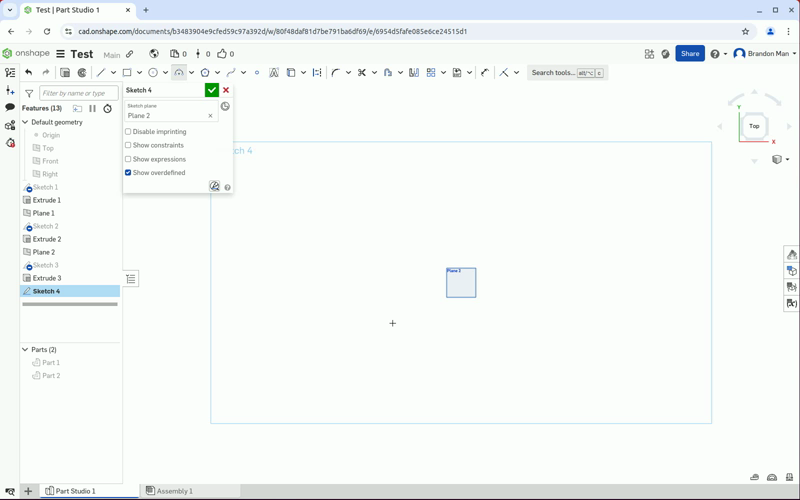
mouse_move(410, 344)
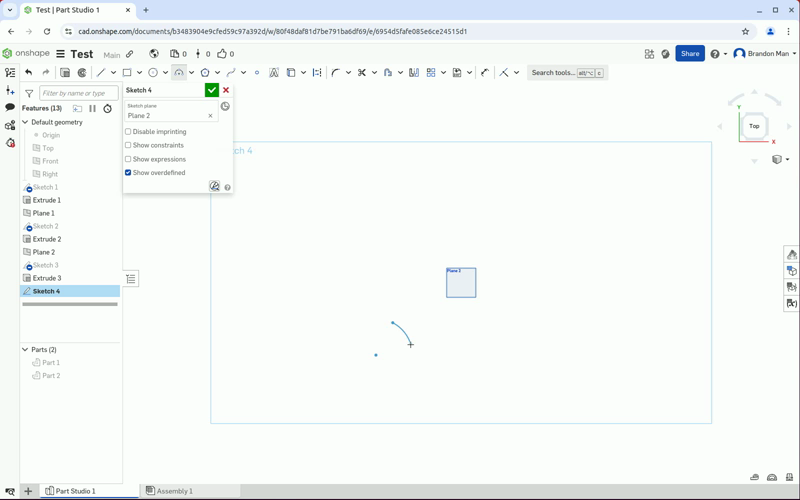
click(410, 344)
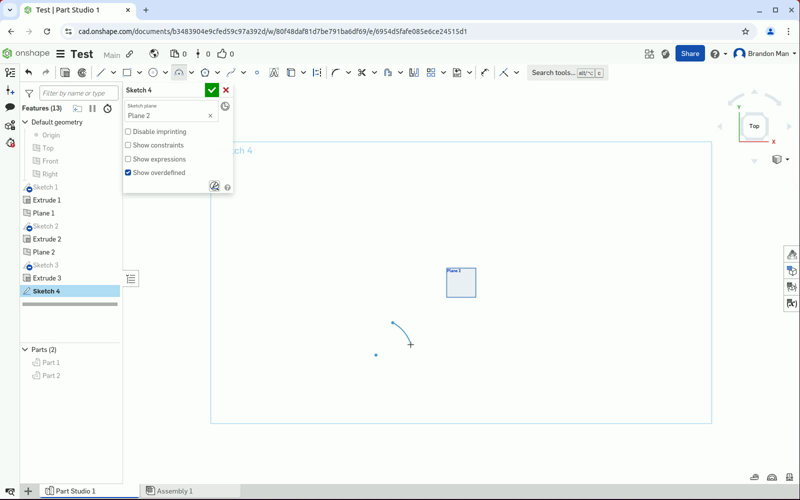
mouse_move(400, 334)
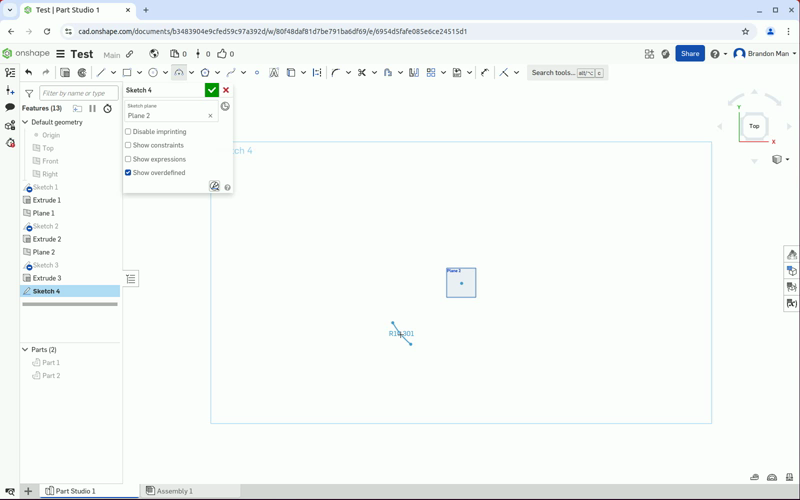
click(400, 334)
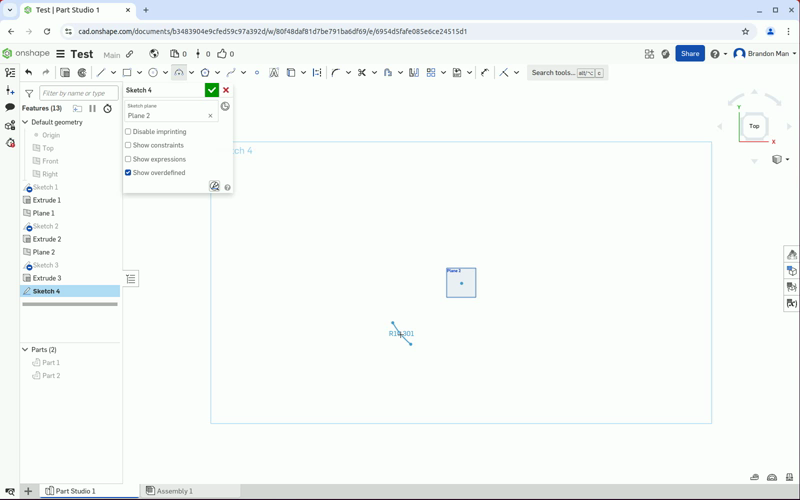
key_up(shift)
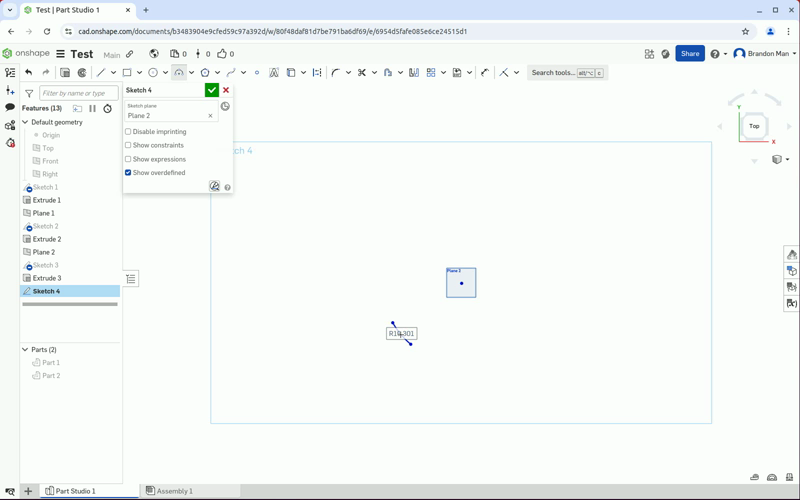
key(esc)
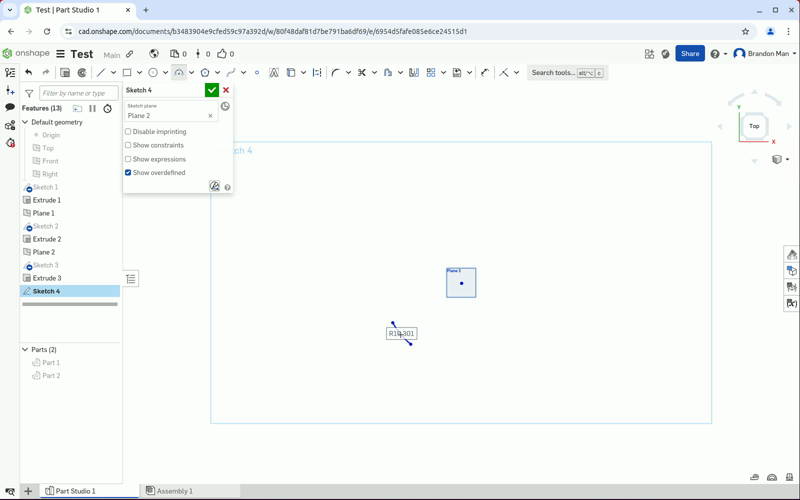
key(l)
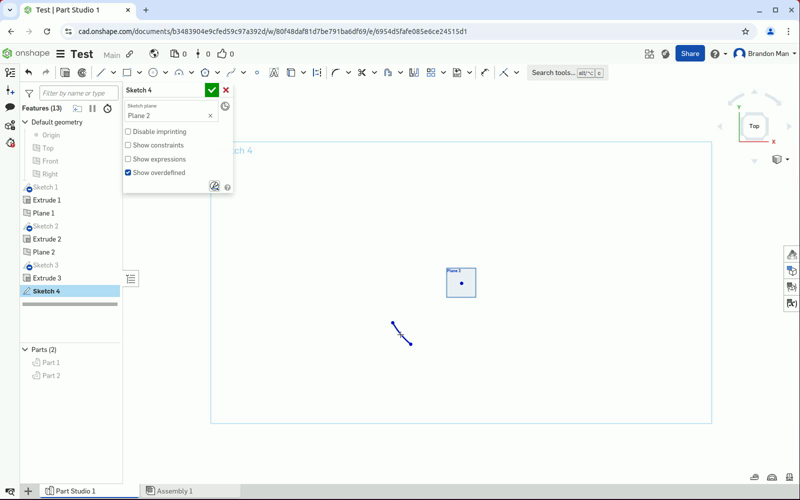
mouse_move(410, 344)
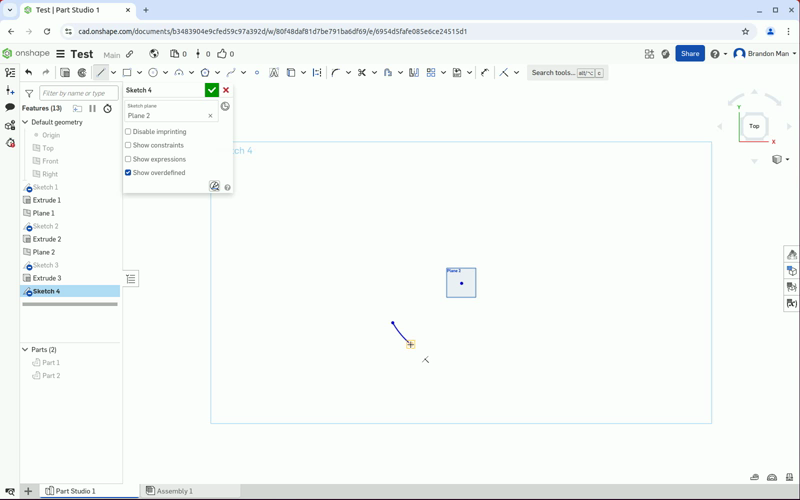
click(410, 344)
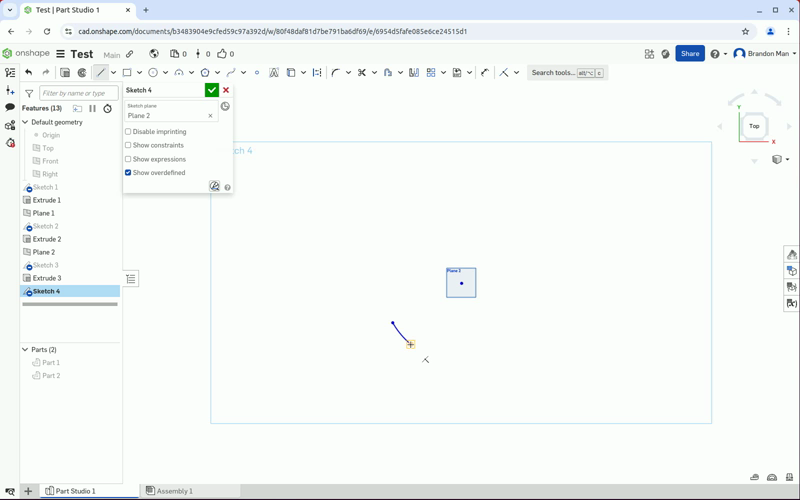
key_down(shift)
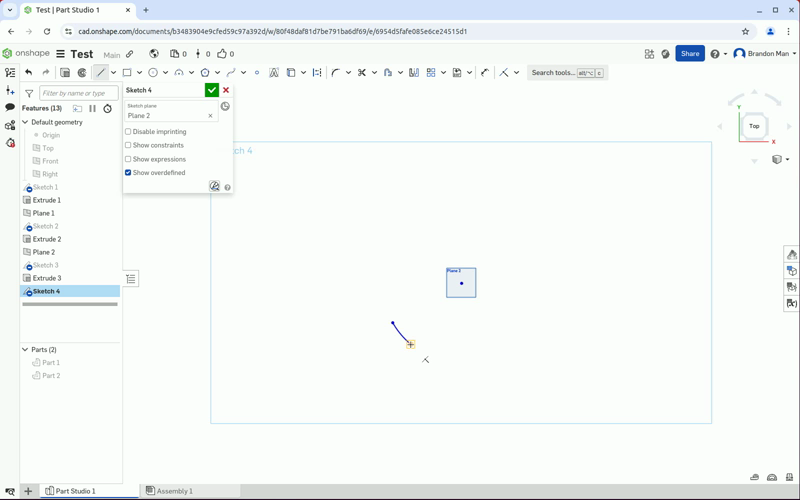
mouse_move(440, 344)
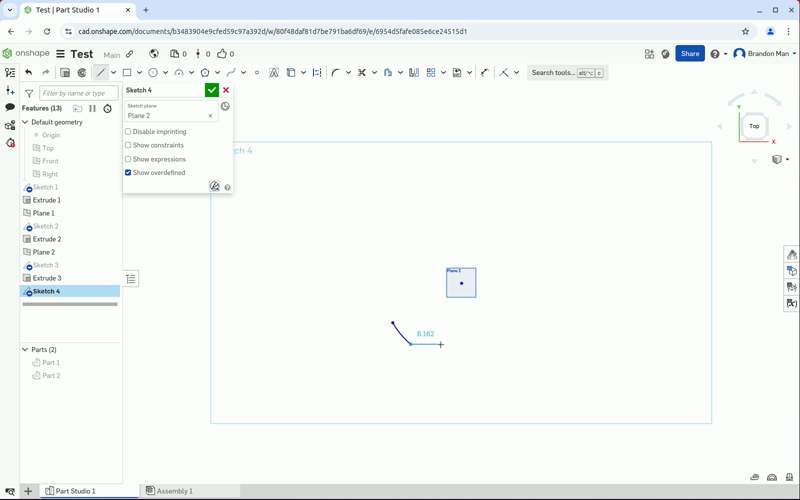
mouse_move(425, 326)
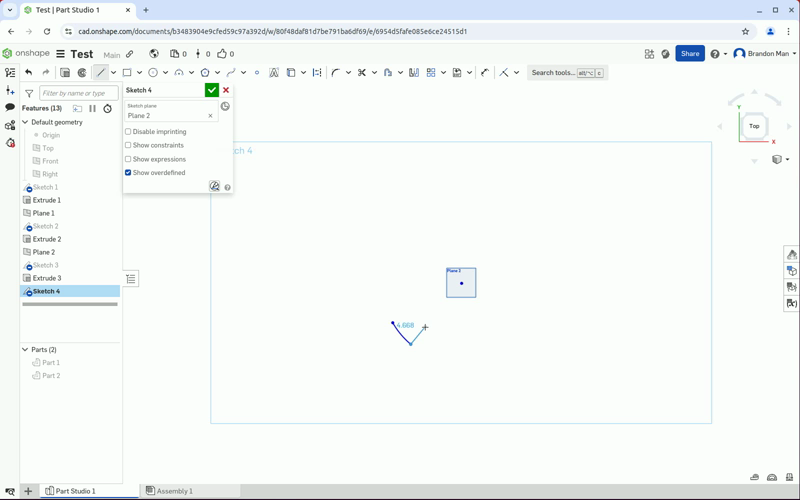
click(425, 326)
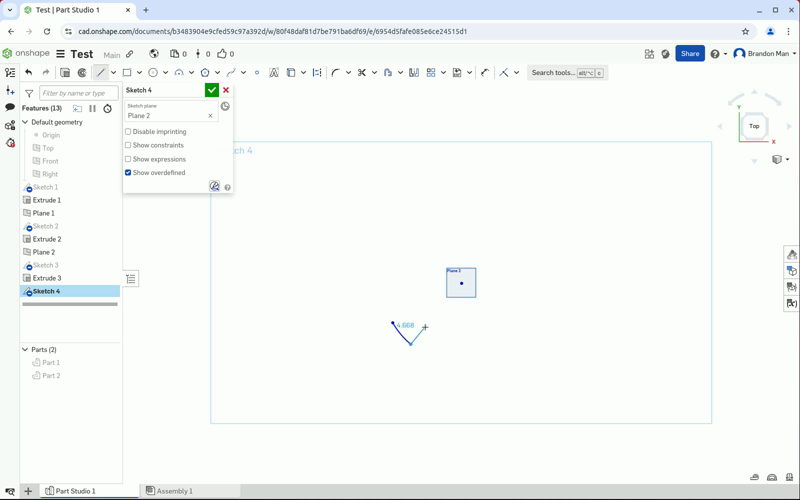
key_up(shift)
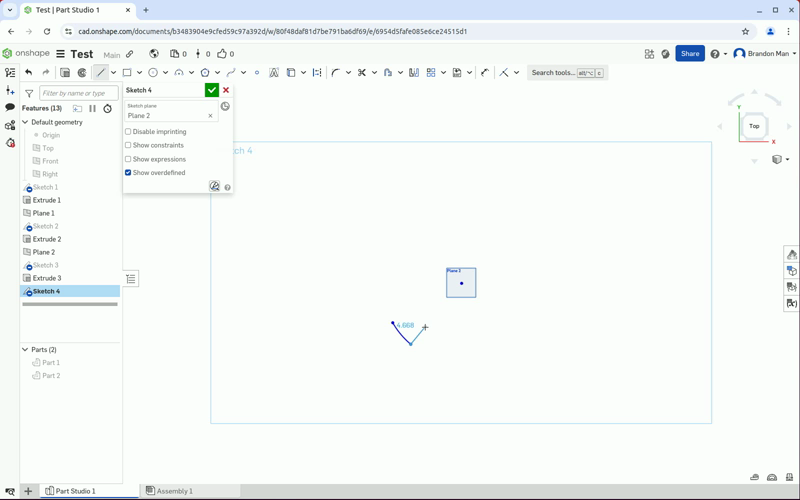
key(esc)
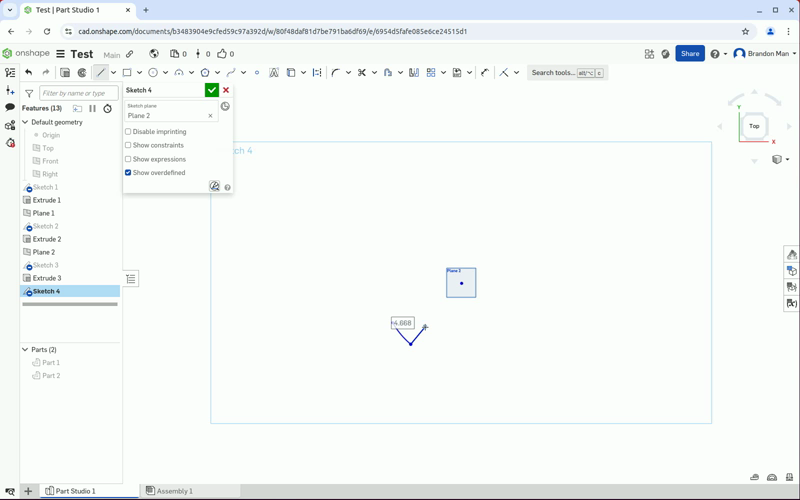
key(a)
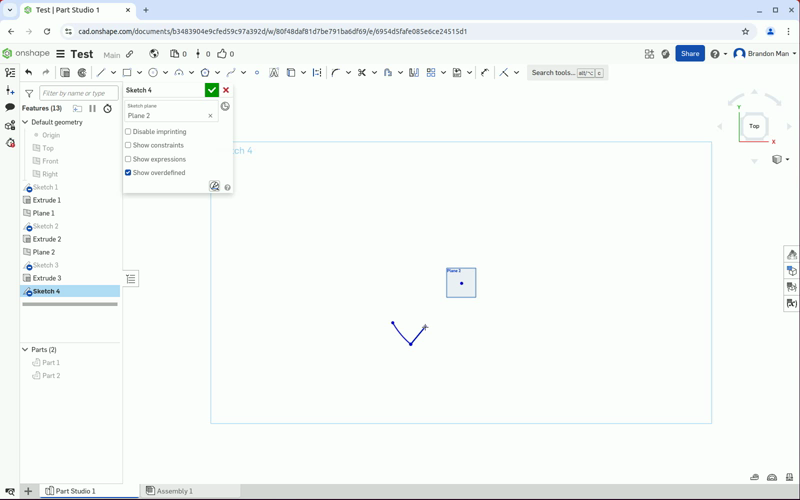
mouse_move(425, 326)
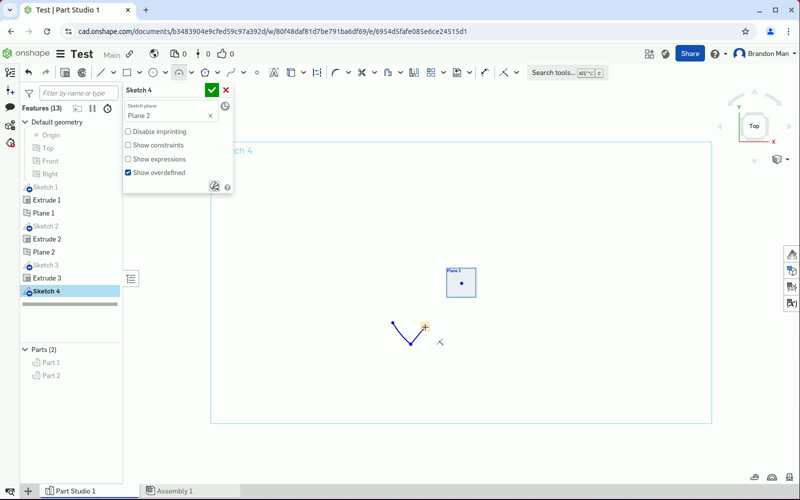
click(425, 326)
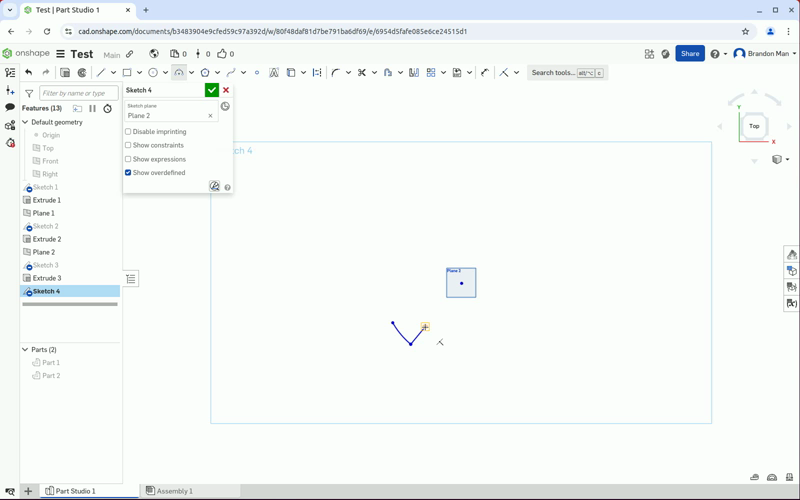
key_down(shift)
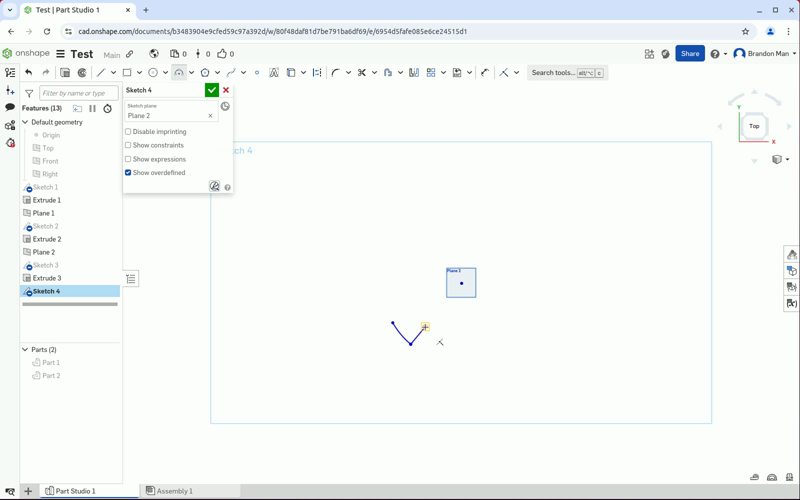
mouse_move(412, 311)
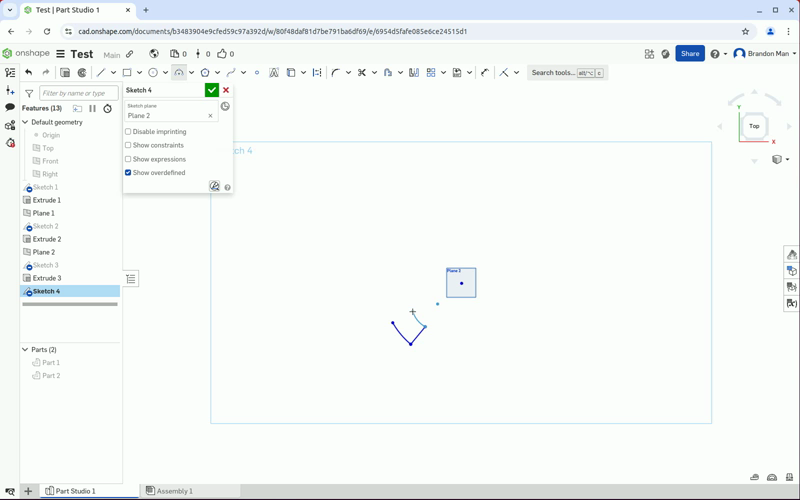
click(412, 311)
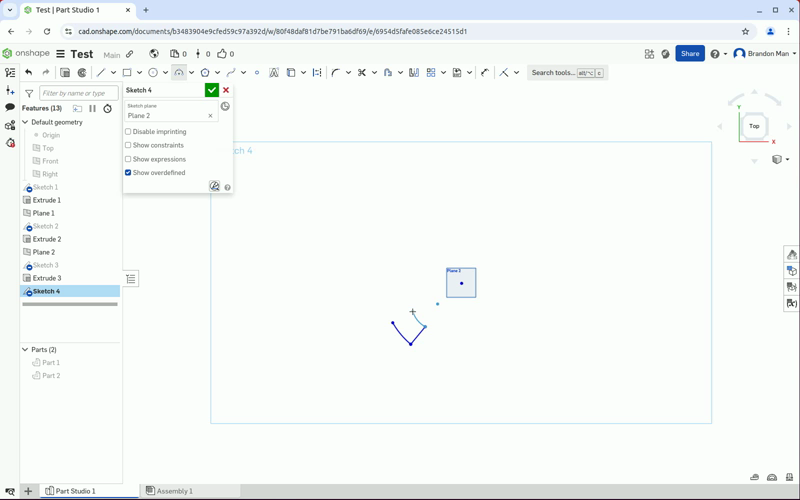
mouse_move(418, 319)
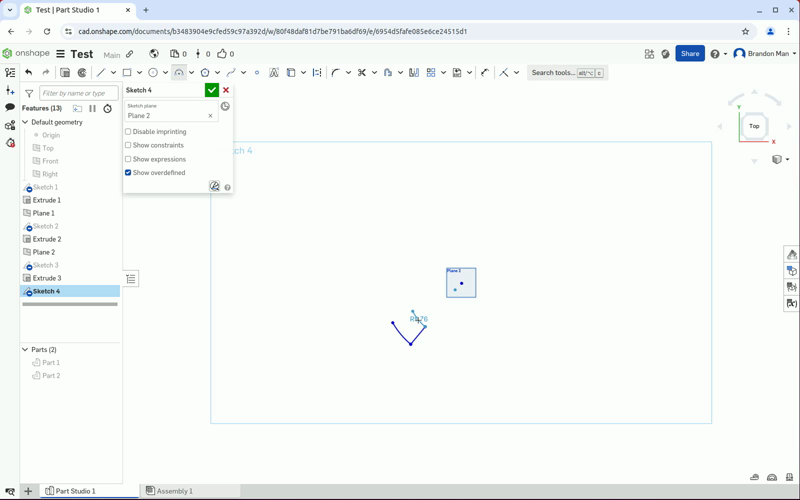
click(418, 319)
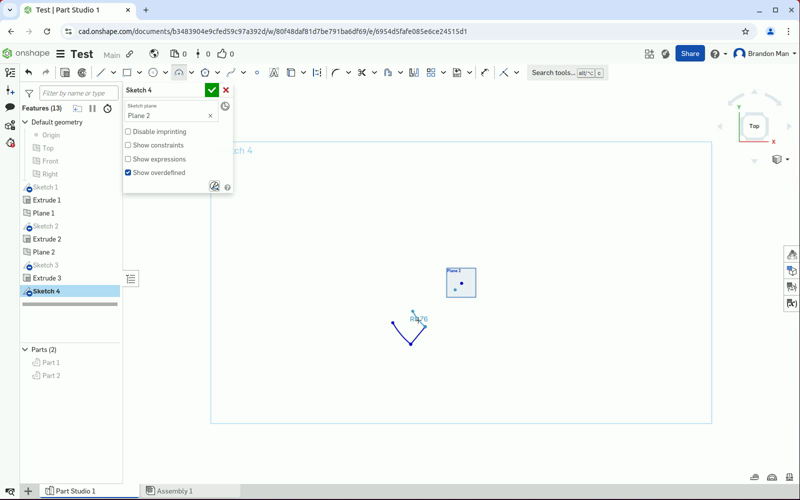
key_up(shift)
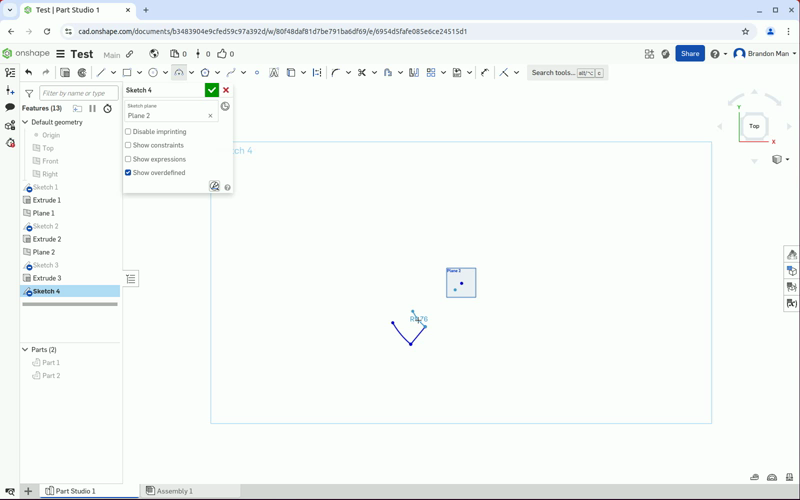
key(esc)
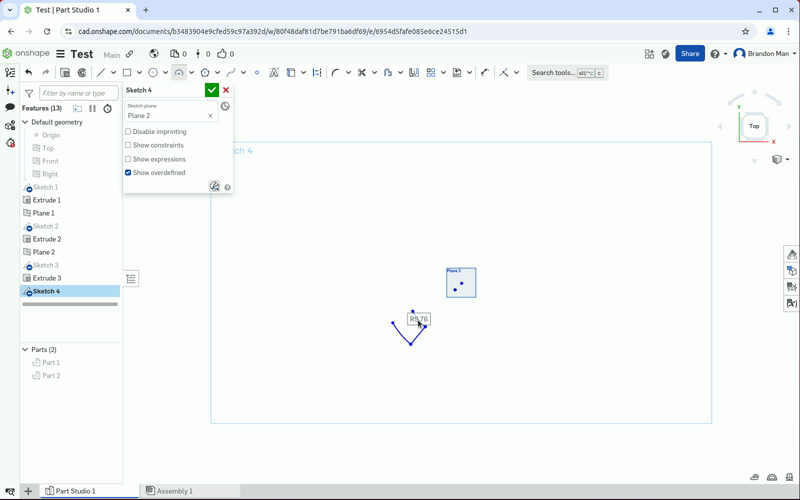
key(l)
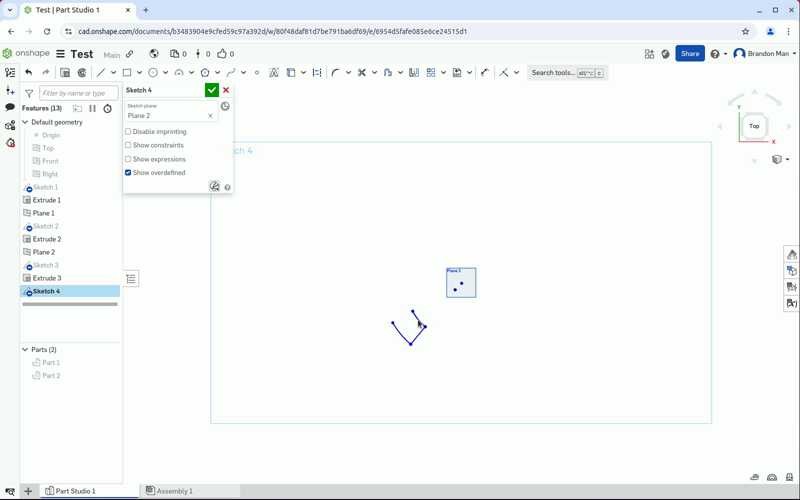
mouse_move(412, 311)
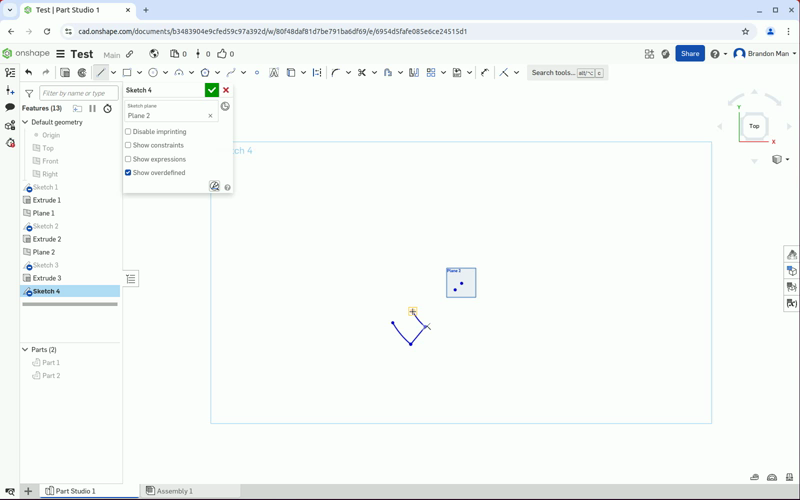
click(412, 311)
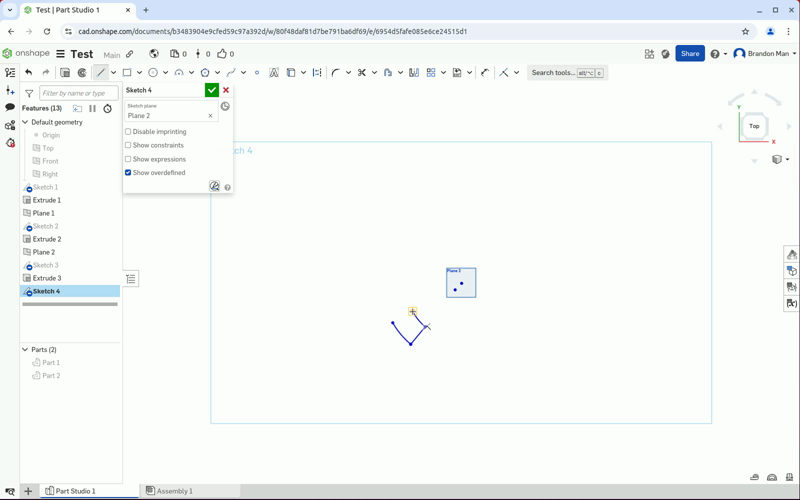
mouse_move(442, 311)
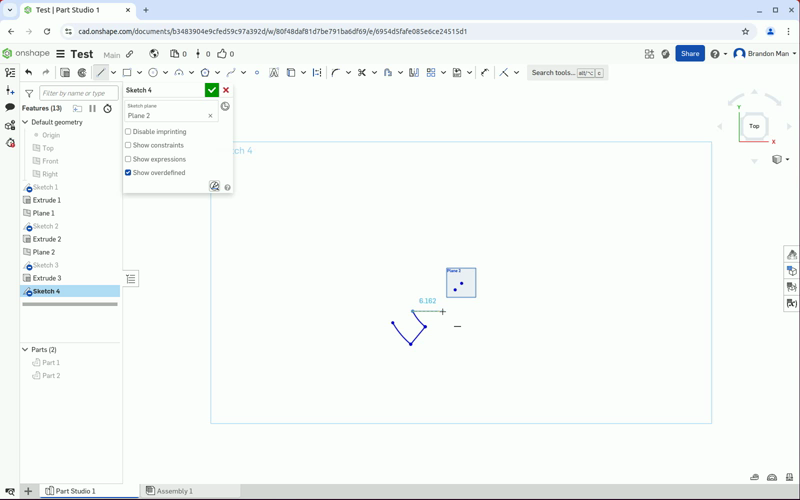
key_down(shift)
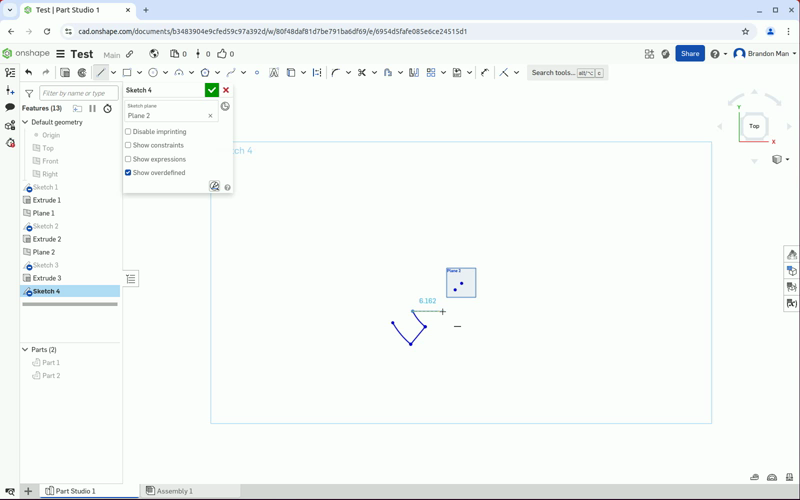
mouse_move(392, 322)
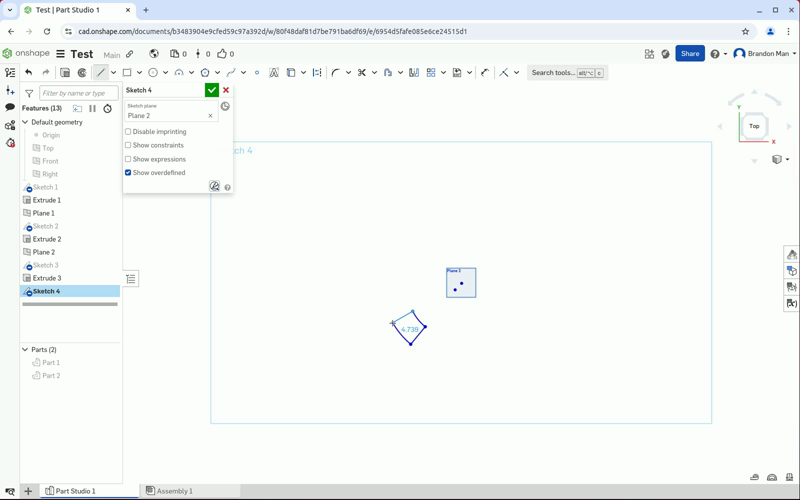
key_up(shift)
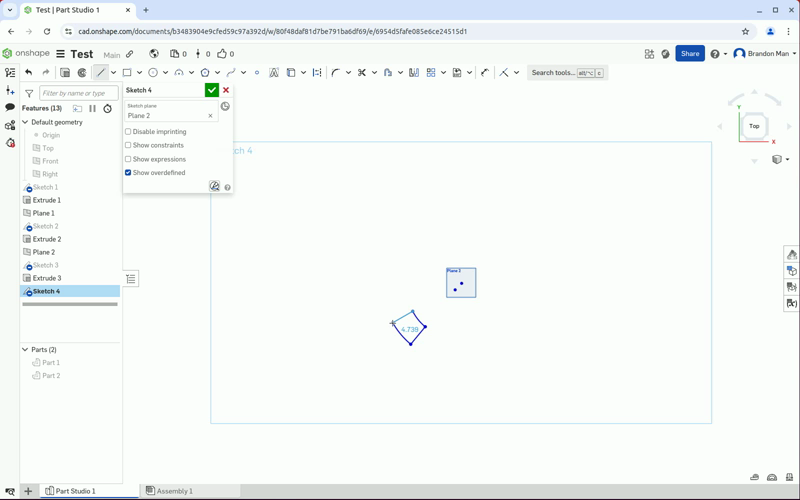
click(392, 322)
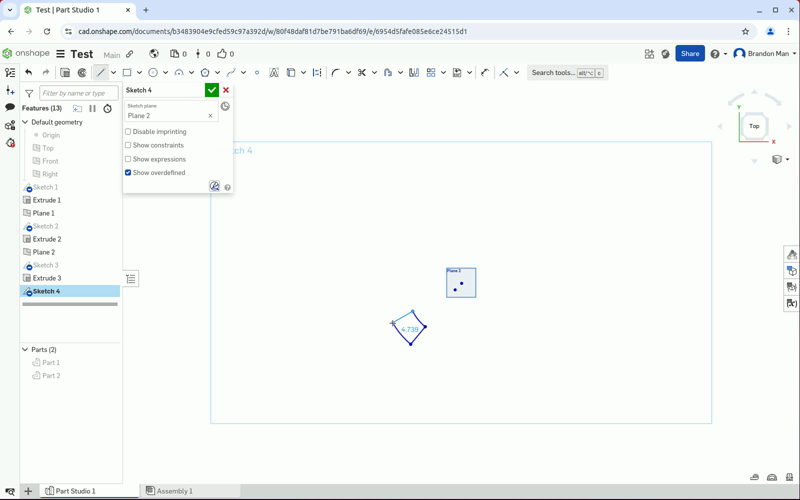
key(esc)
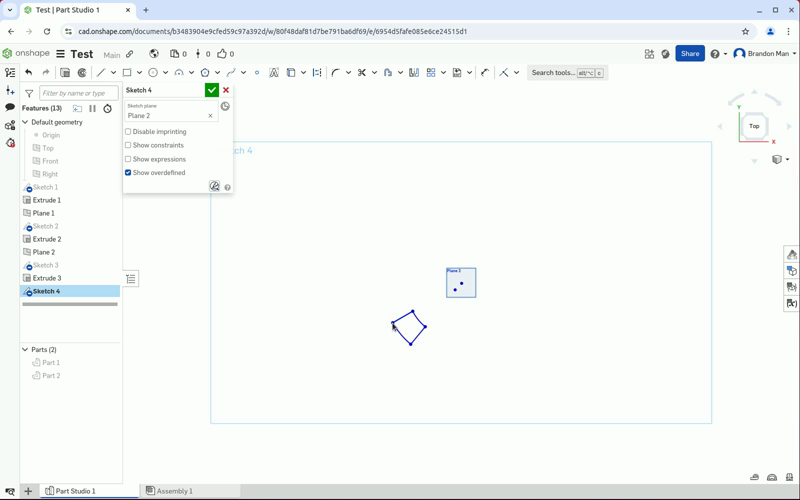
mouse_move(414, 325)
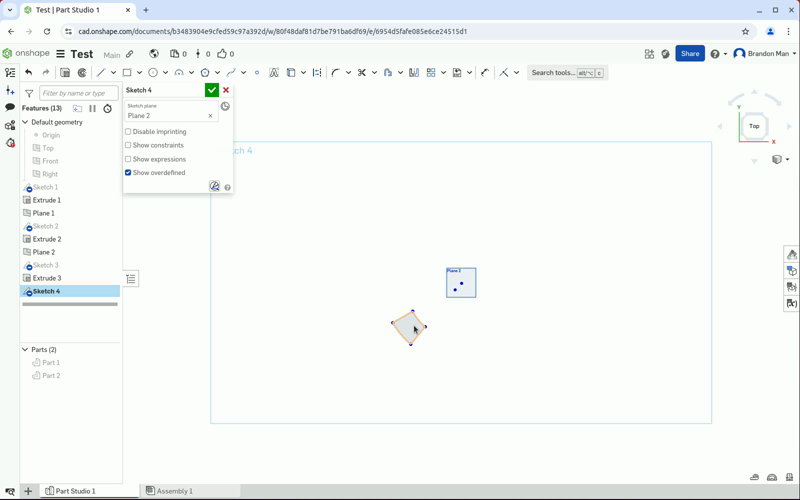
scroll(6)
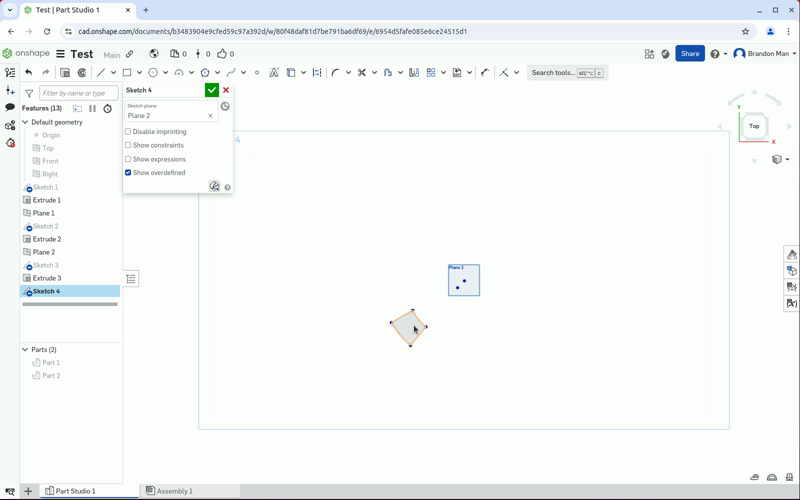
scroll(6)
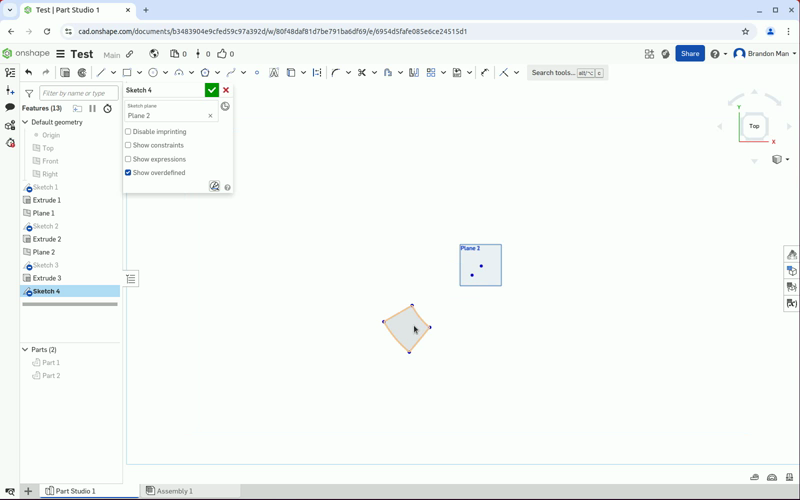
scroll(6)
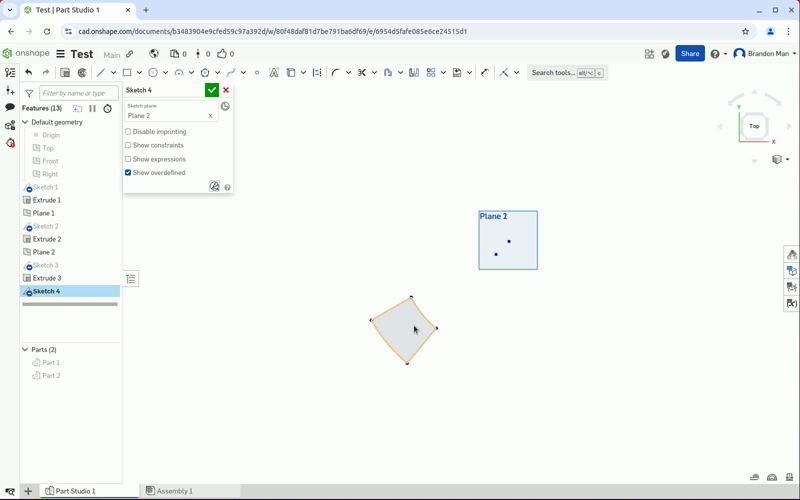
scroll(6)
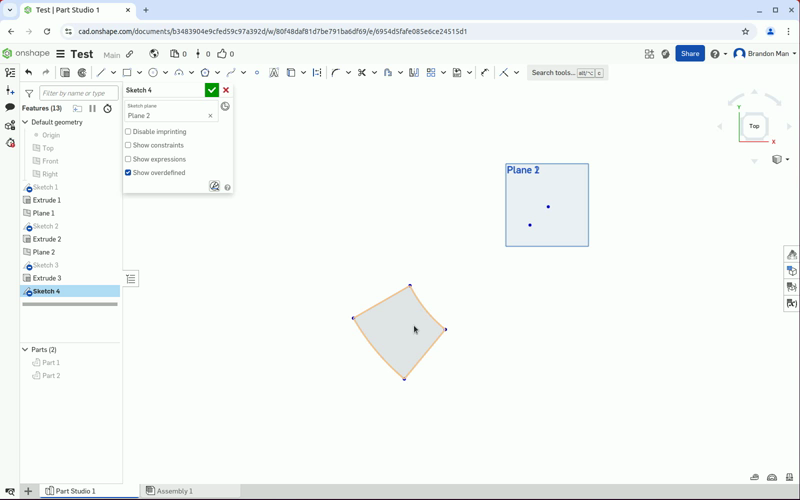
scroll(6)
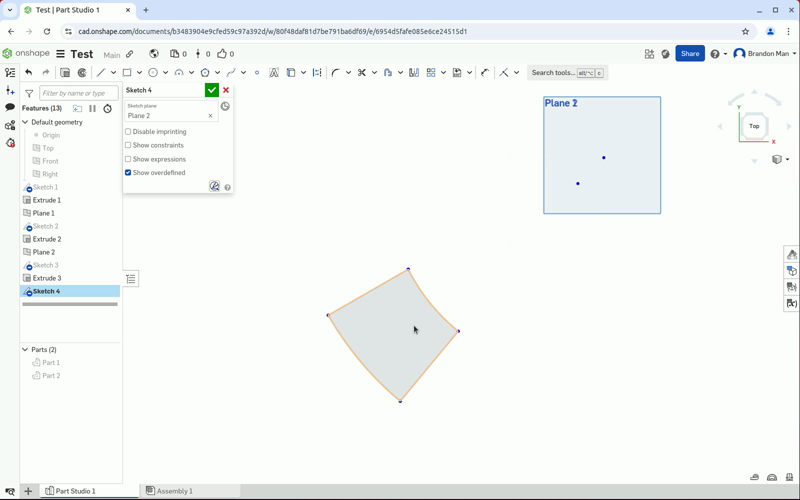
scroll(6)
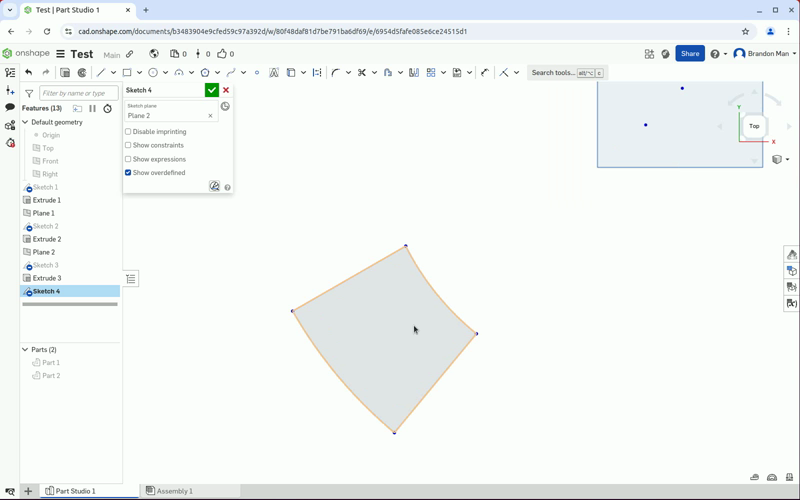
scroll(6)
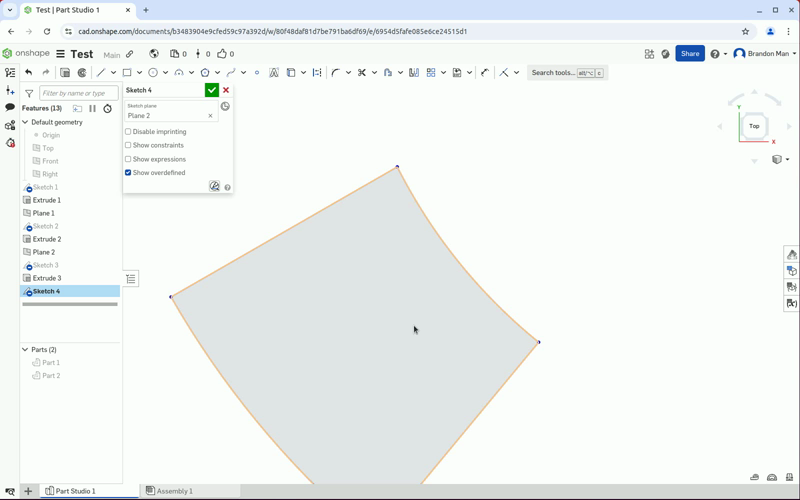
click(414, 325)
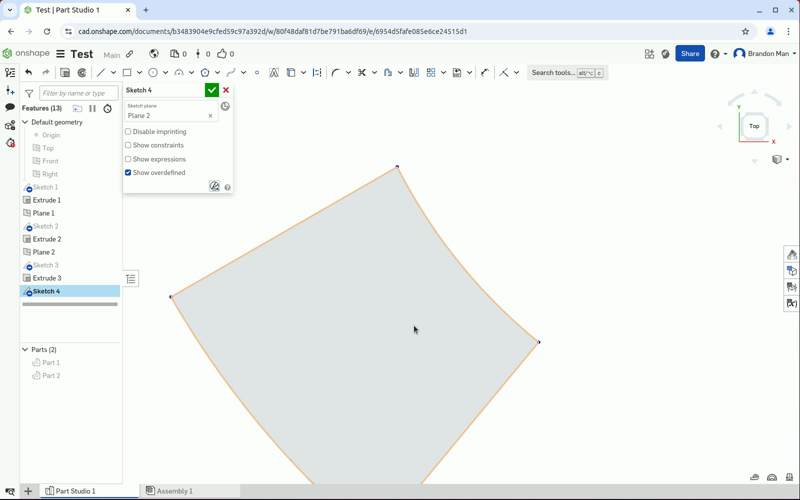
scroll(-6)
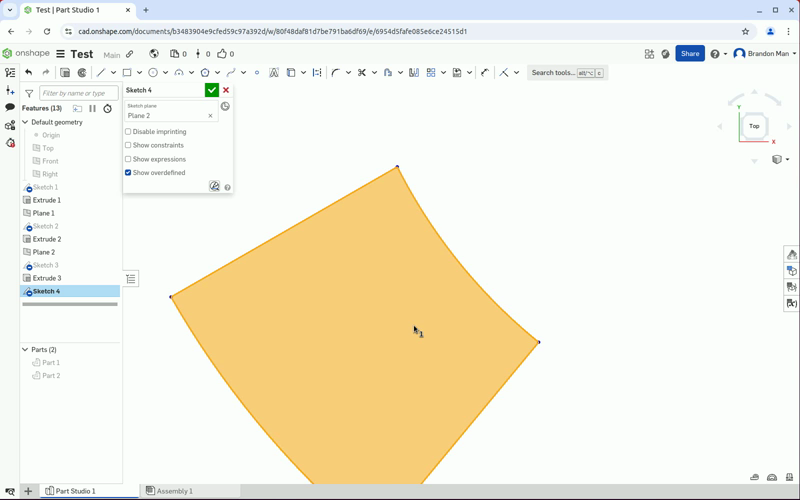
scroll(-6)
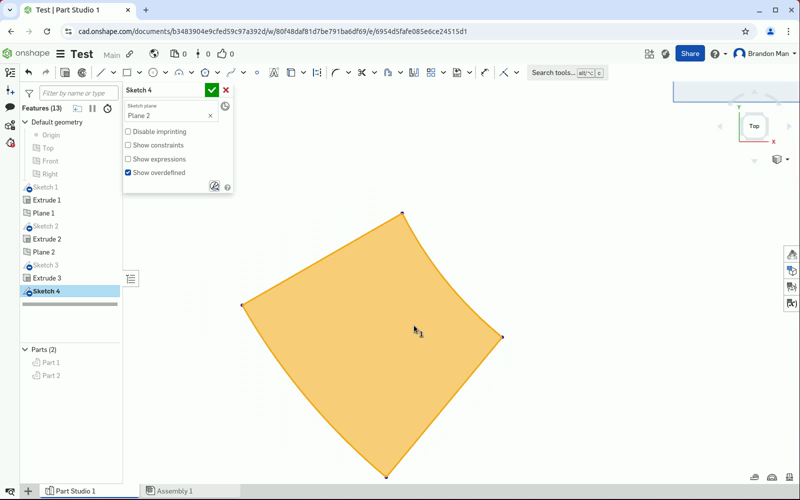
scroll(-6)
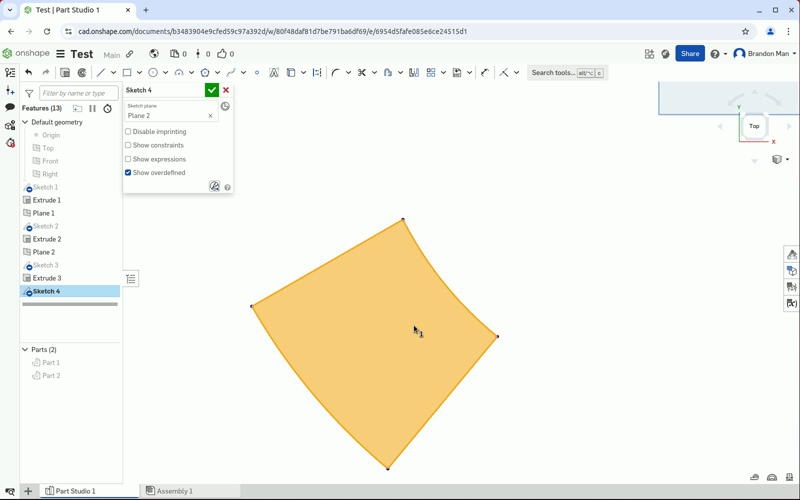
scroll(-6)
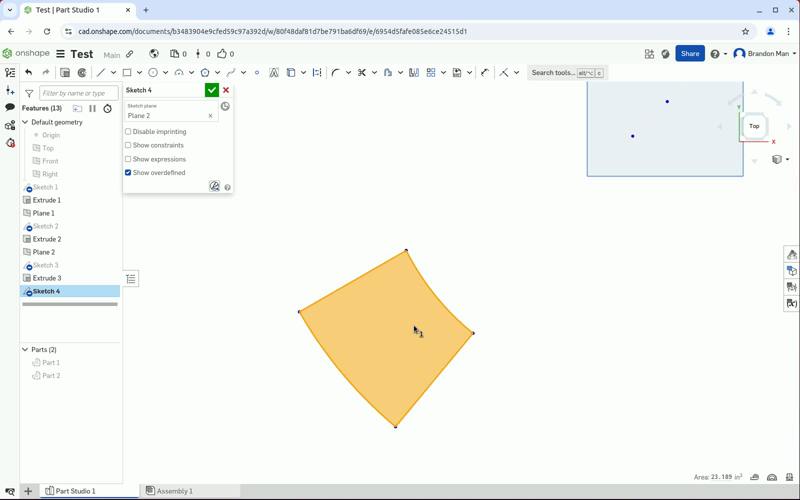
scroll(-6)
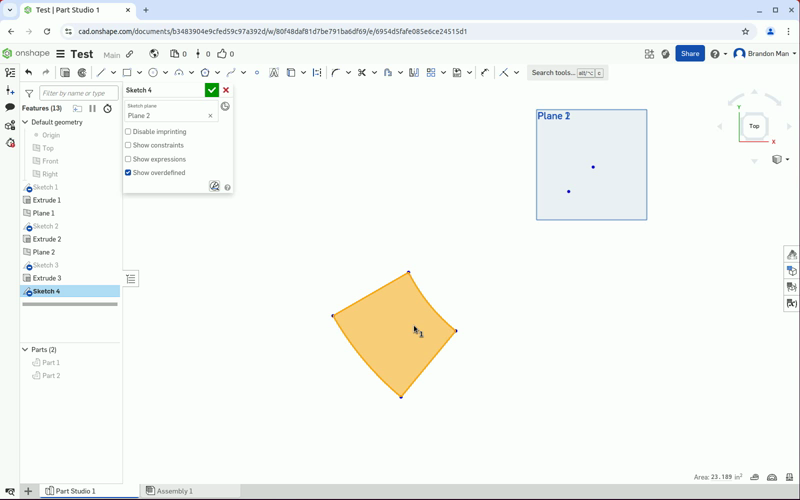
scroll(-6)
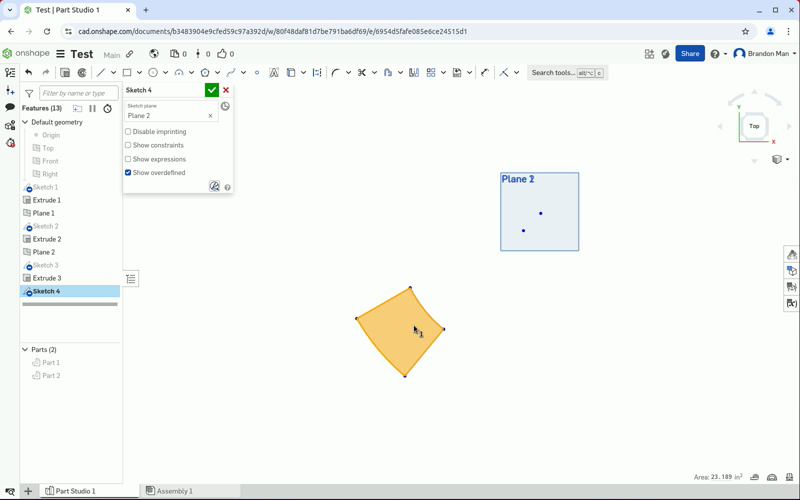
scroll(-6)
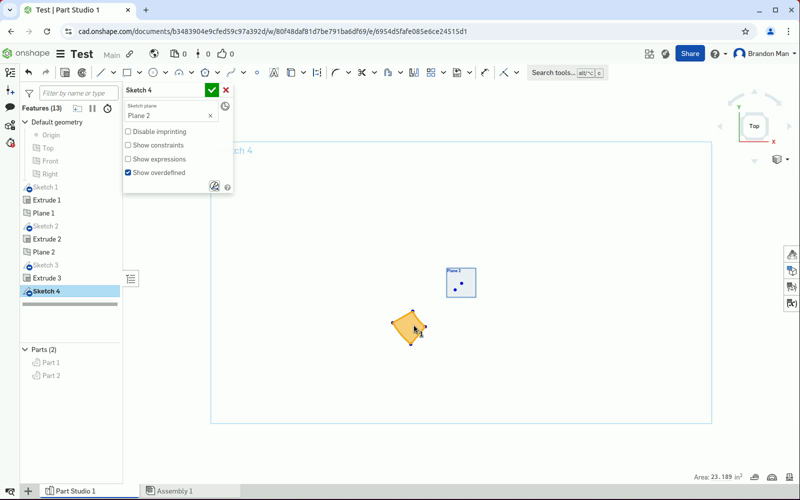
mouse_move(73, 352)
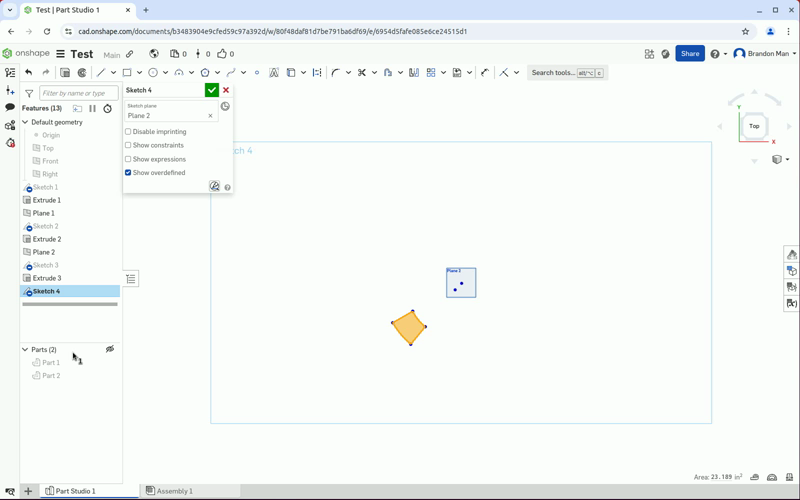
key(shift+y)
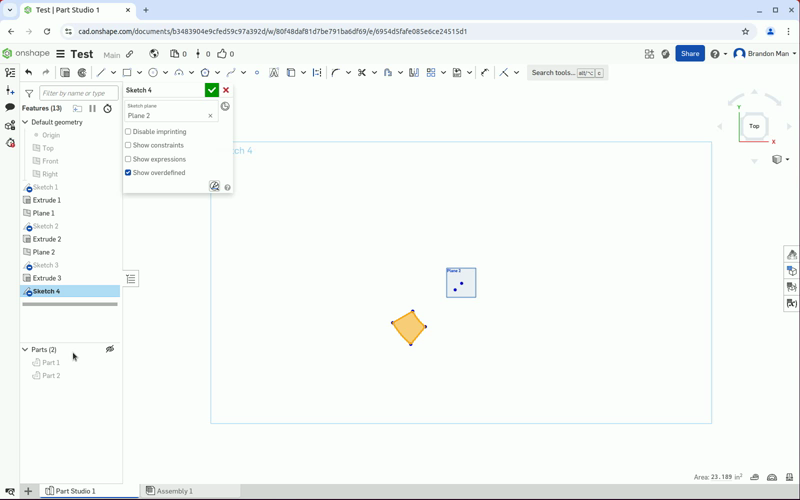
key(shift+e)
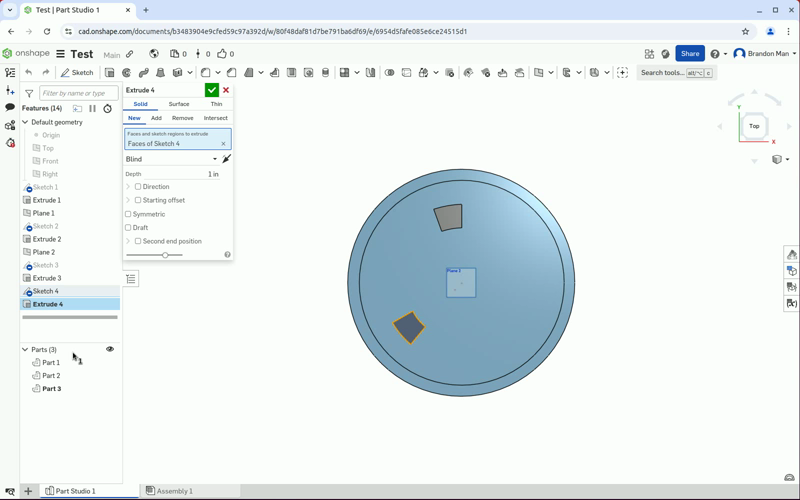
mouse_move(143, 106)
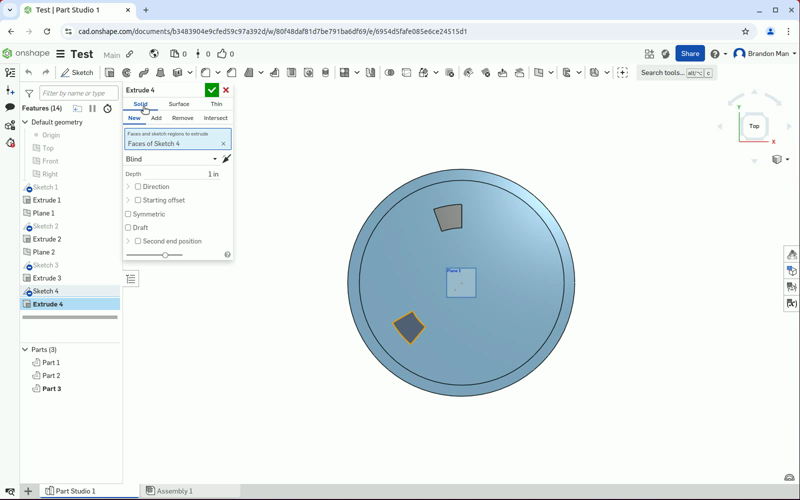
click(143, 106)
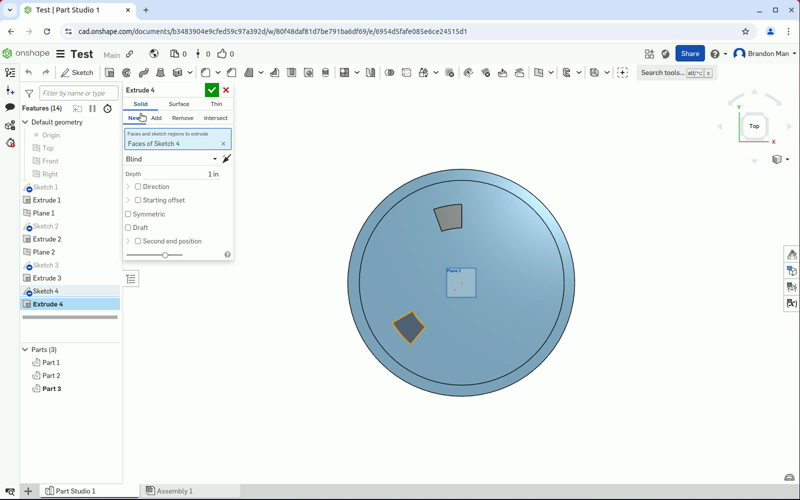
mouse_move(137, 120)
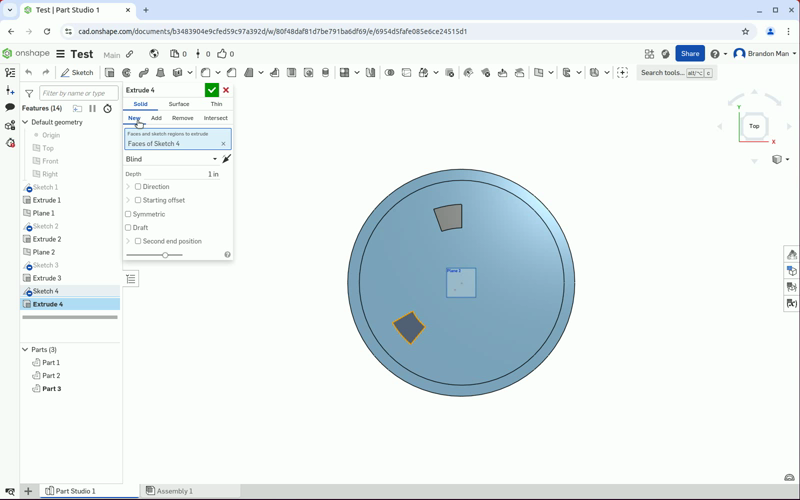
click(137, 120)
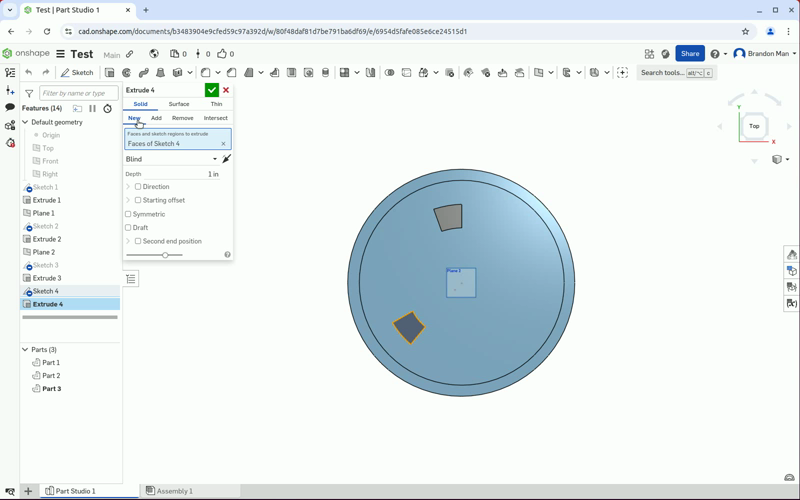
key(tab, 4)
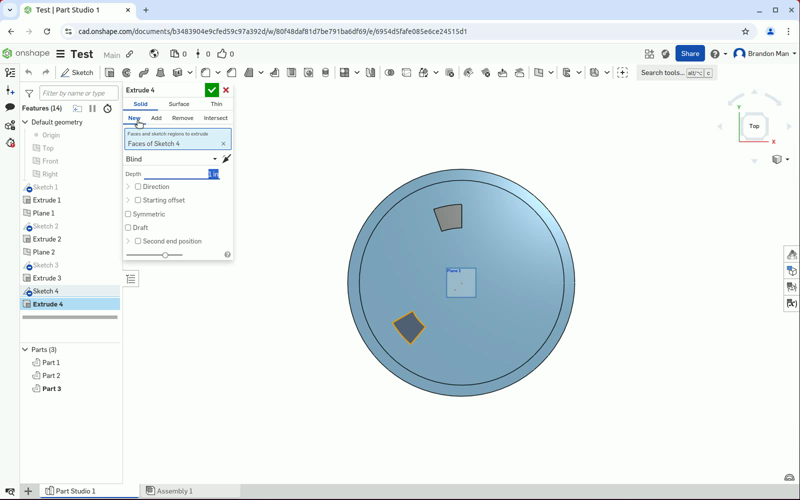
text(11.554)
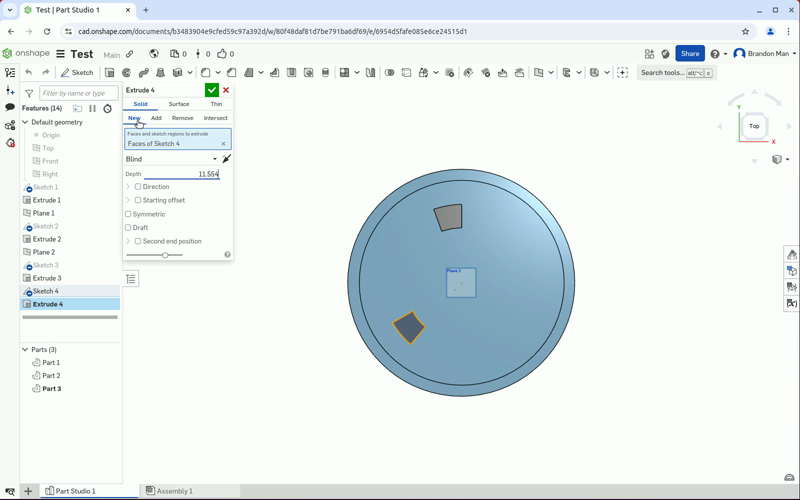
key(enter)
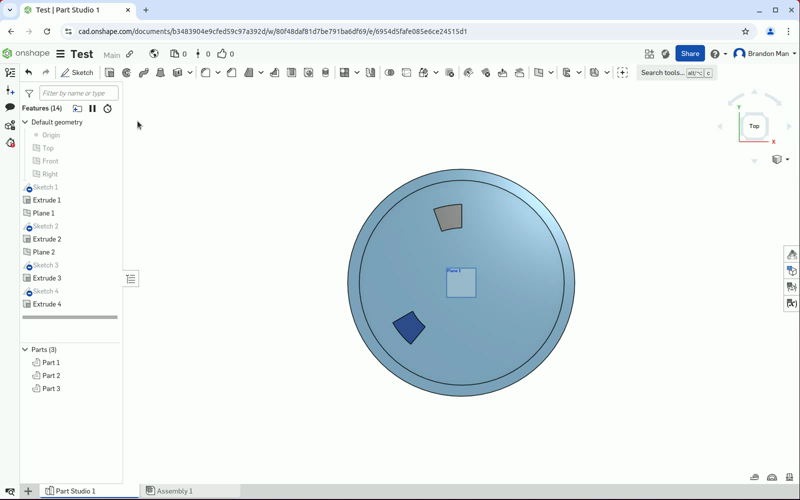
key(shift+h)
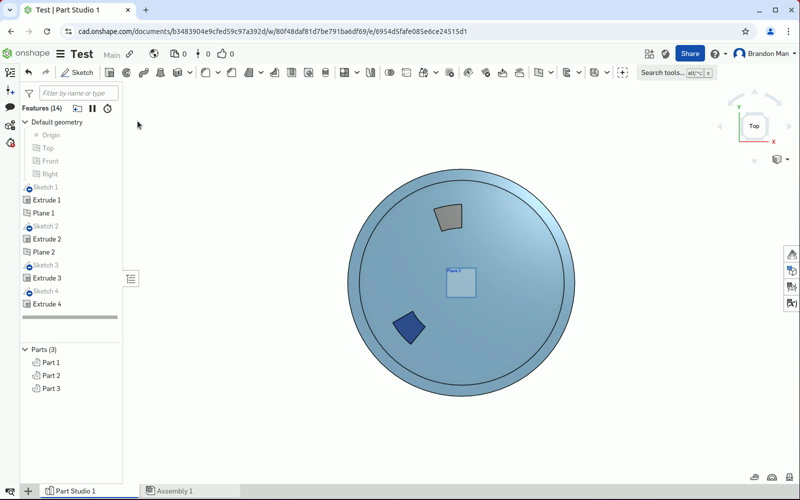
key(shift+h)
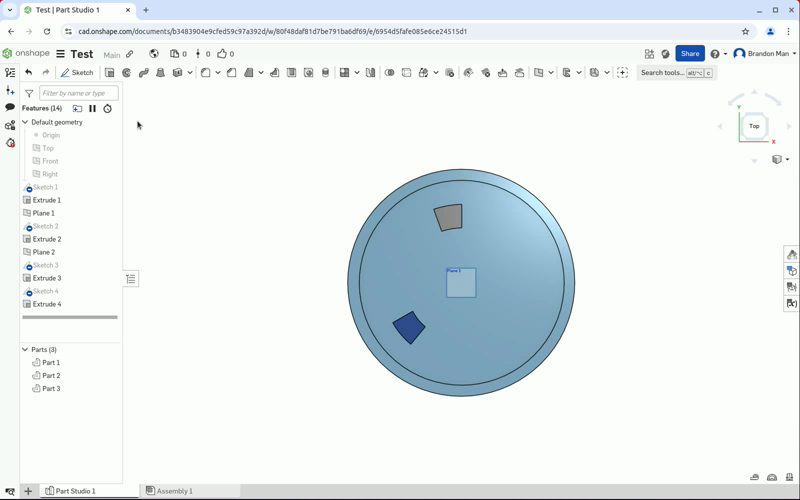
mouse_move(73, 189)
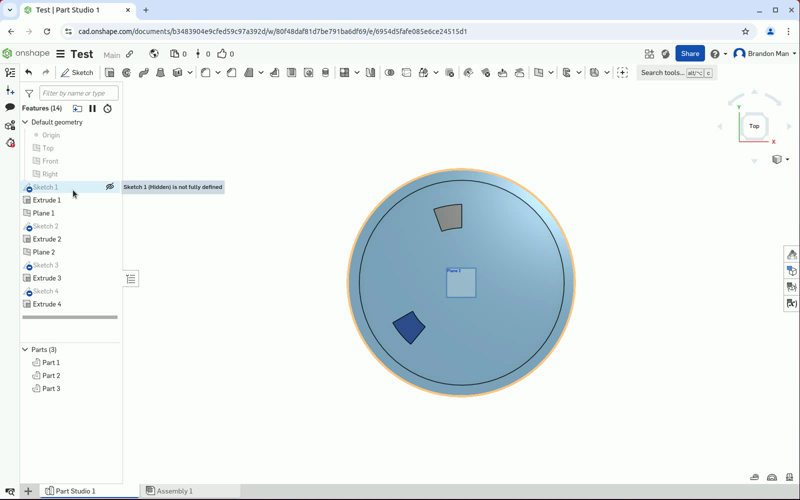
click(73, 189)
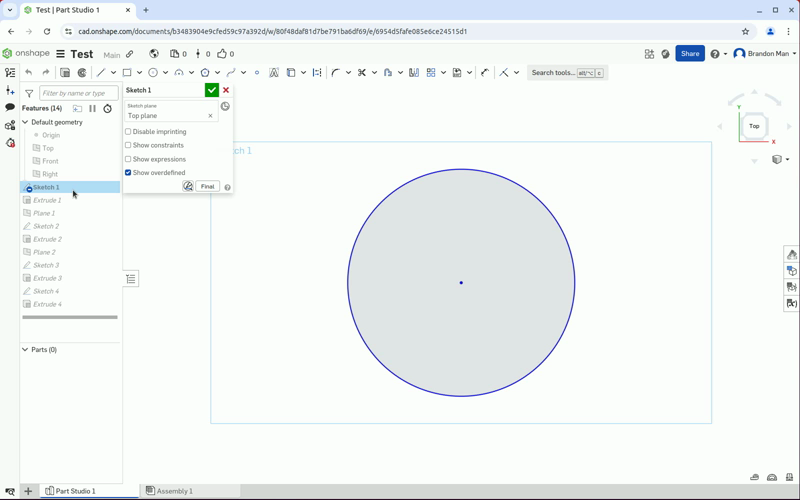
mouse_move(229, 92)
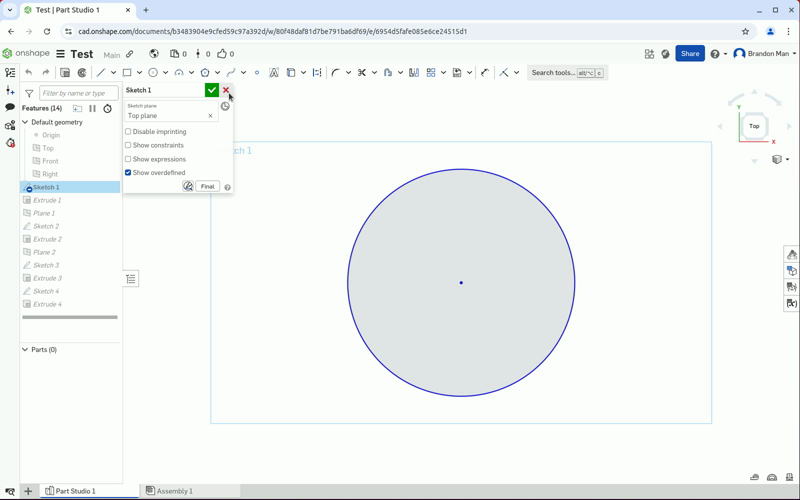
click(229, 92)
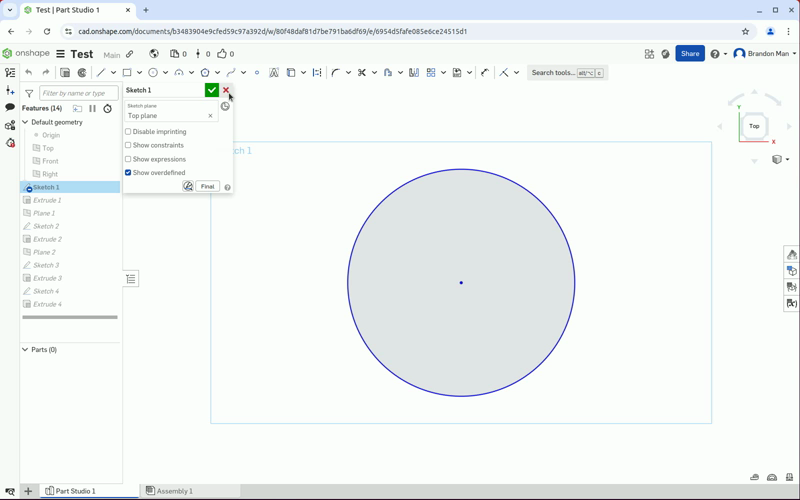
key(shift+s)
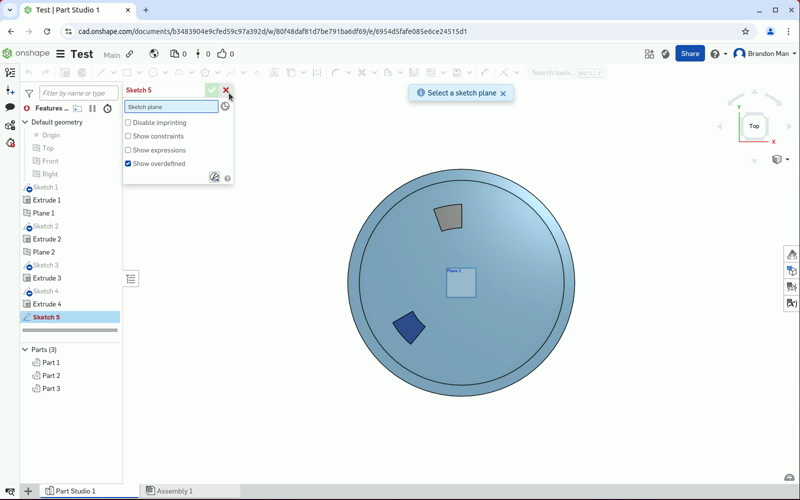
mouse_move(73, 254)
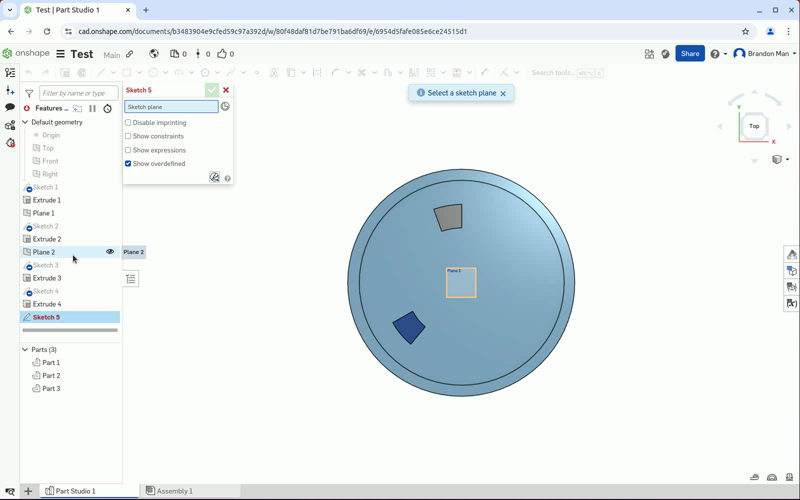
click(73, 254)
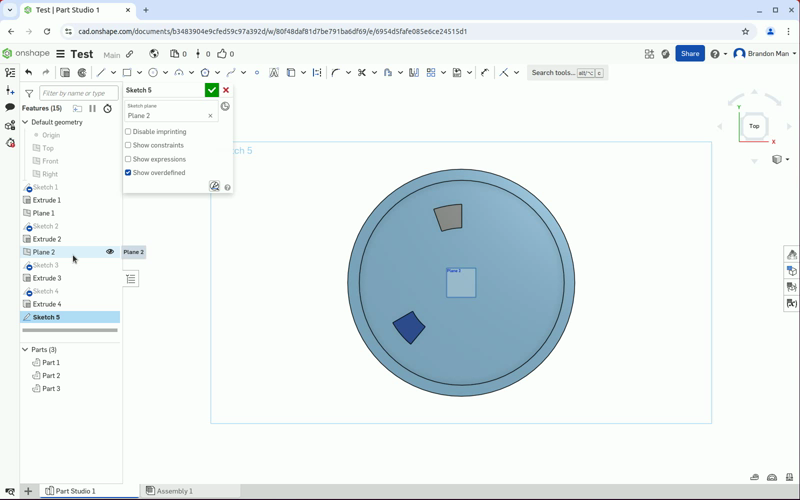
mouse_move(73, 352)
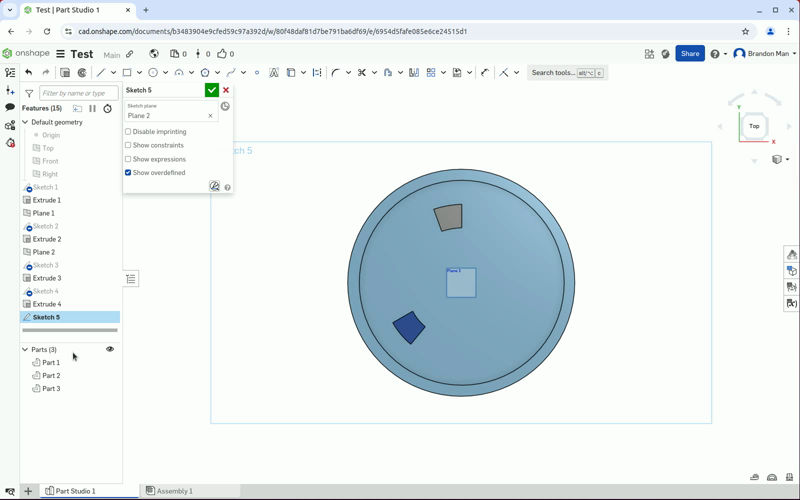
key(y)
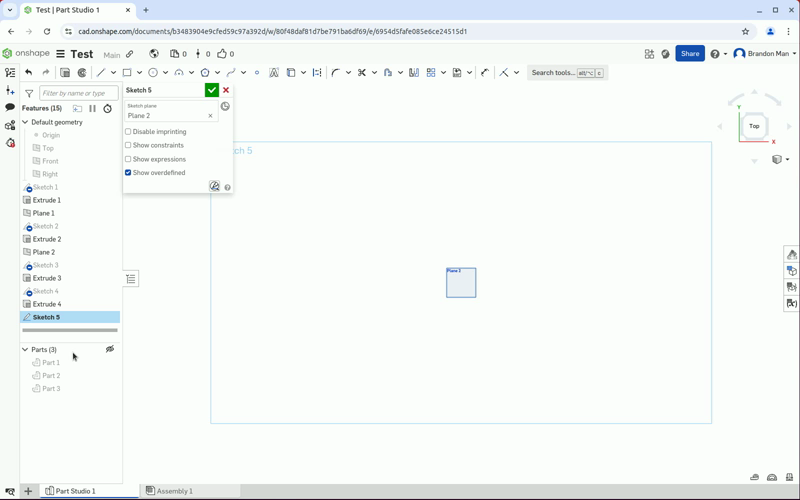
key(l)
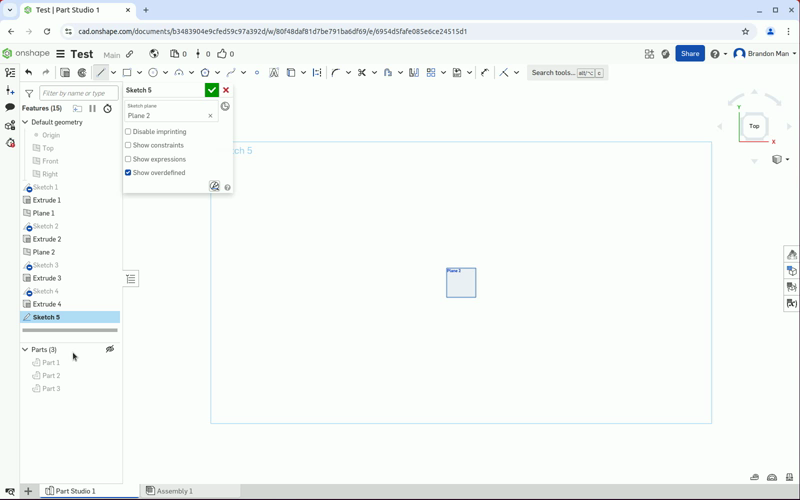
key_down(shift)
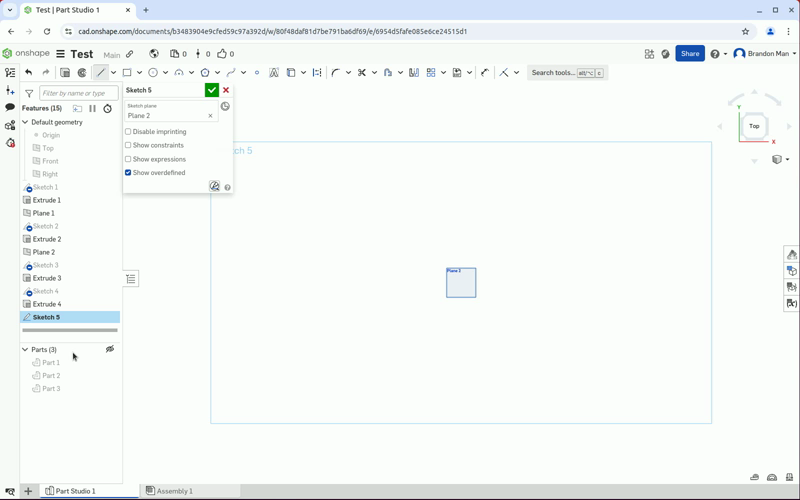
mouse_move(510, 311)
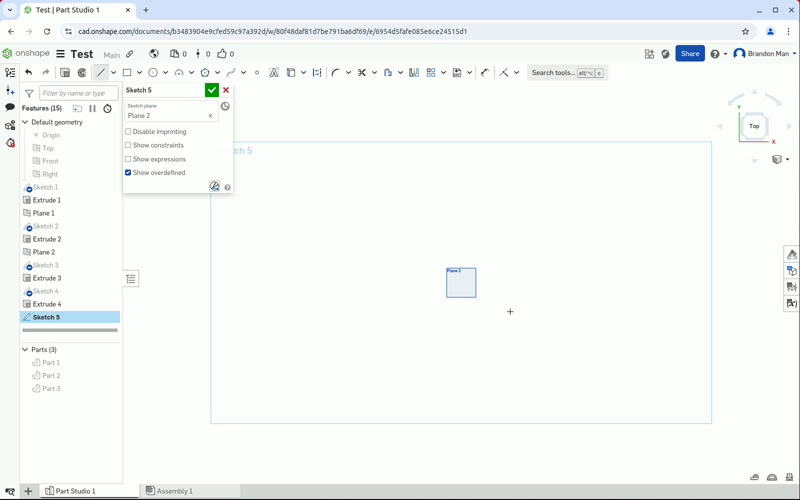
click(510, 311)
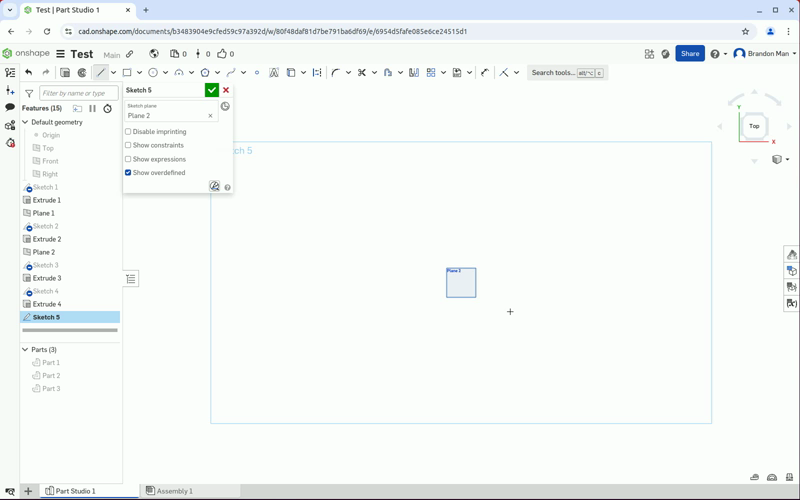
key_up(shift)
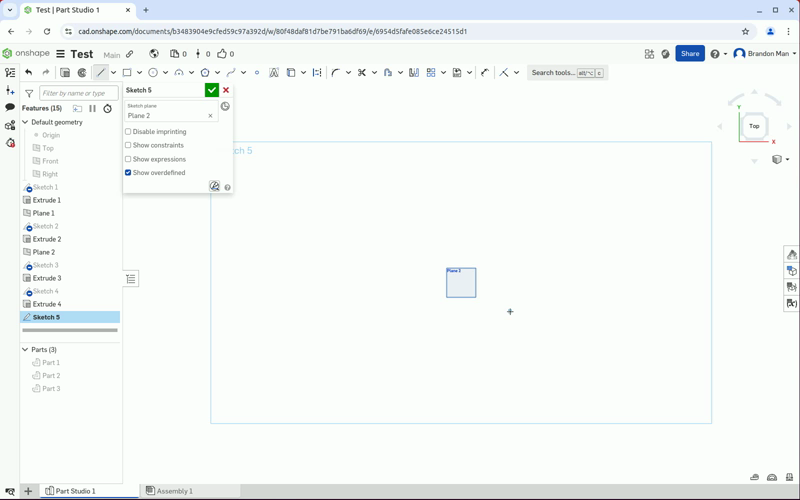
key_down(shift)
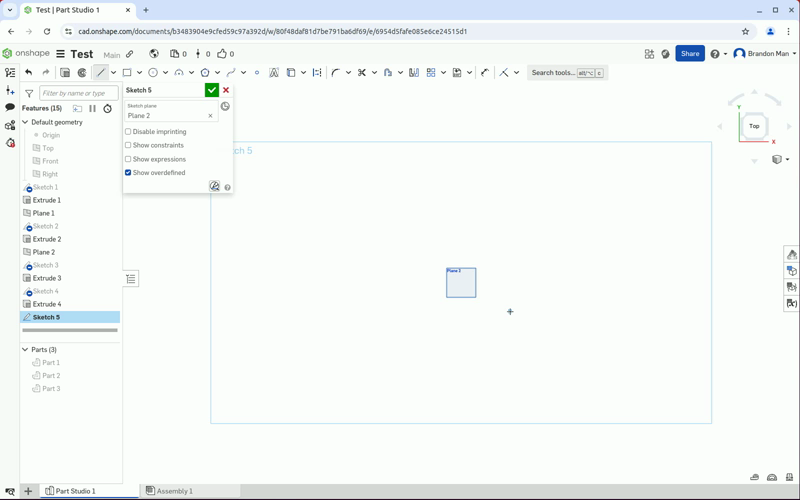
mouse_move(540, 311)
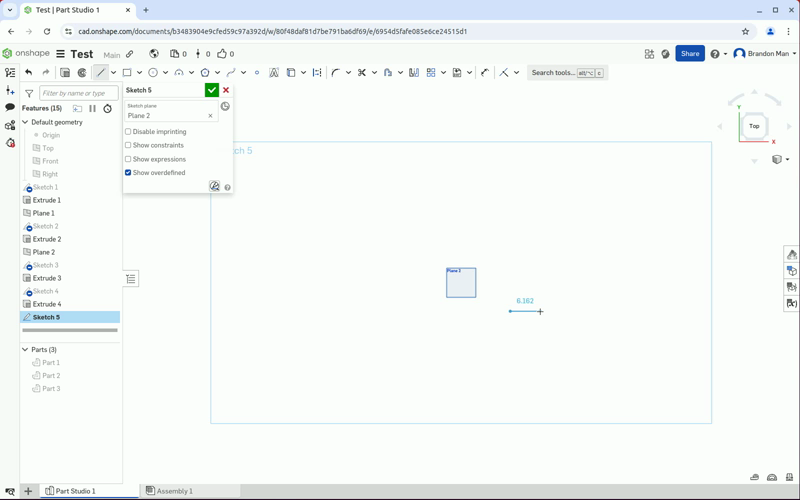
mouse_move(530, 322)
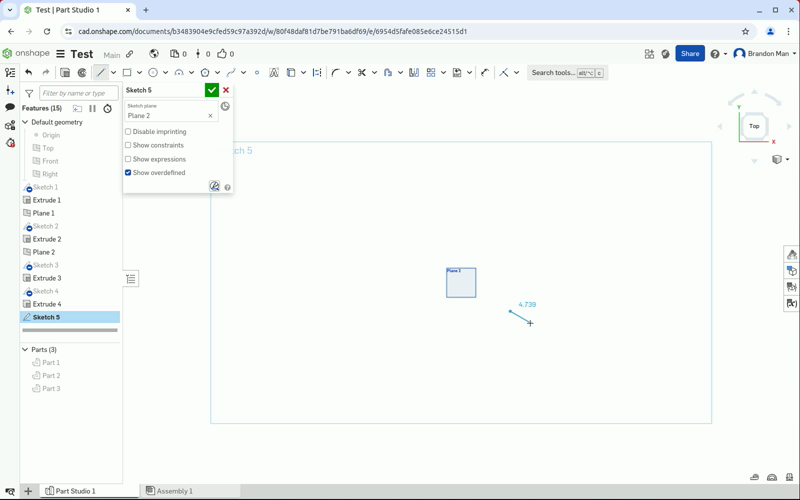
click(530, 322)
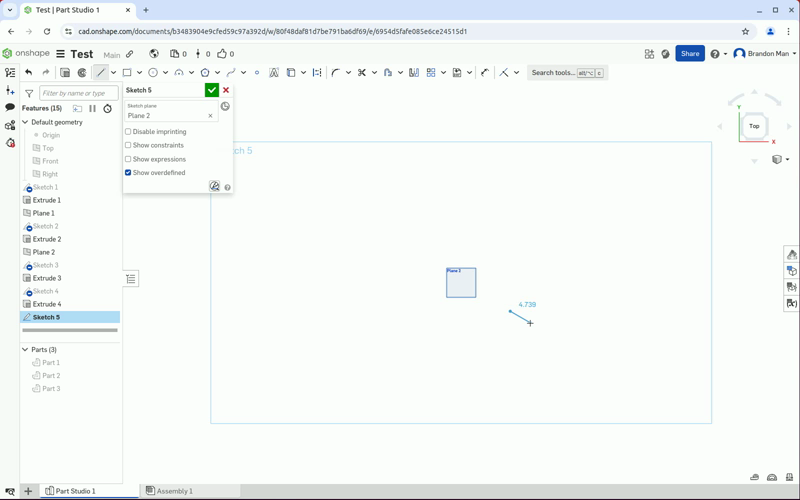
key_up(shift)
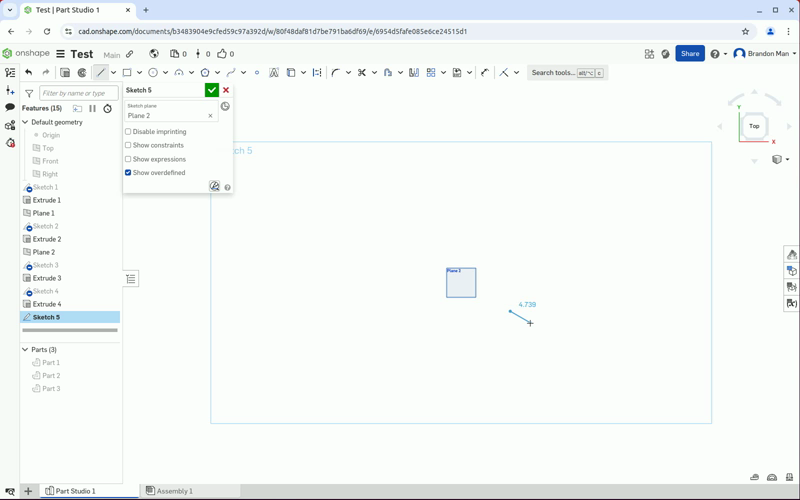
key(esc)
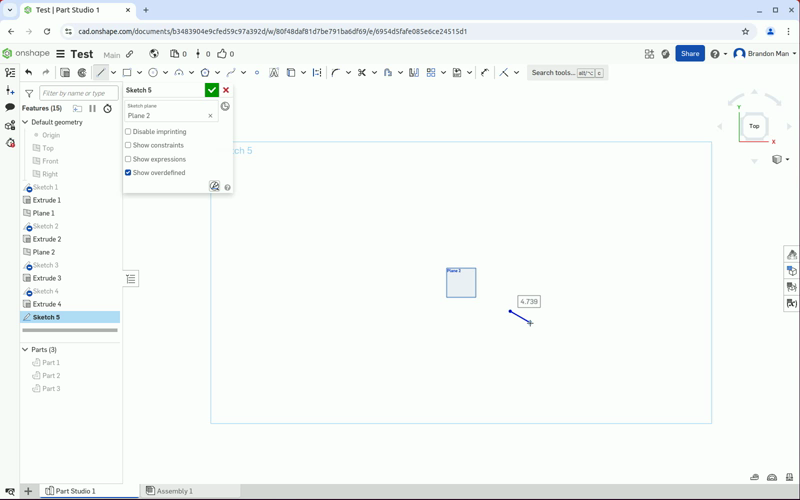
key(a)
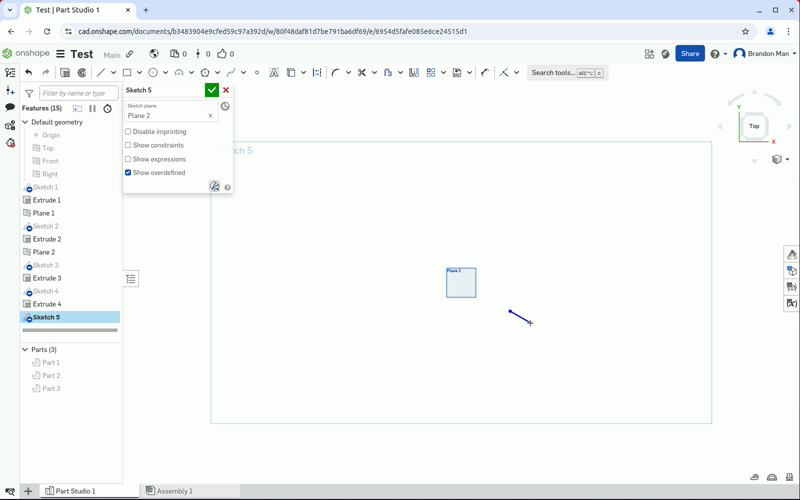
mouse_move(530, 322)
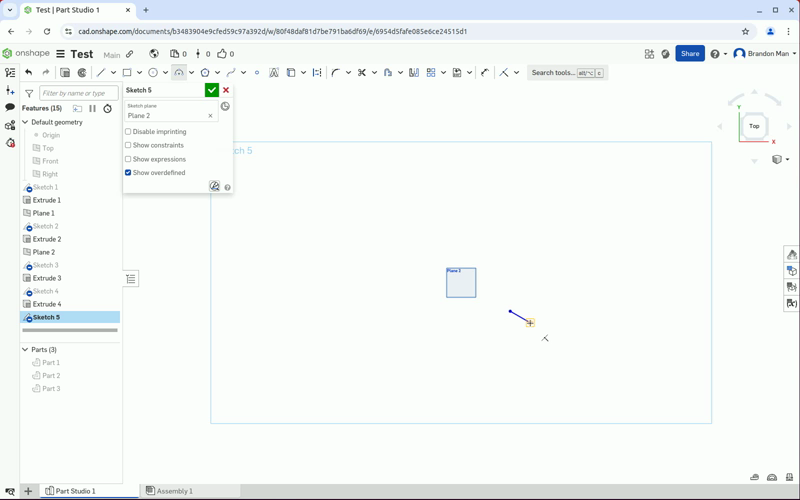
click(530, 322)
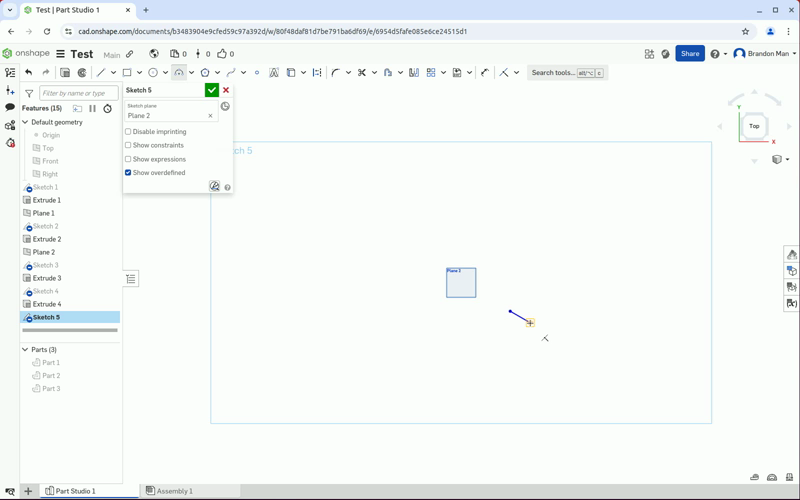
key_down(shift)
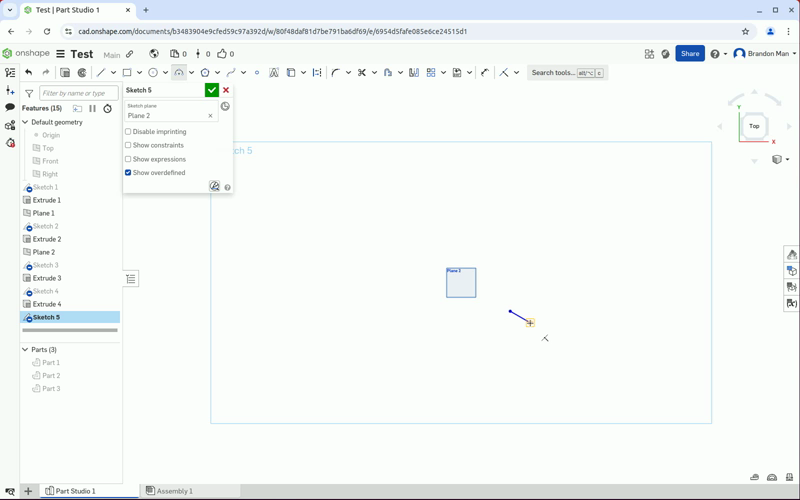
mouse_move(540, 295)
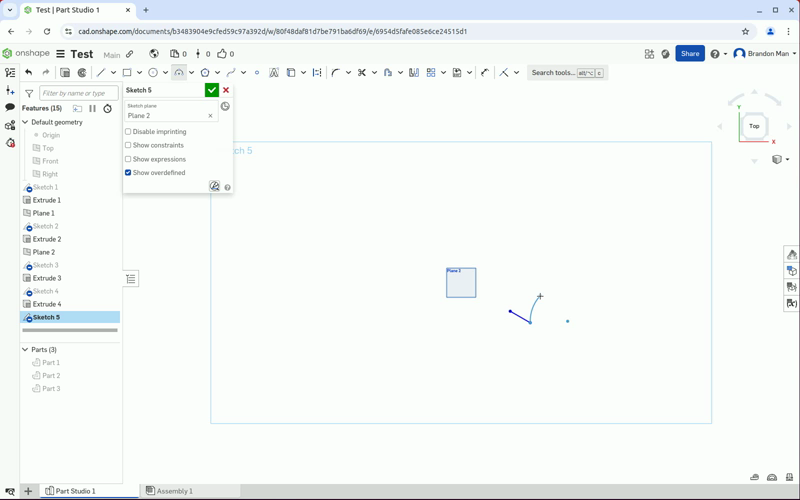
click(540, 295)
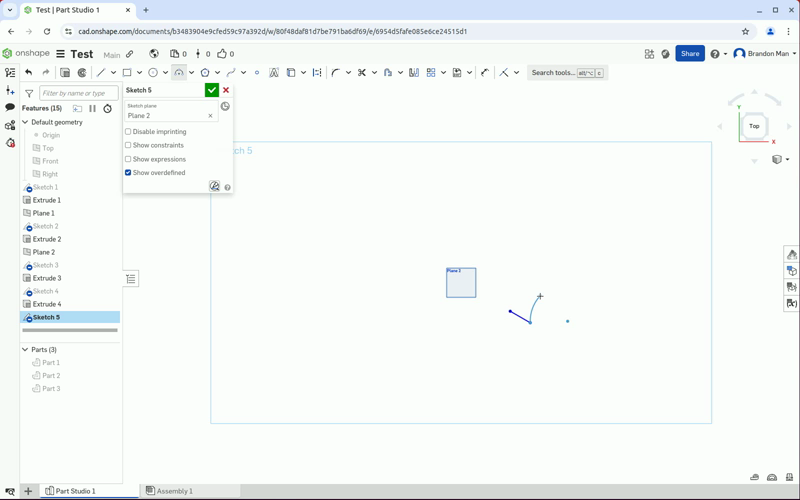
mouse_move(536, 309)
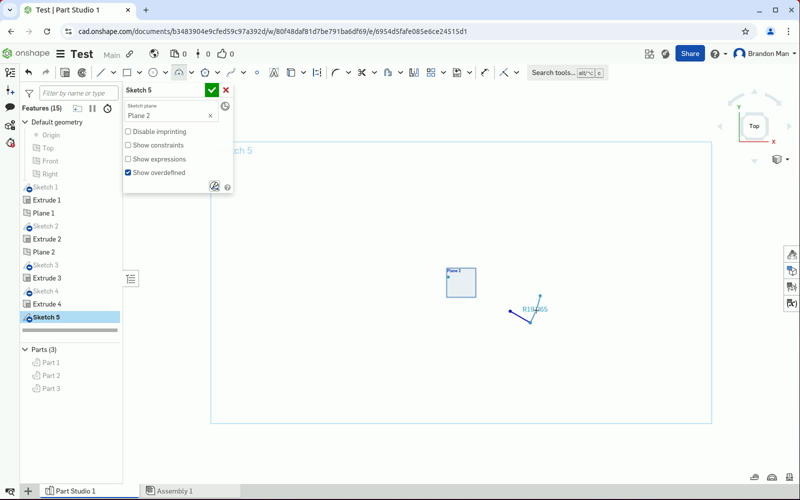
click(536, 309)
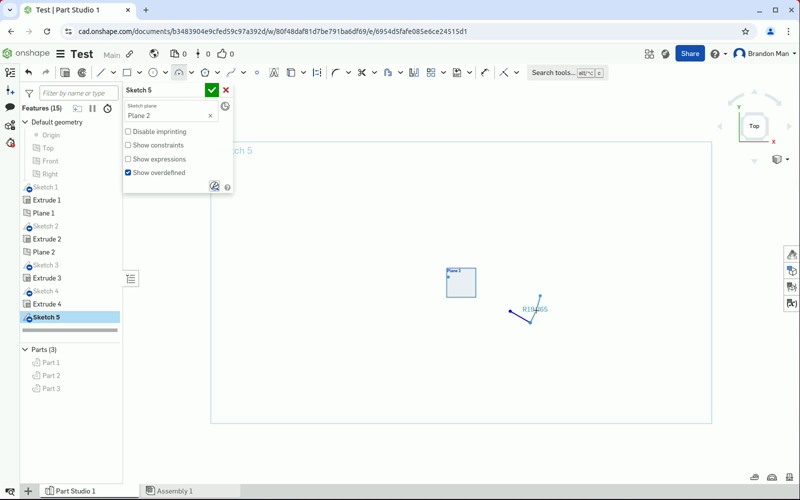
key_up(shift)
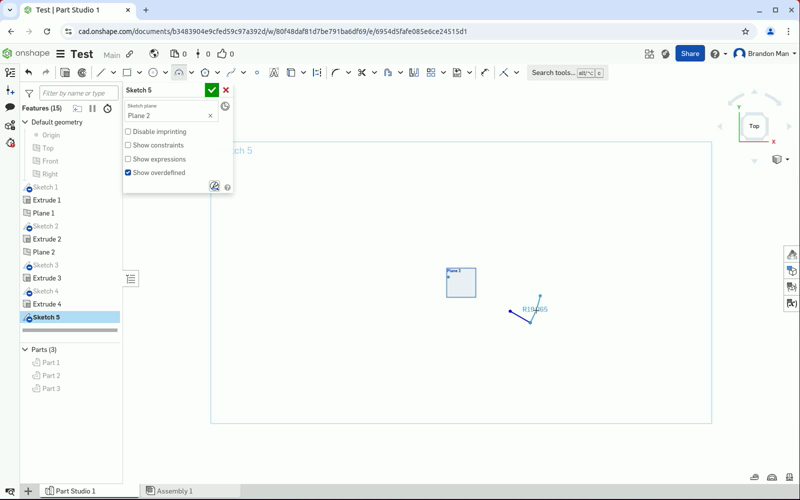
key(esc)
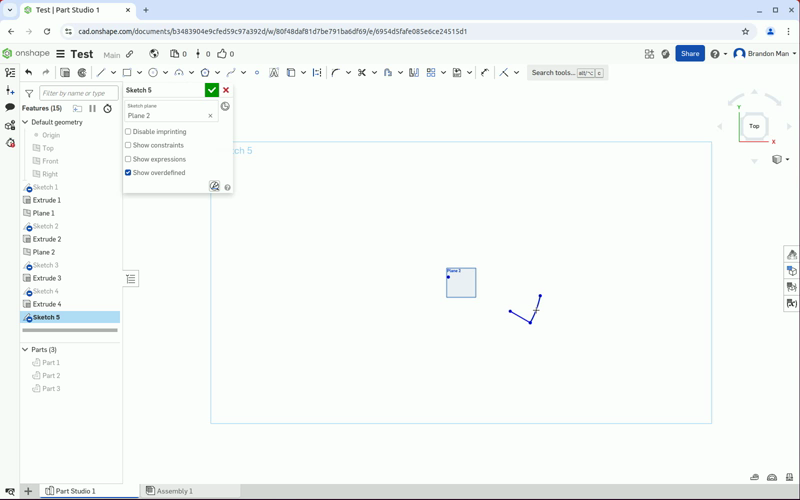
key(l)
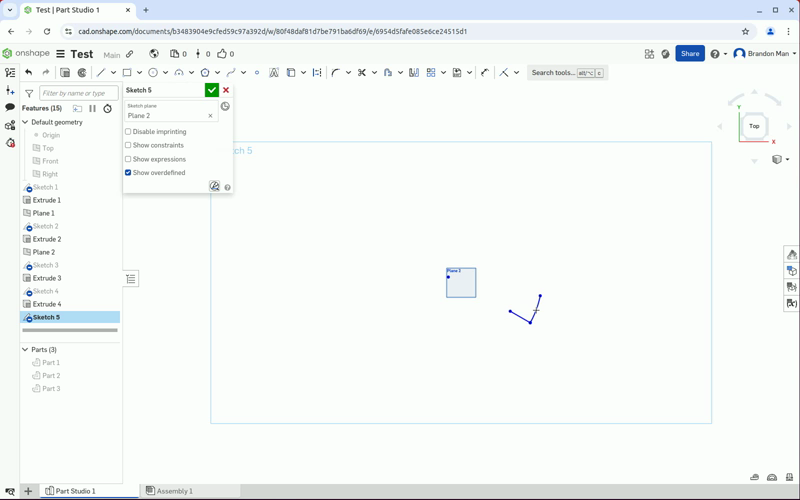
mouse_move(540, 295)
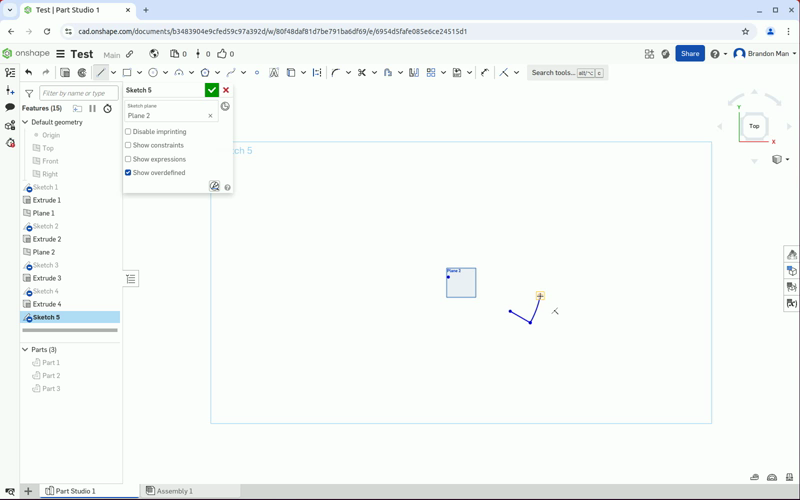
click(540, 295)
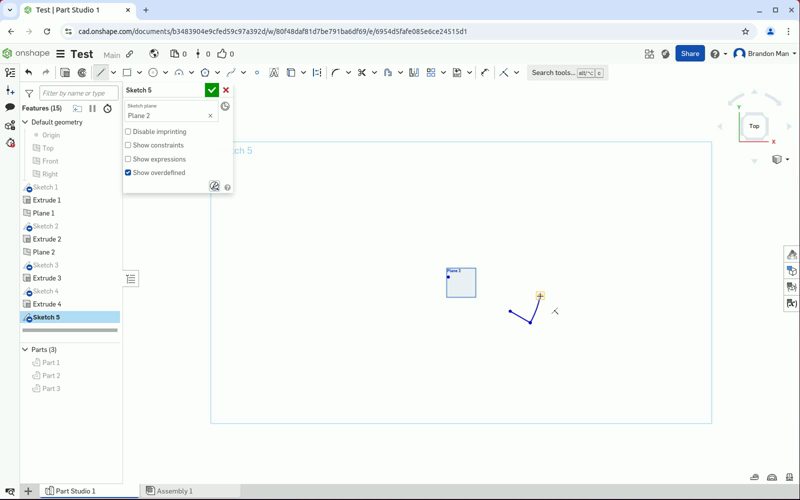
key_down(shift)
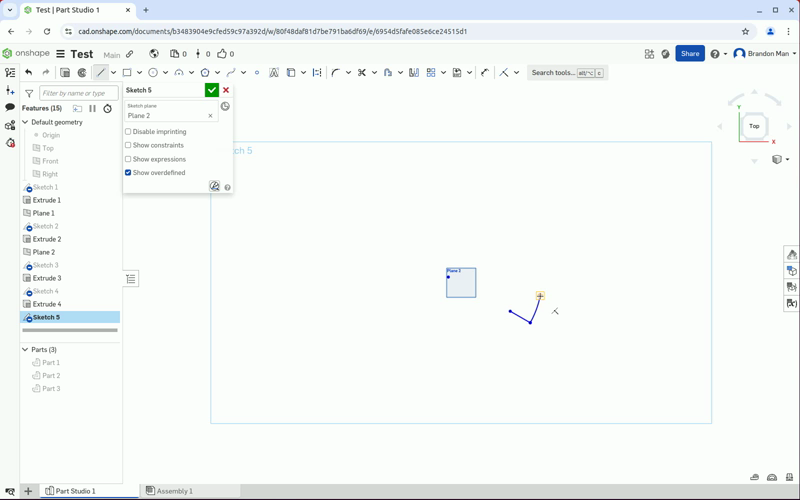
mouse_move(570, 295)
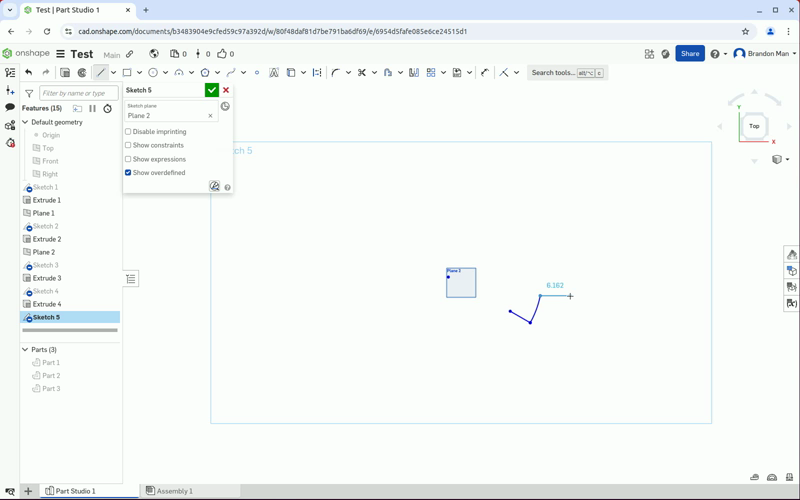
mouse_move(516, 292)
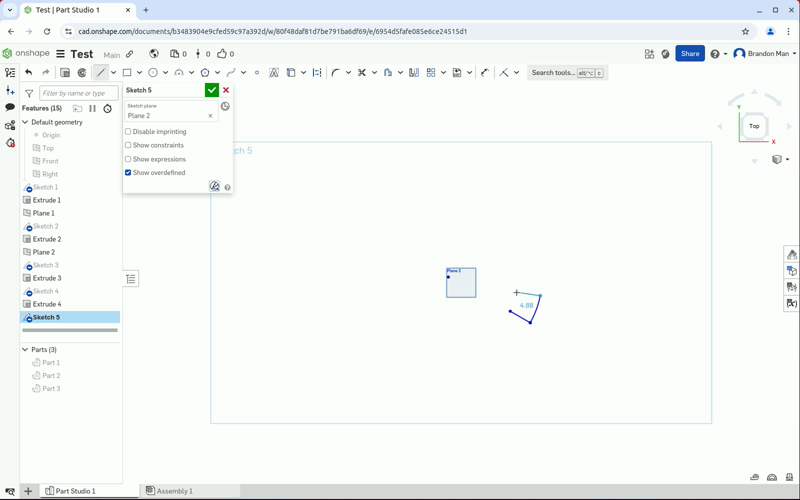
click(516, 292)
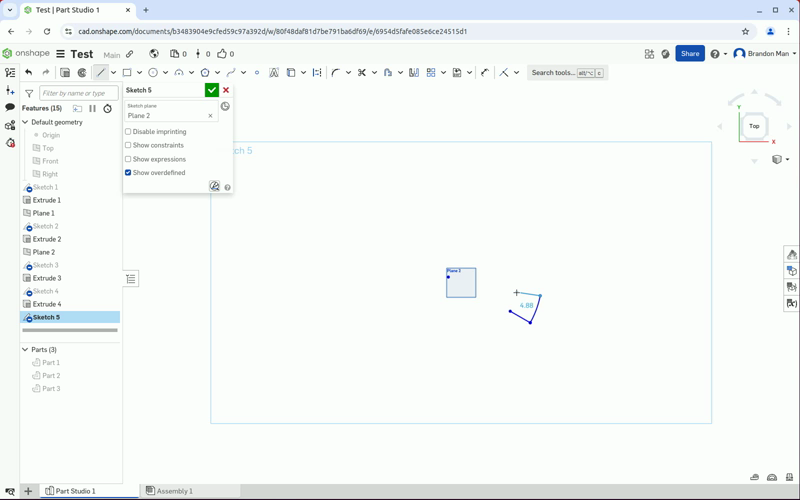
key_up(shift)
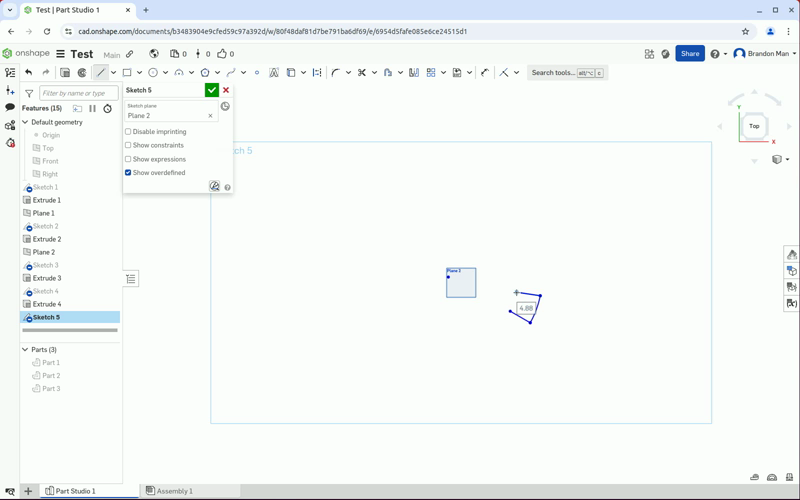
key(esc)
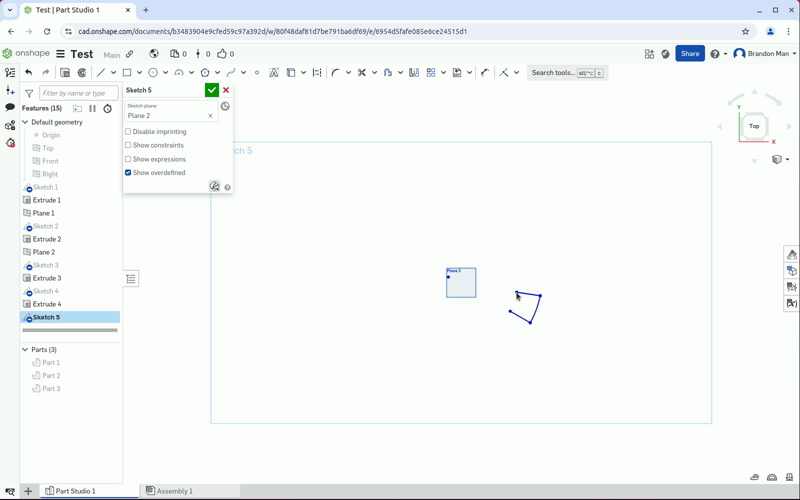
key(a)
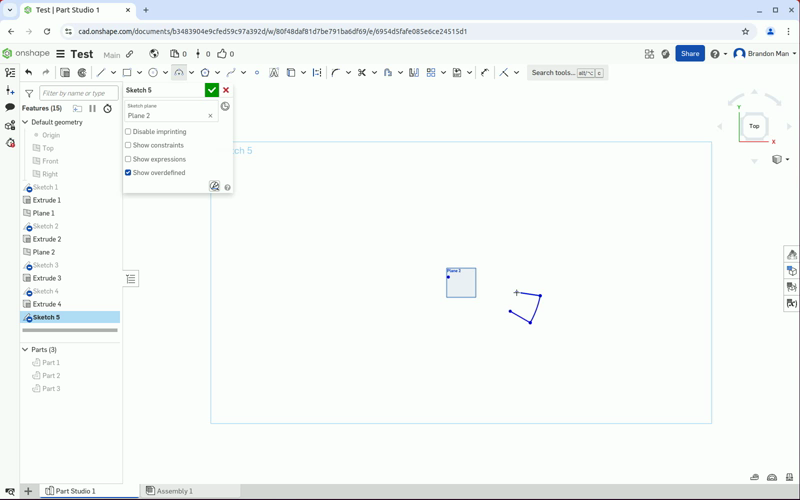
mouse_move(516, 292)
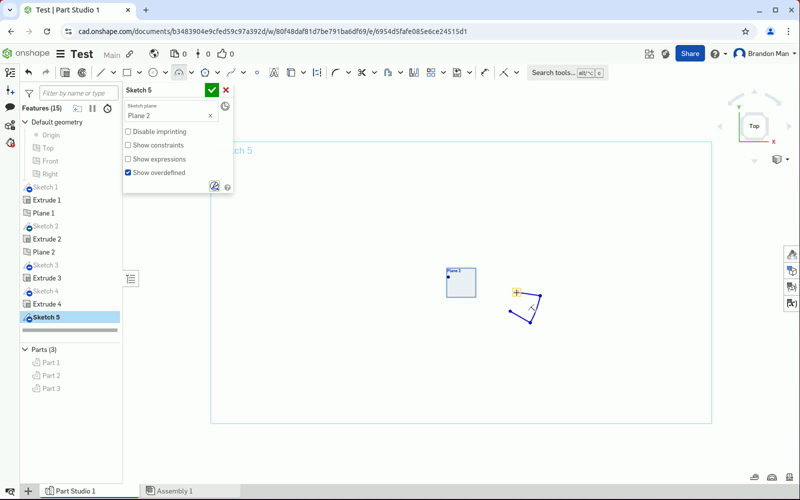
click(516, 292)
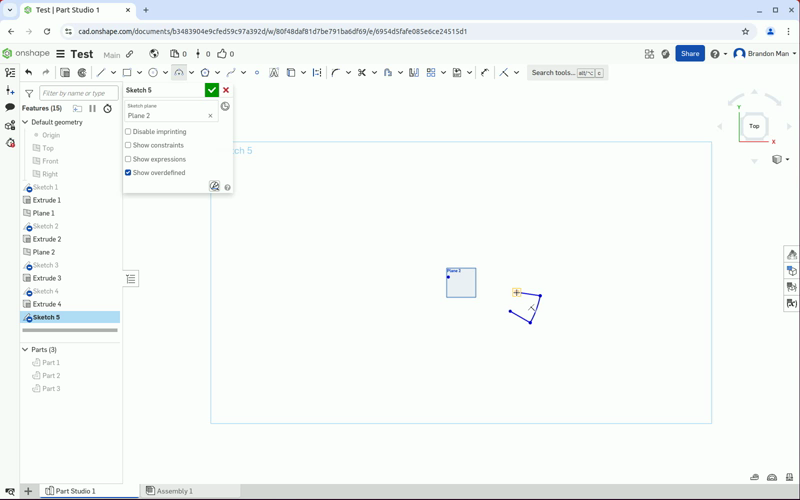
mouse_move(510, 311)
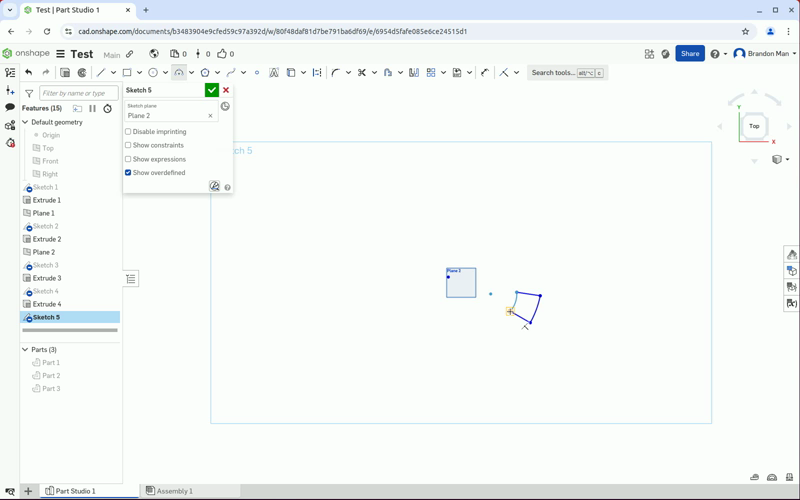
click(510, 311)
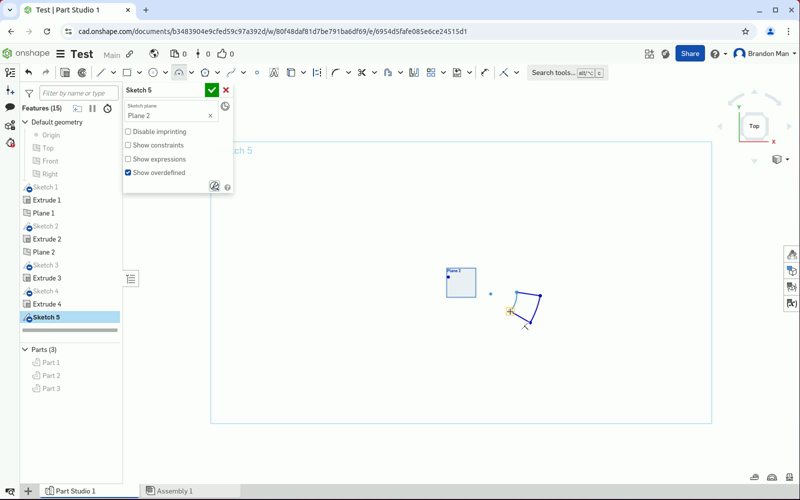
key_down(shift)
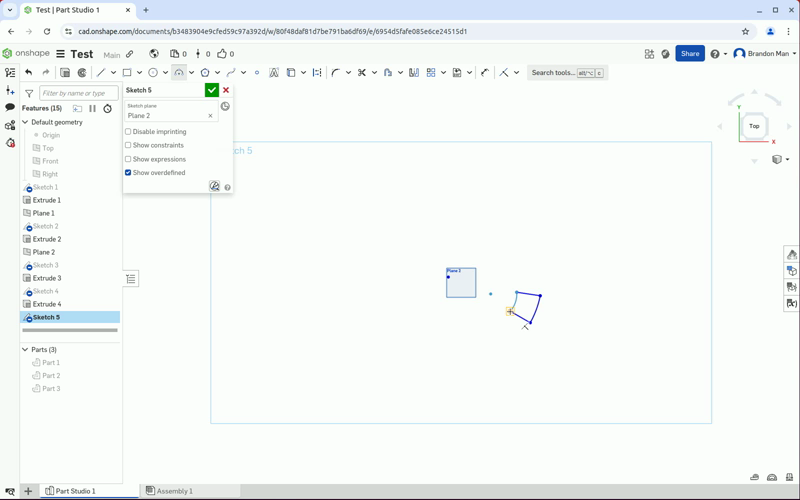
mouse_move(514, 301)
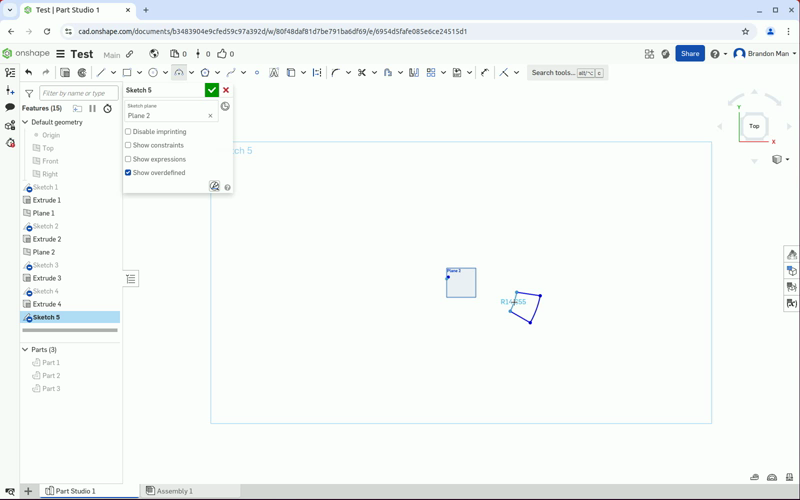
click(514, 301)
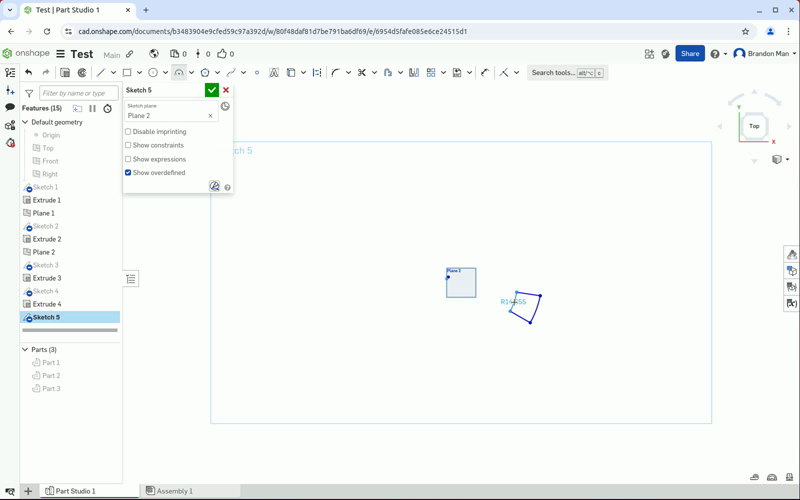
key_up(shift)
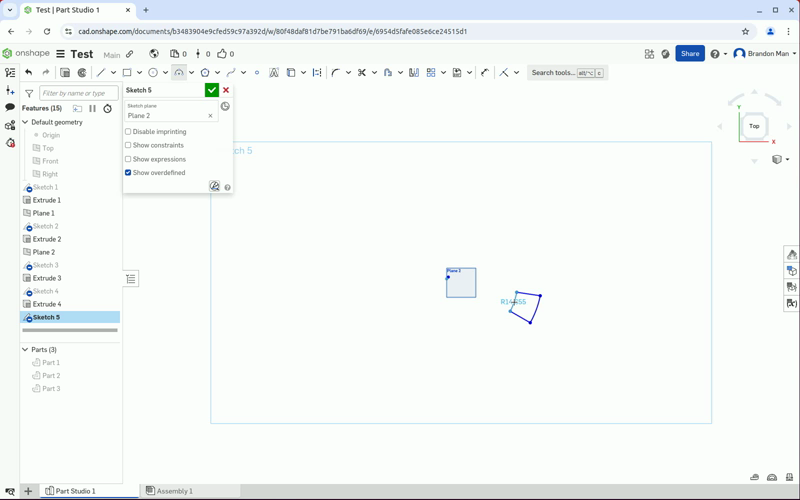
key(esc)
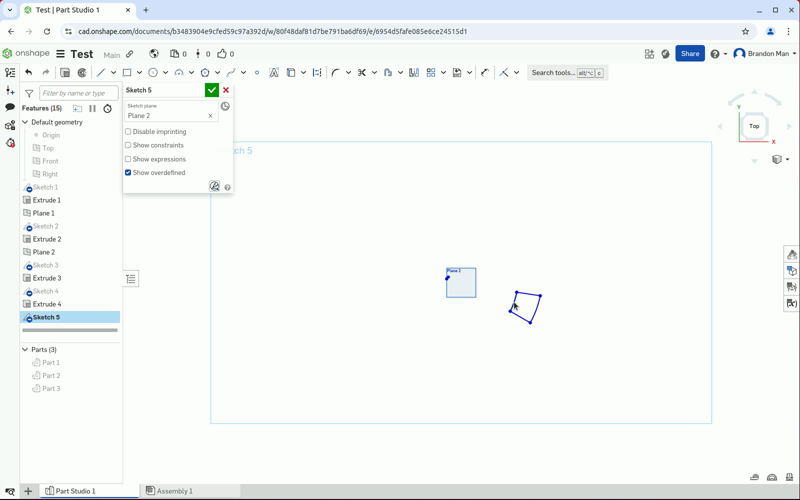
mouse_move(533, 299)
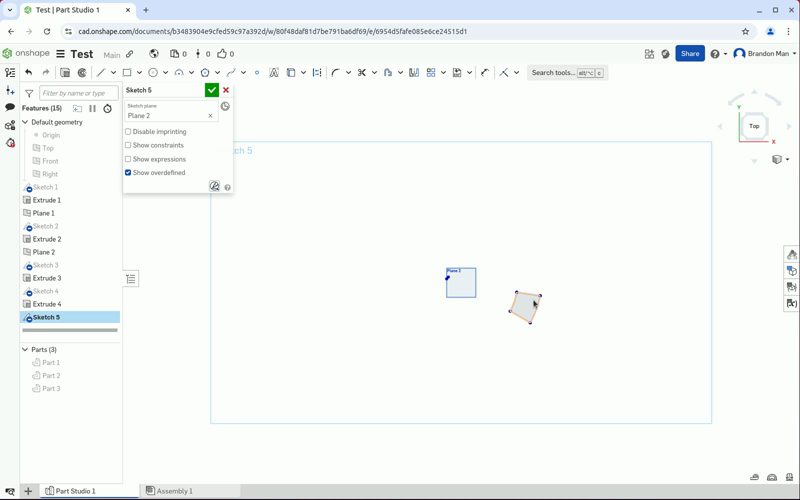
scroll(6)
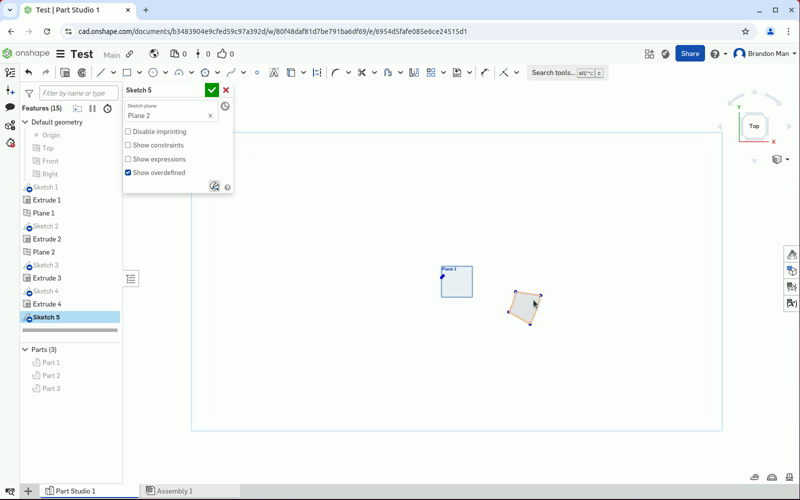
scroll(6)
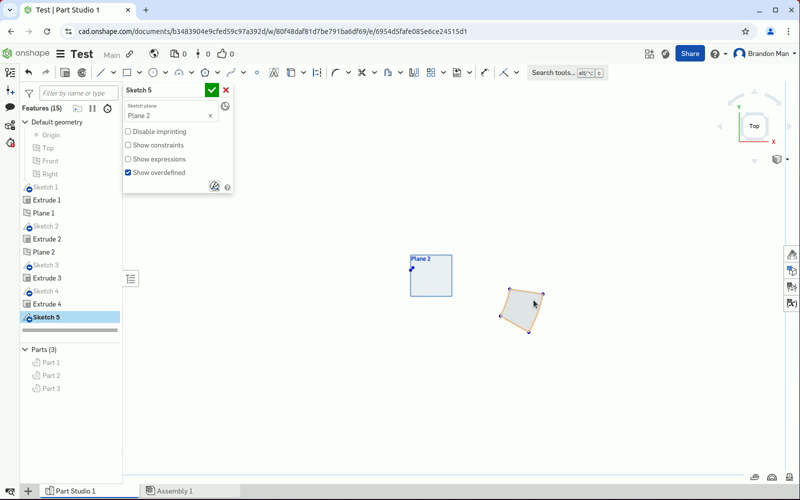
scroll(6)
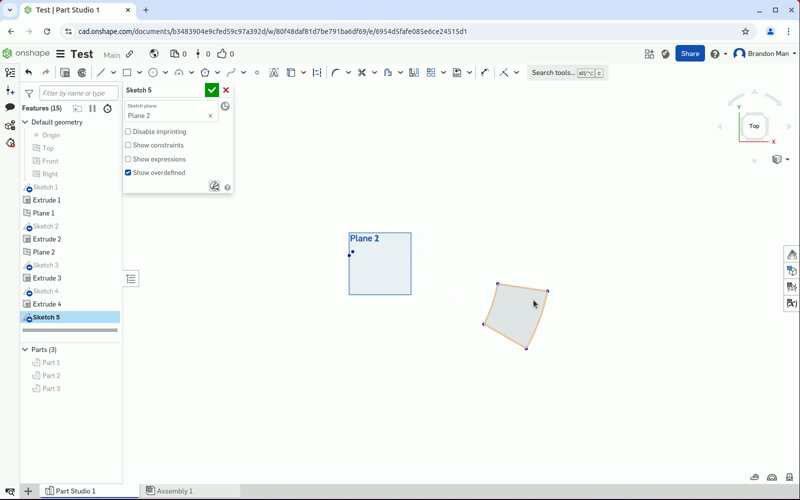
scroll(6)
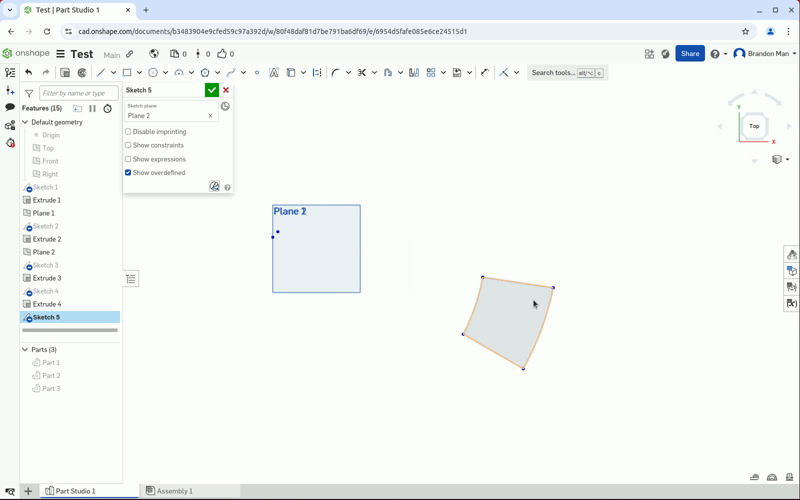
scroll(6)
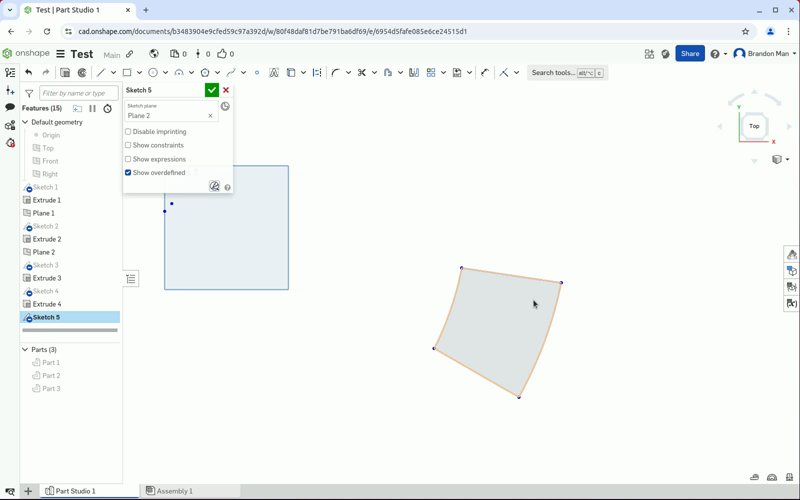
scroll(6)
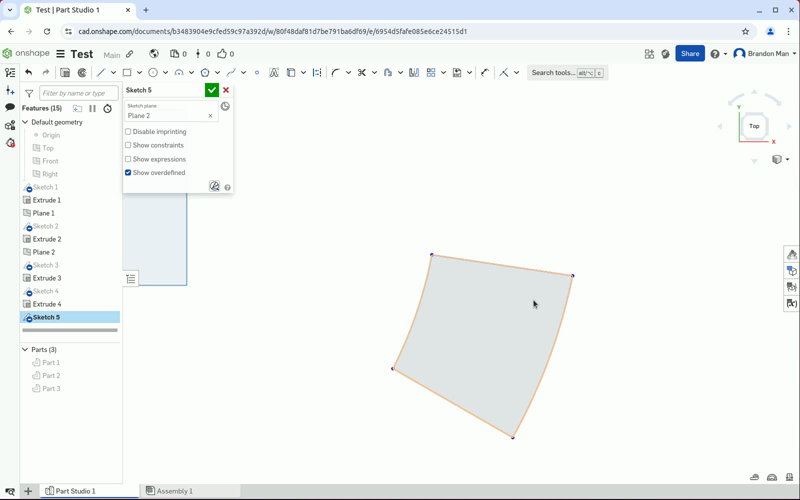
scroll(6)
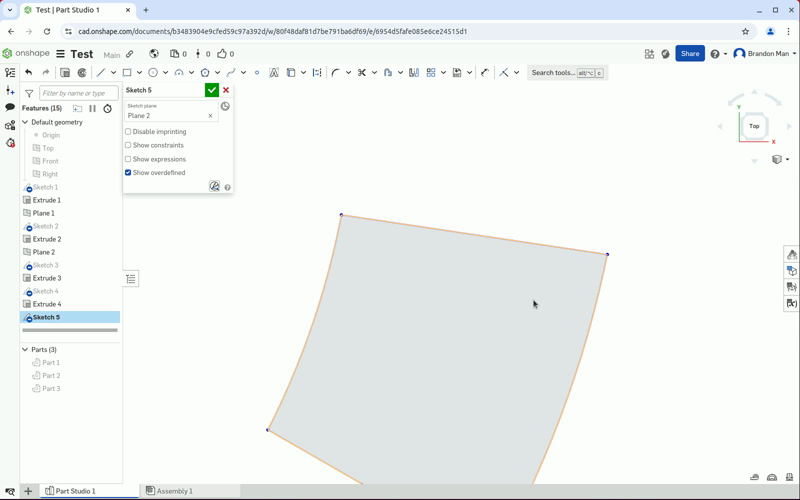
click(533, 299)
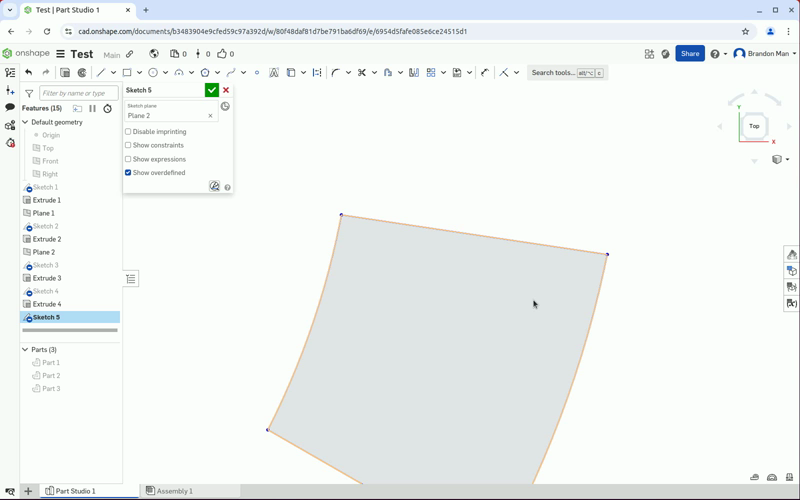
scroll(-6)
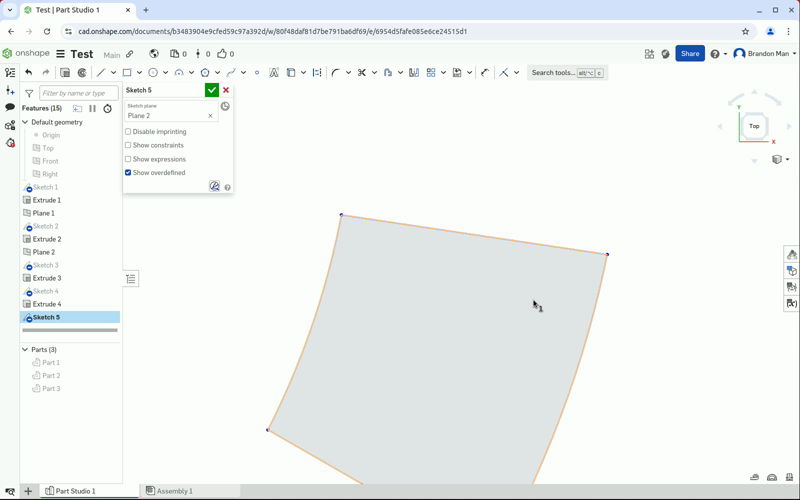
scroll(-6)
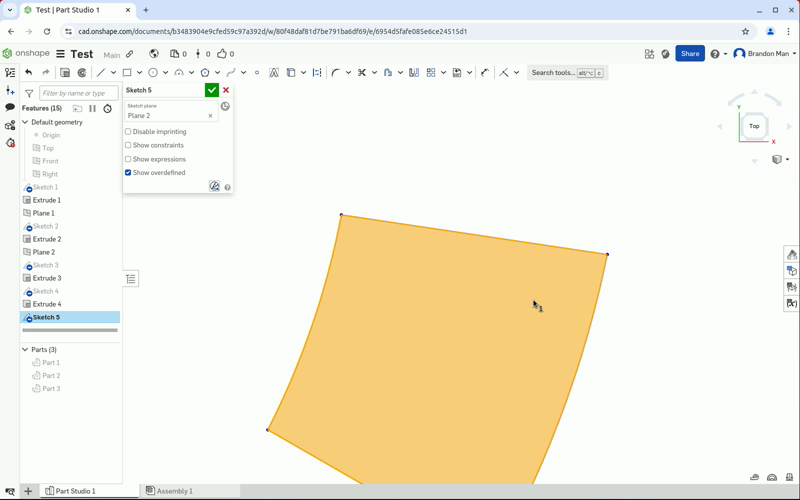
scroll(-6)
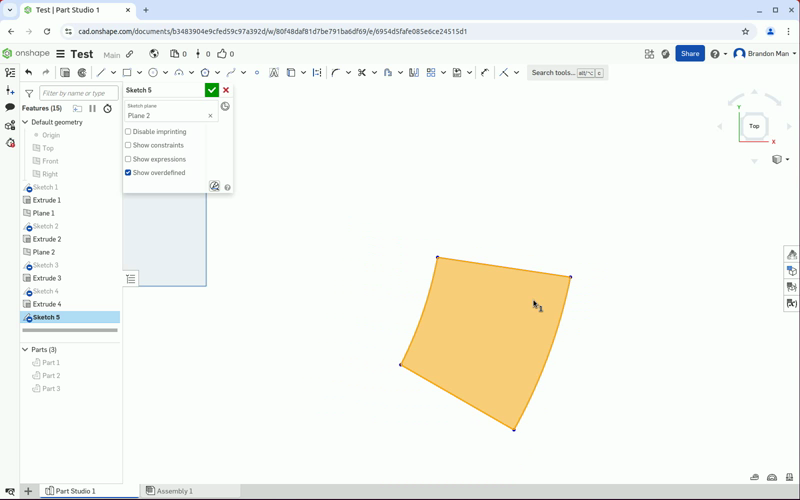
scroll(-6)
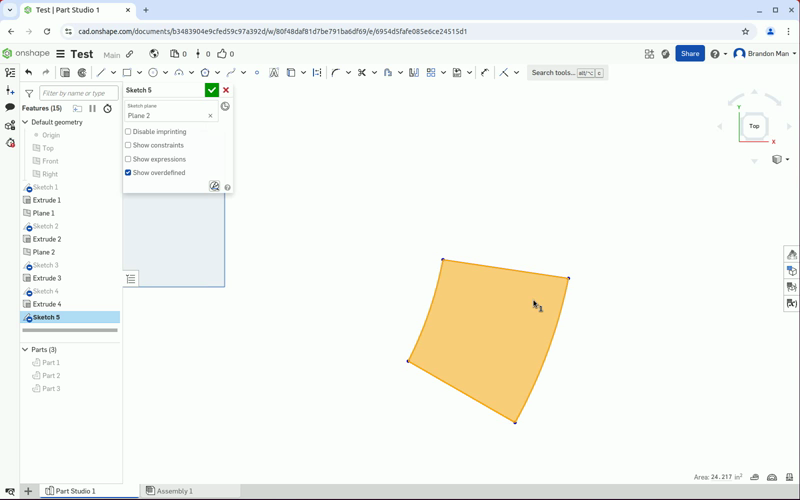
scroll(-6)
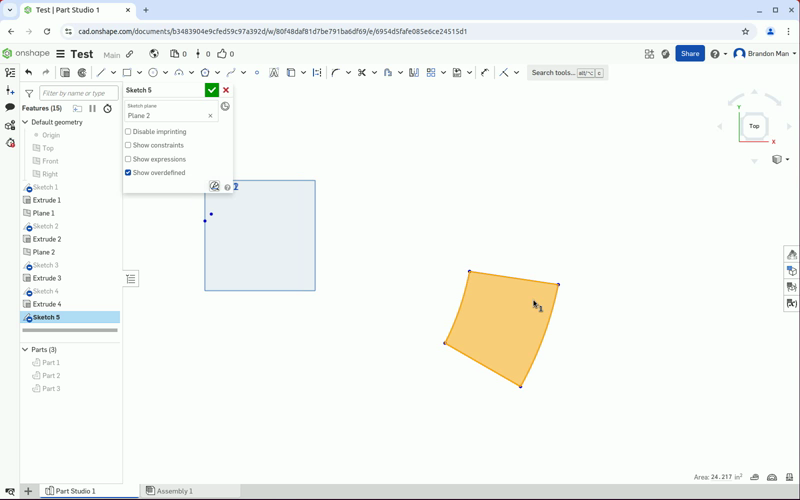
scroll(-6)
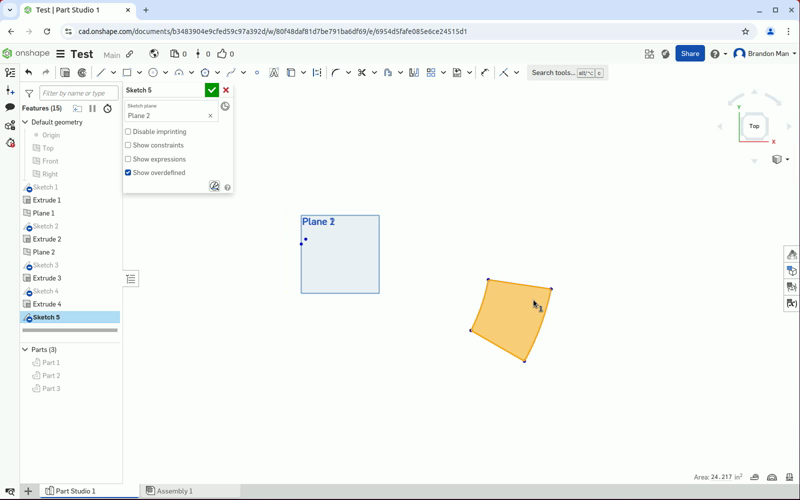
scroll(-6)
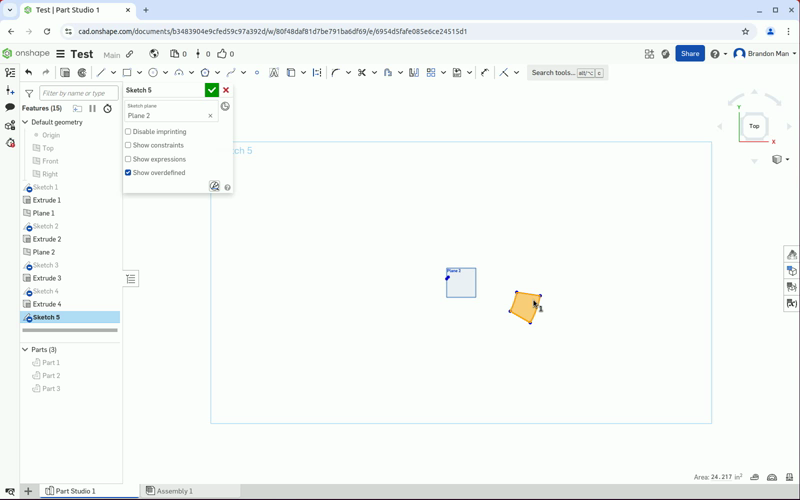
mouse_move(73, 352)
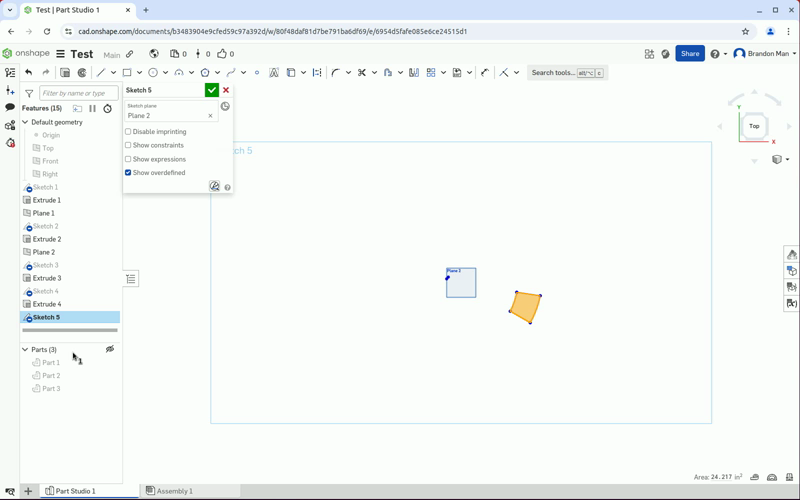
key(shift+y)
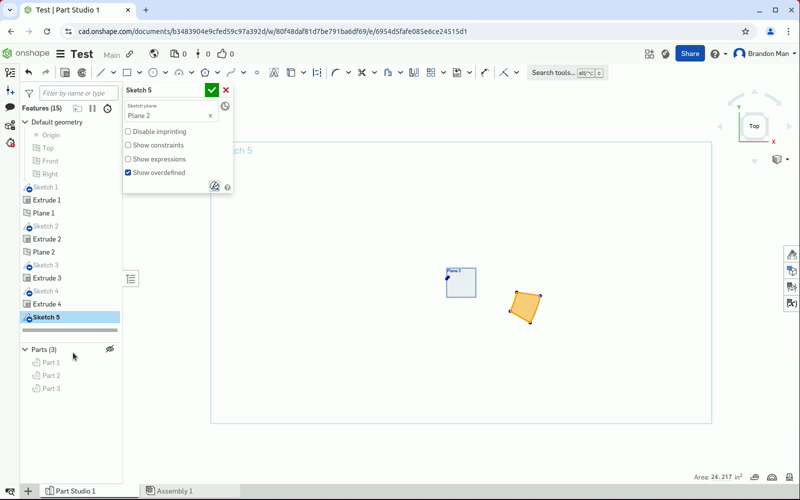
key(shift+e)
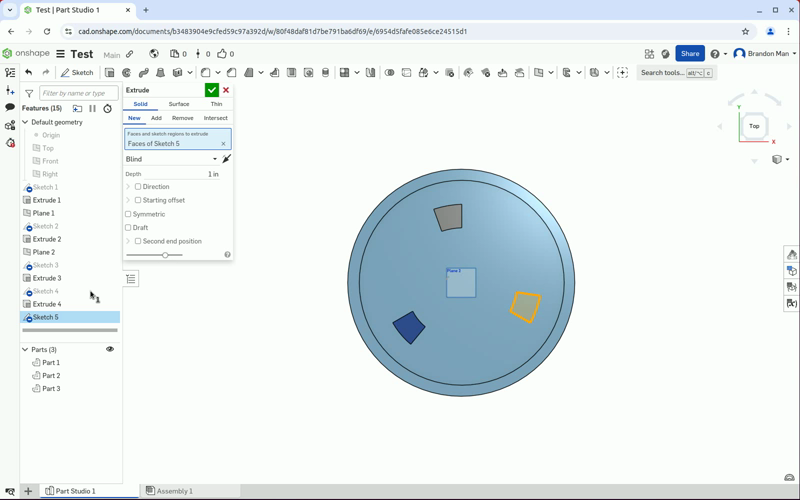
mouse_move(143, 106)
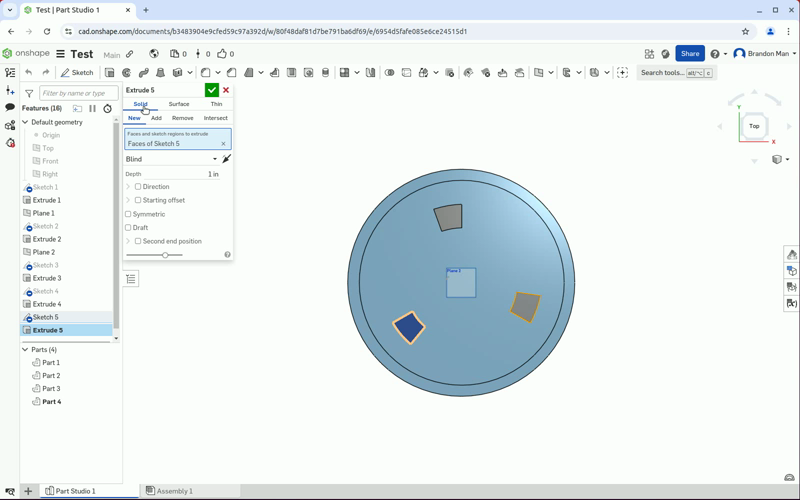
click(143, 106)
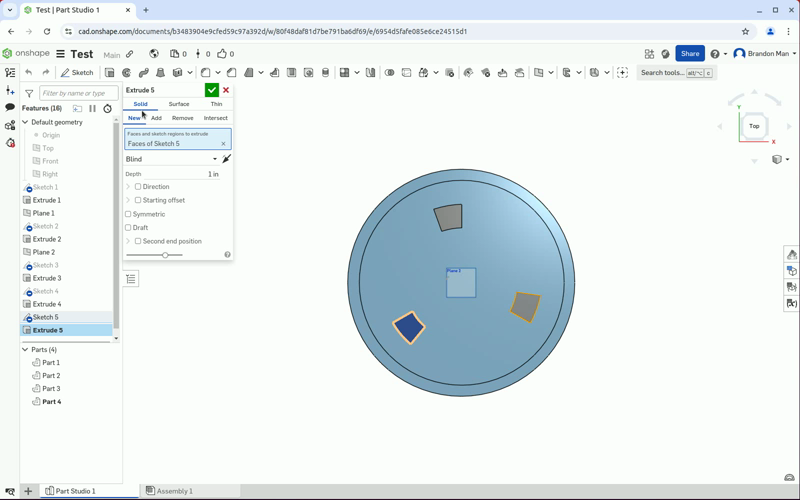
mouse_move(137, 120)
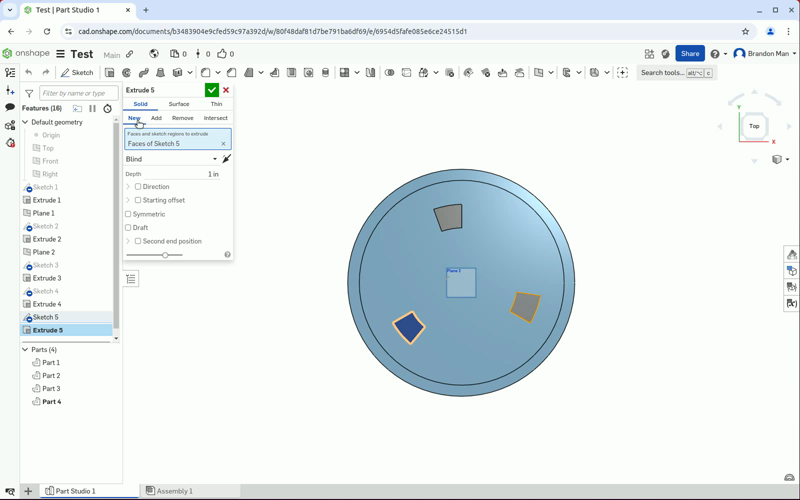
click(137, 120)
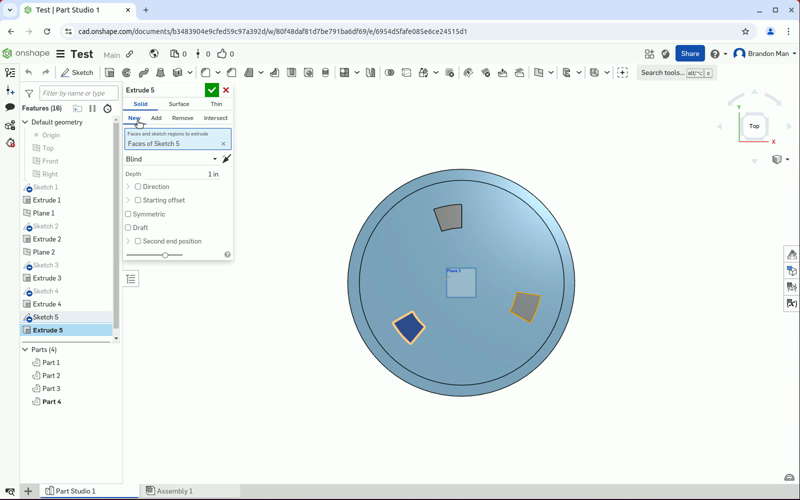
key(tab, 4)
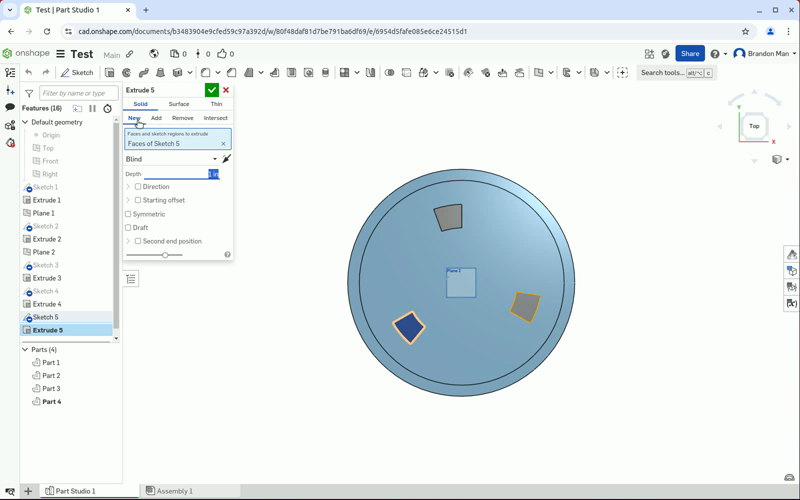
text(11.554)
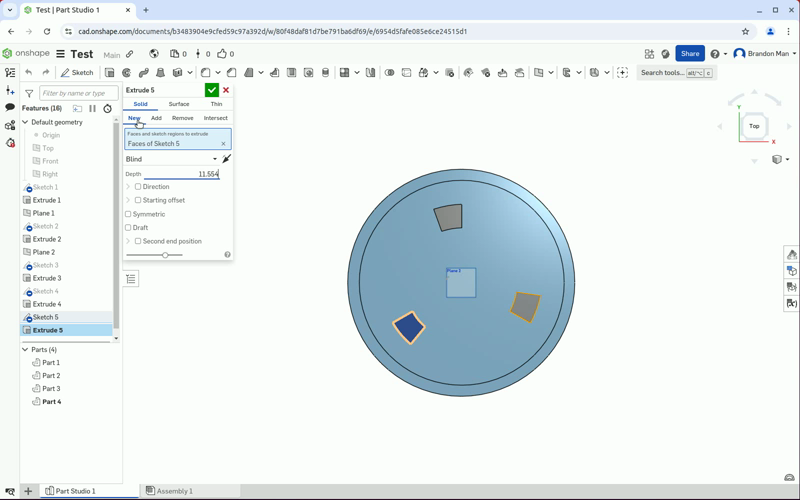
key(enter)
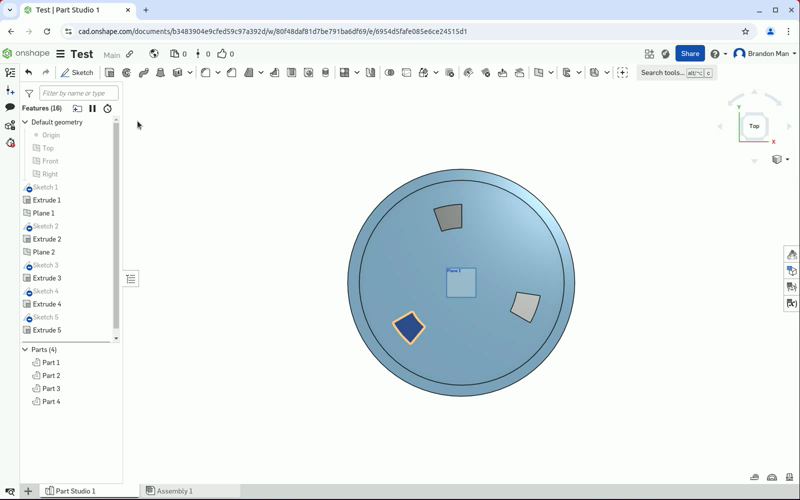
key(shift+h)
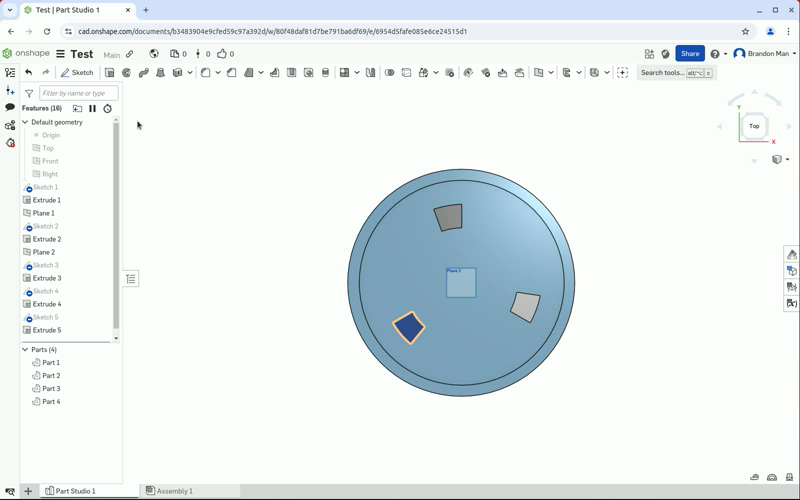
key(shift+h)
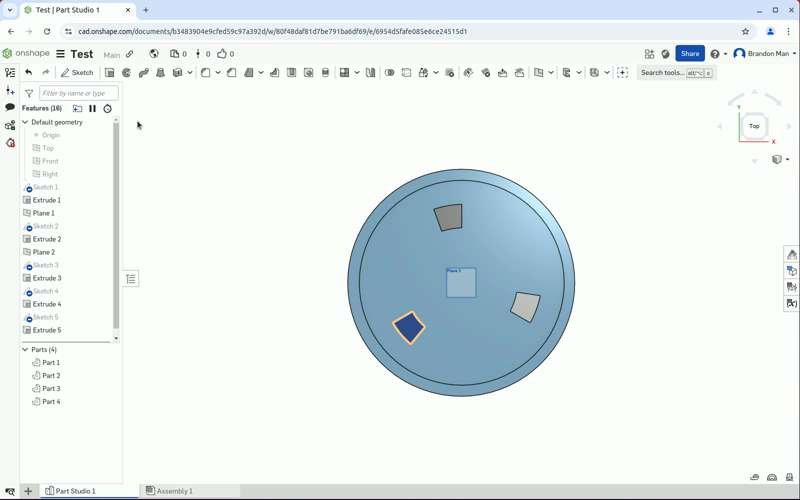
key(shift+7)
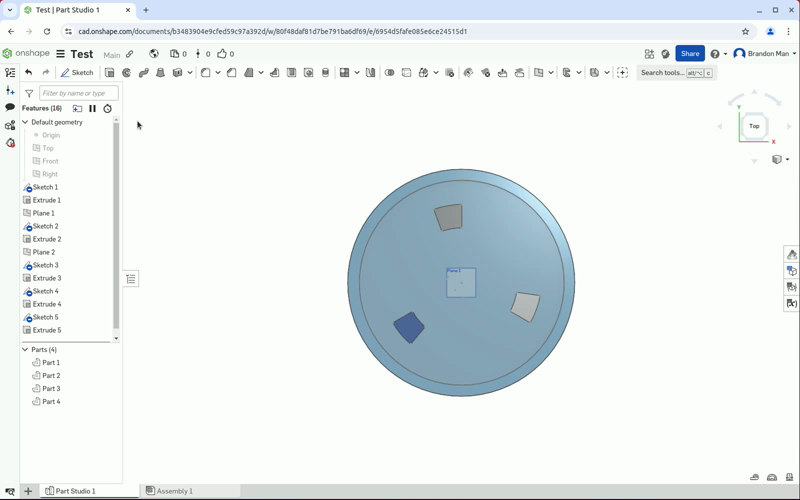
key(up, 3)
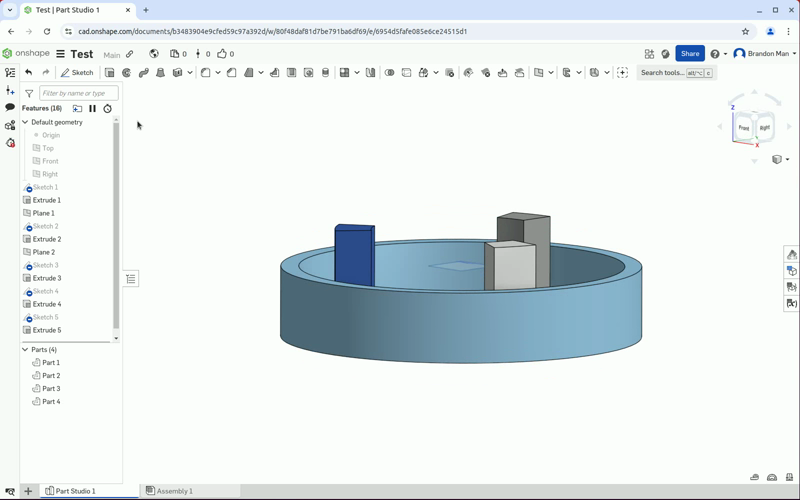
key(left, 3)
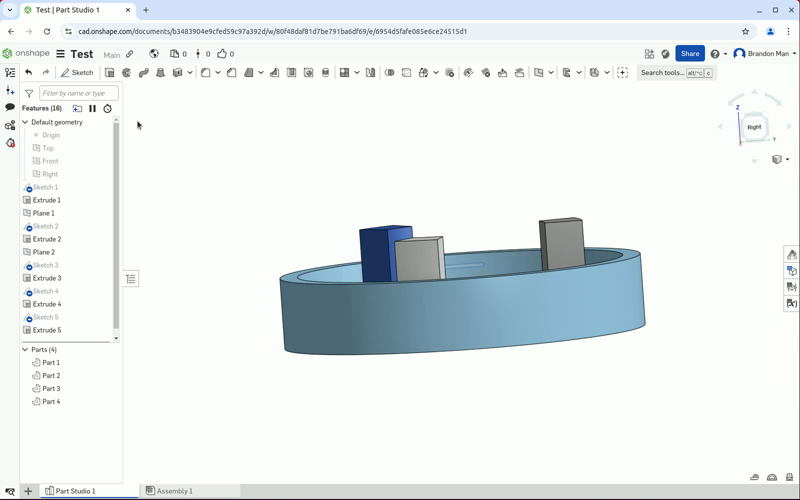
key(right, 3)
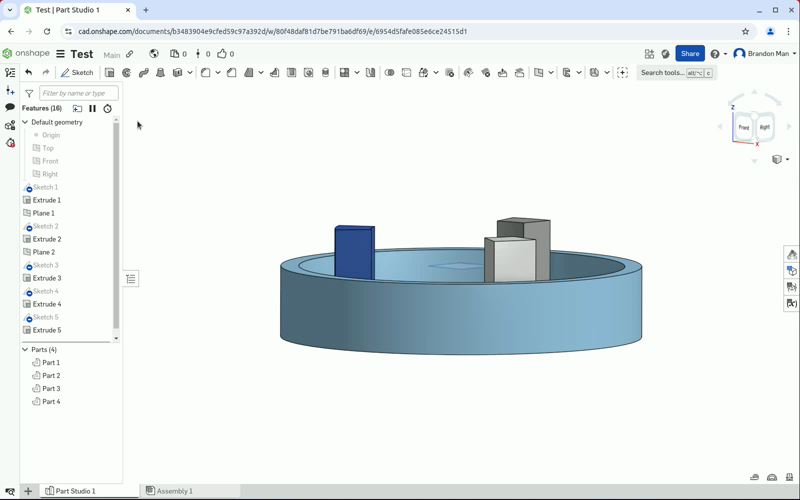
key(down, 3)
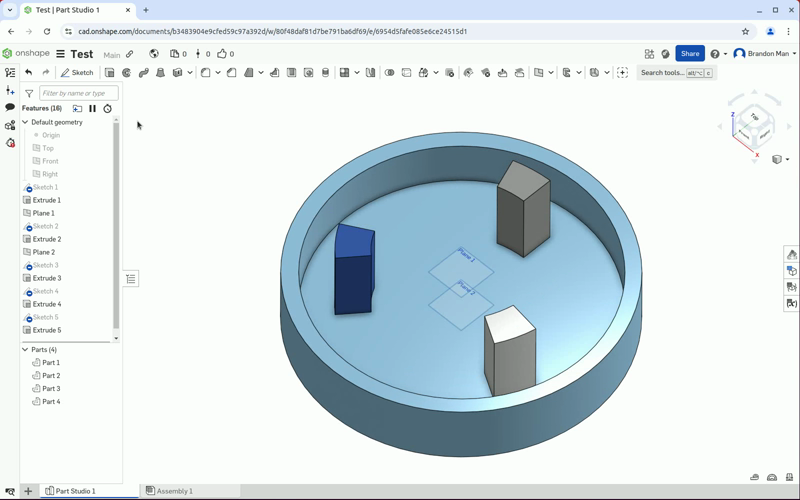
mouse_move(69, 189)
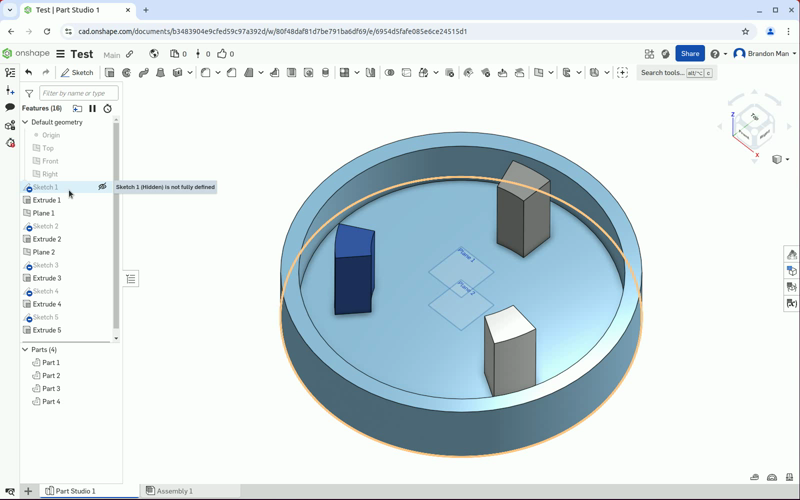
click(69, 189)